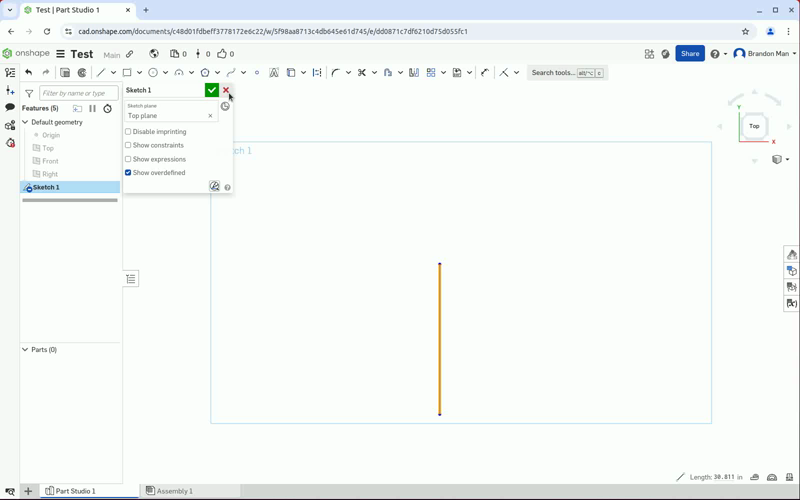
key(shift+h)
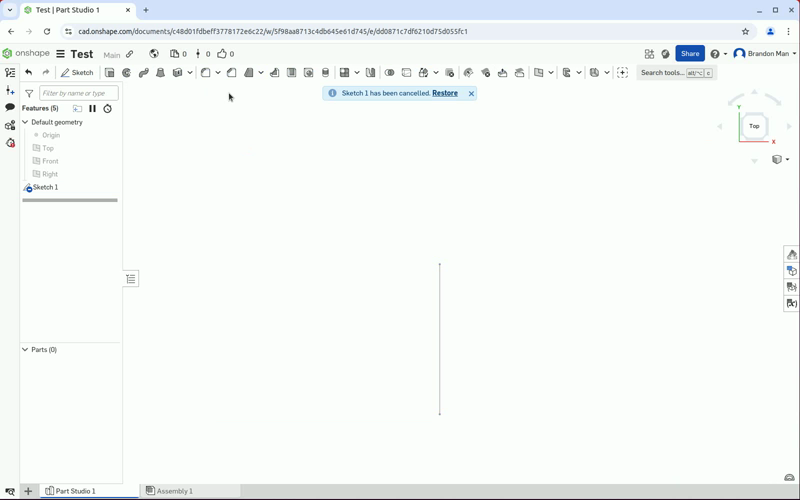
key(shift+s)
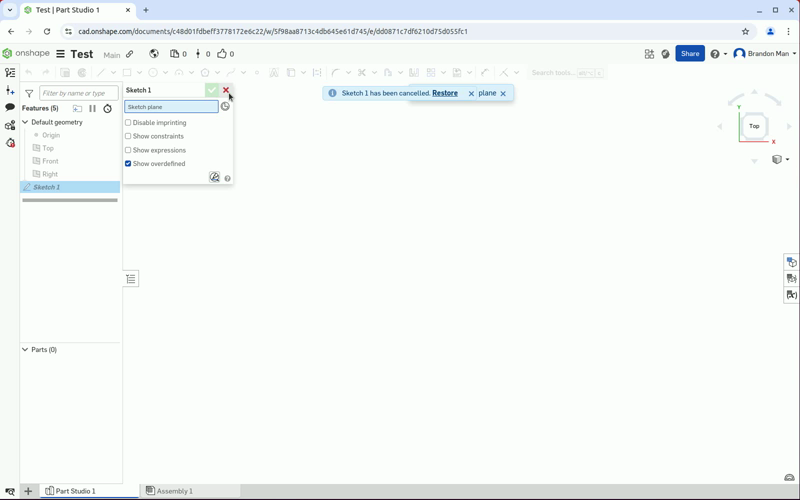
mouse_move(73, 150)
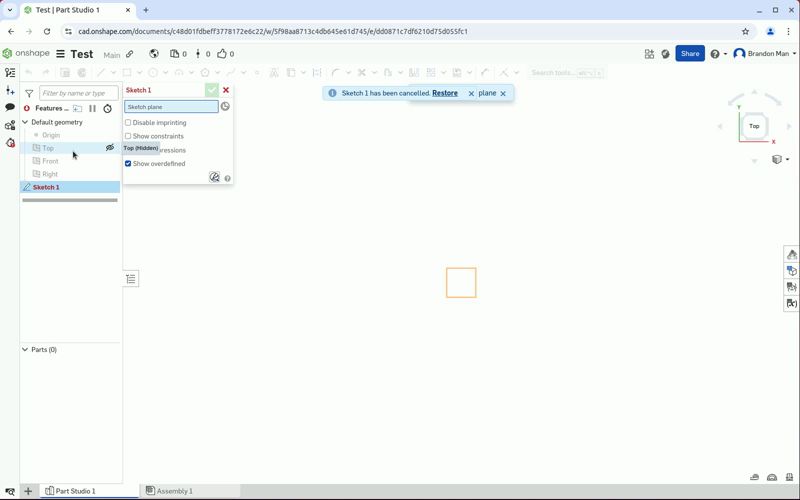
click(73, 150)
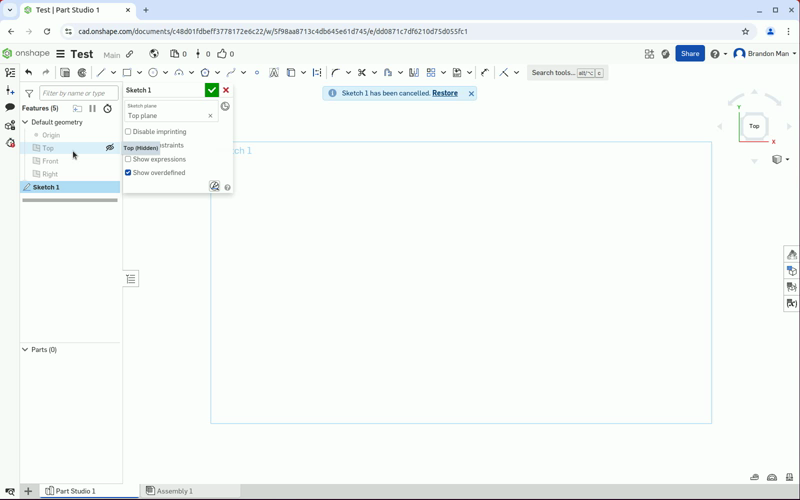
mouse_move(73, 352)
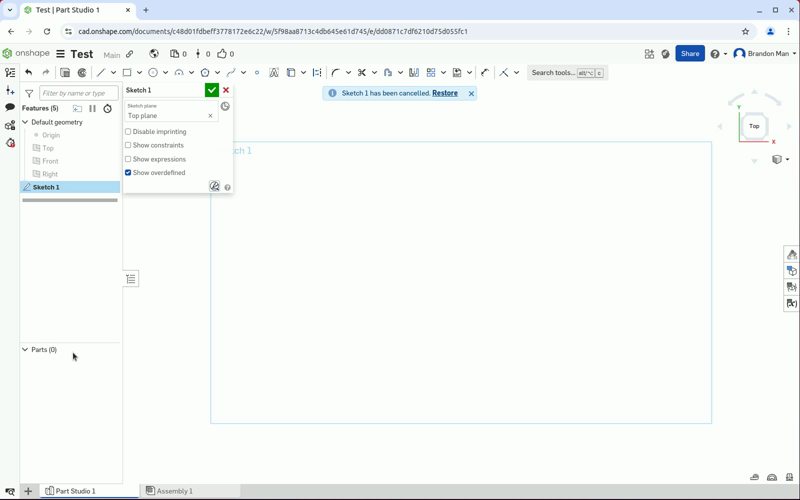
key(y)
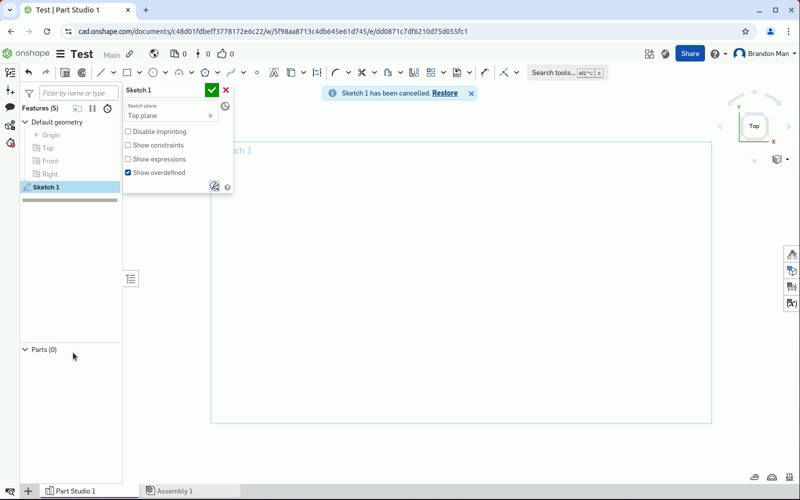
key(l)
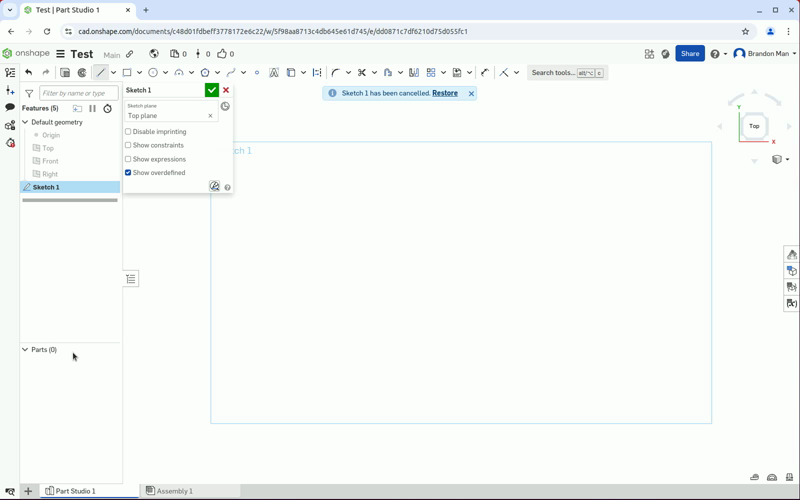
key_down(shift)
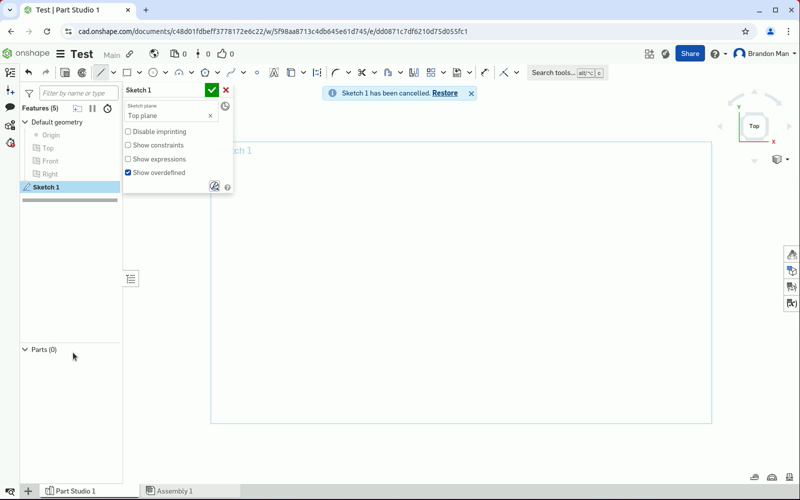
mouse_move(460, 282)
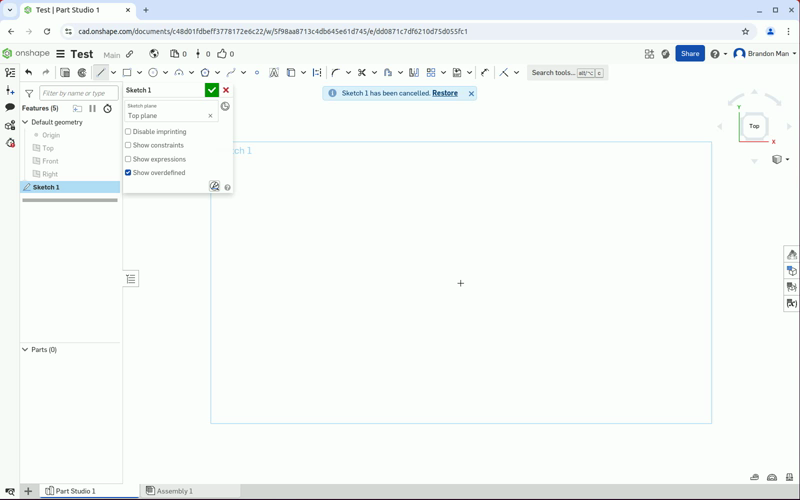
click(460, 282)
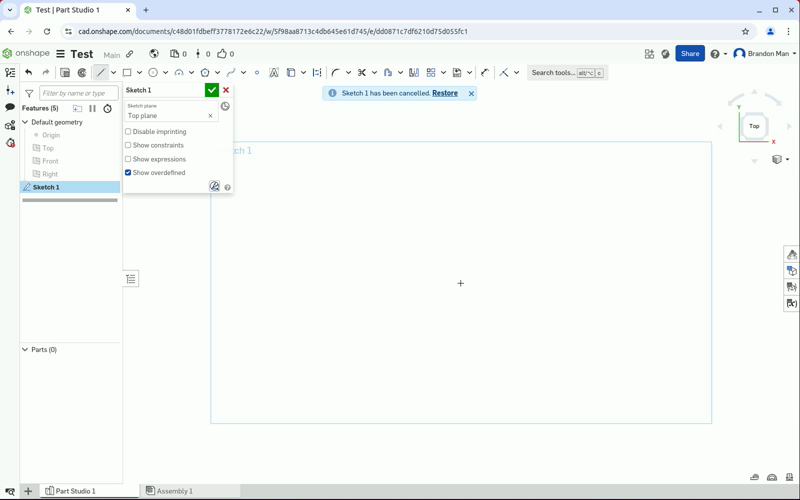
key_up(shift)
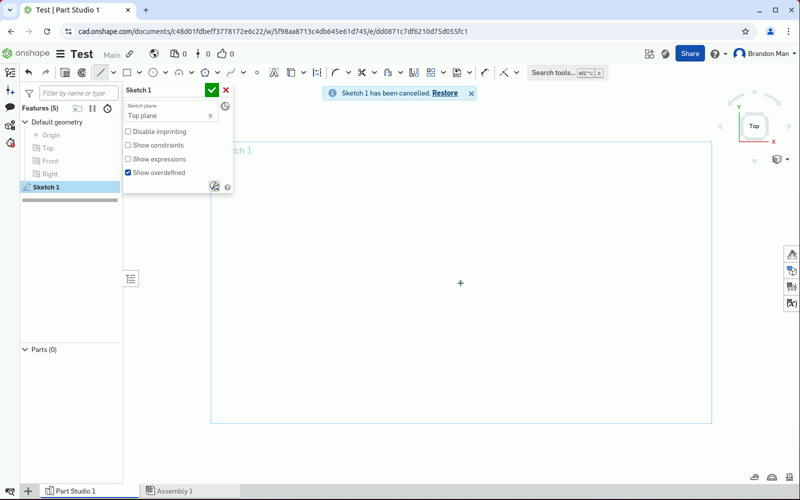
key_down(shift)
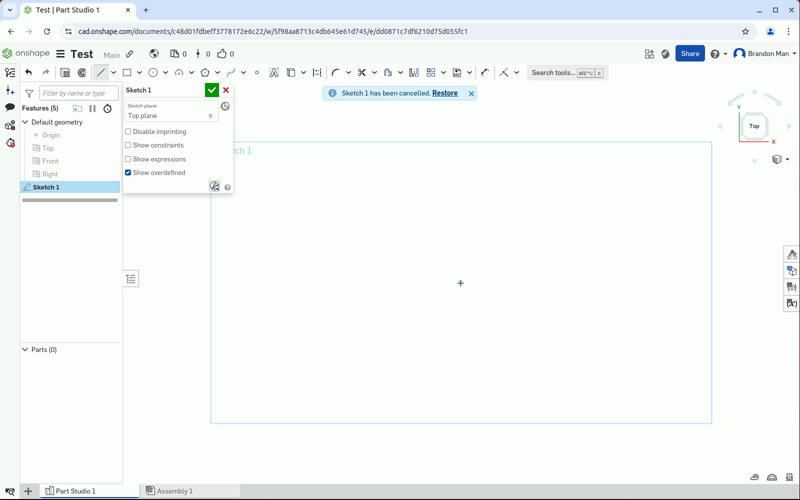
mouse_move(535, 282)
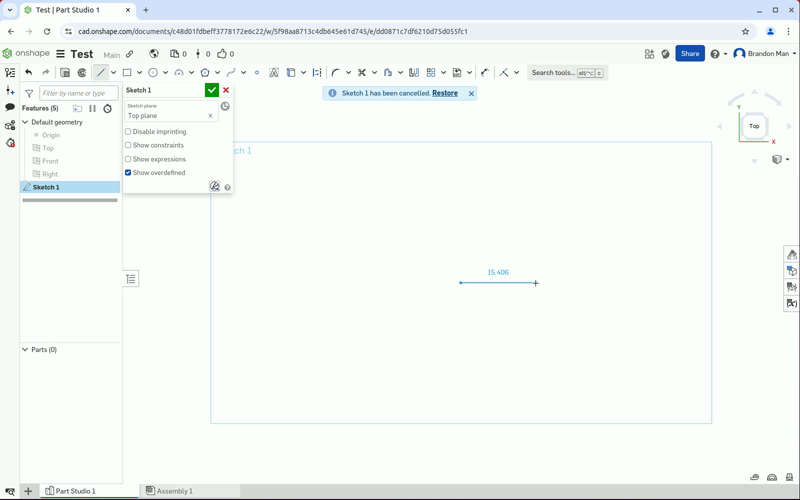
click(535, 282)
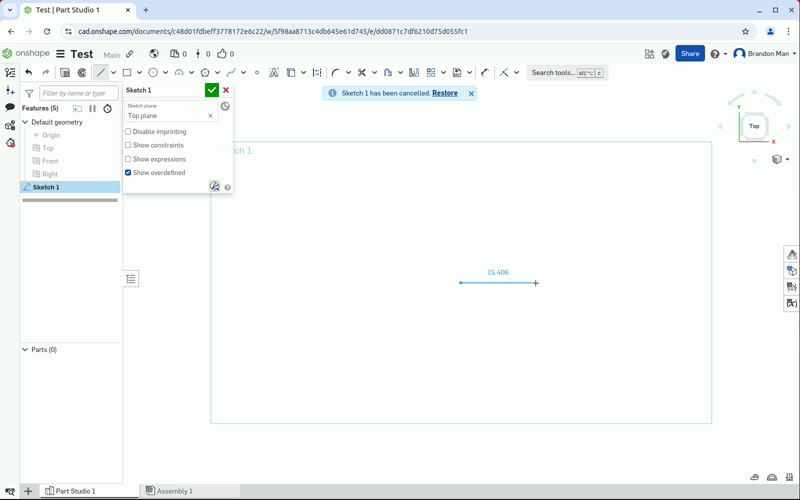
key_up(shift)
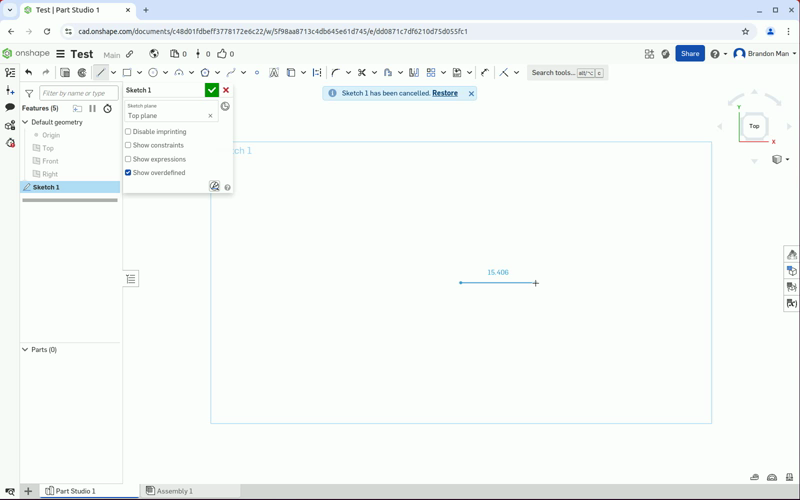
key_down(shift)
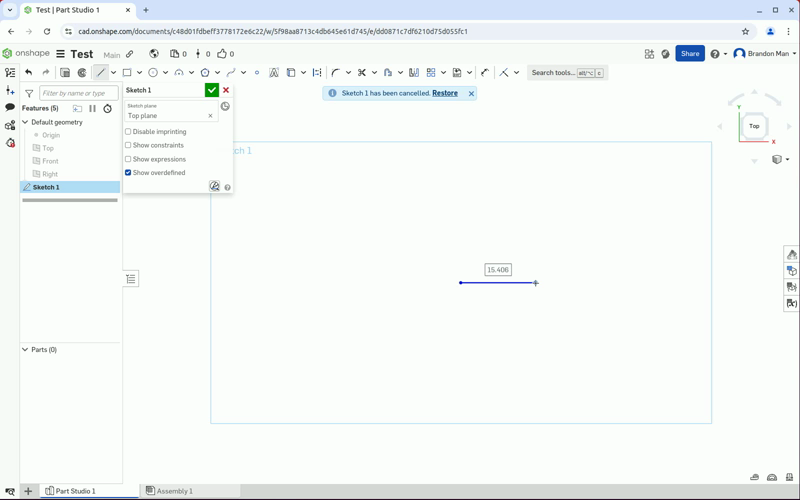
mouse_move(535, 170)
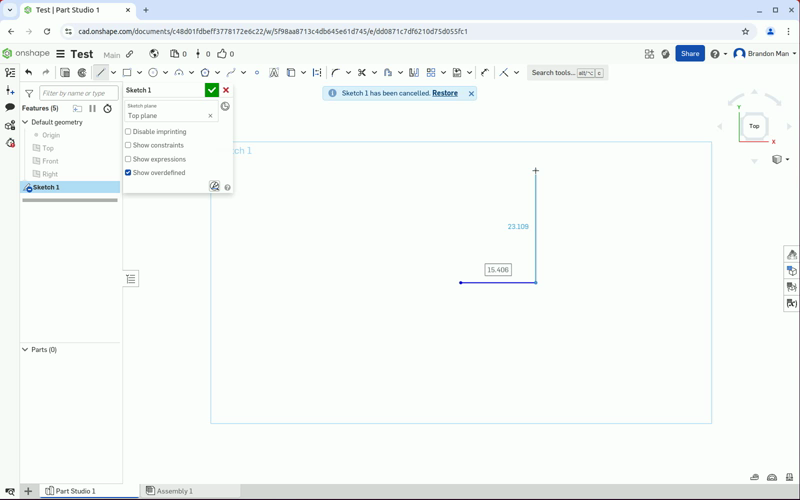
click(535, 170)
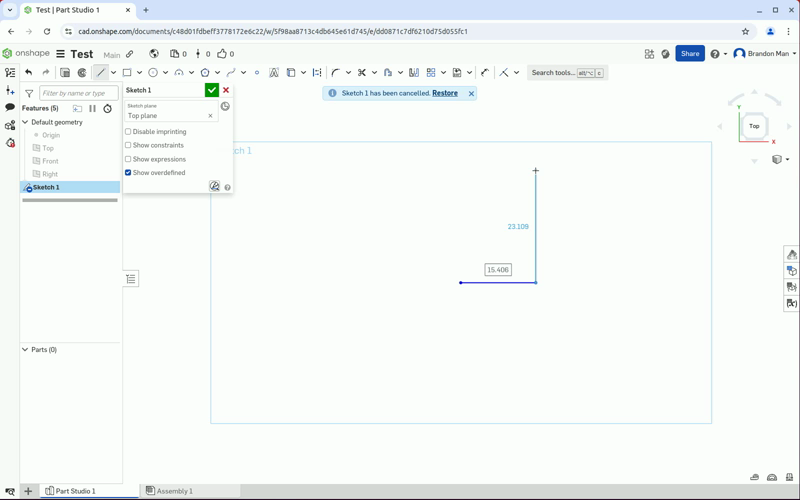
key_up(shift)
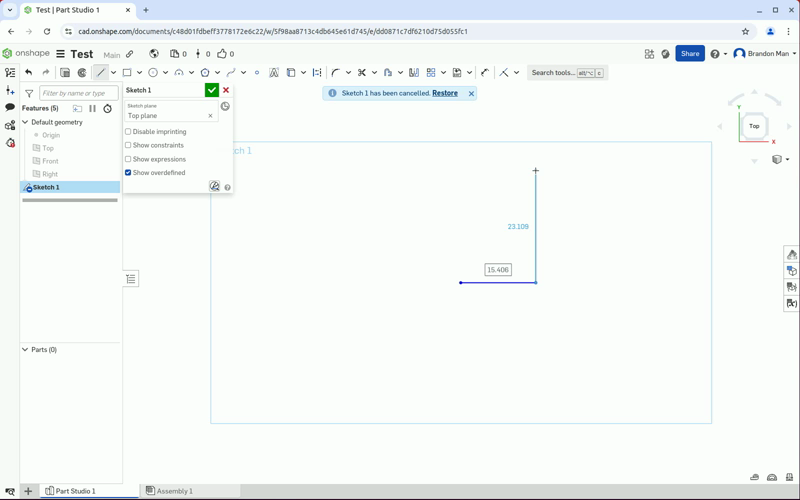
key_down(shift)
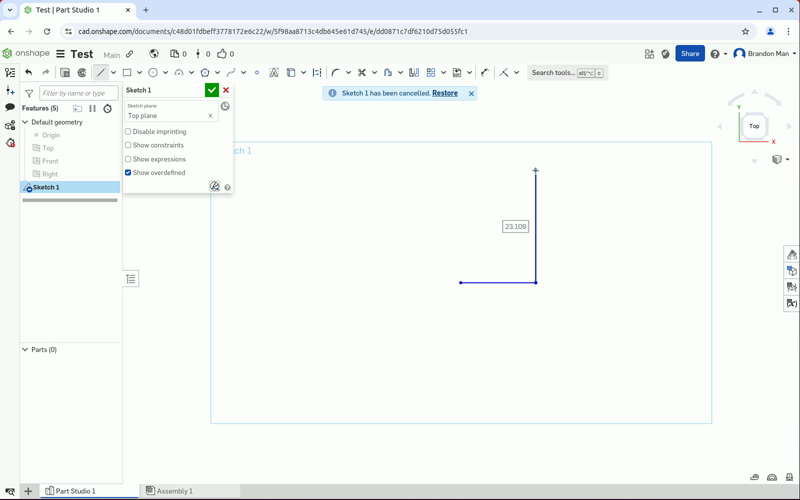
mouse_move(460, 170)
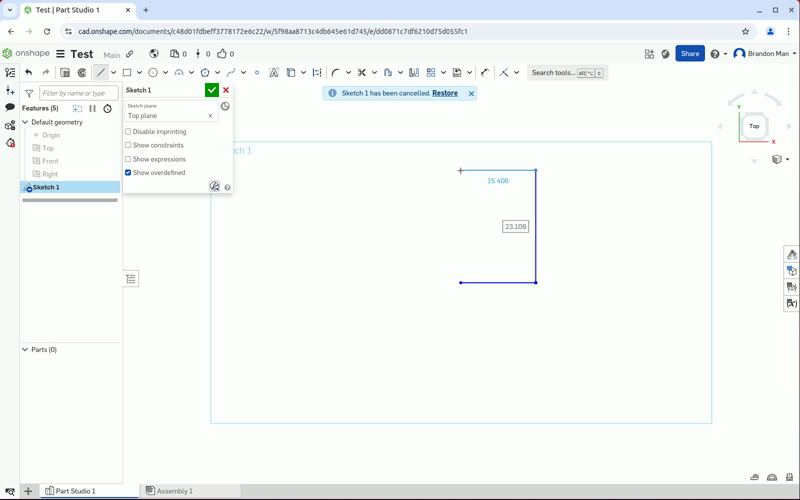
click(460, 170)
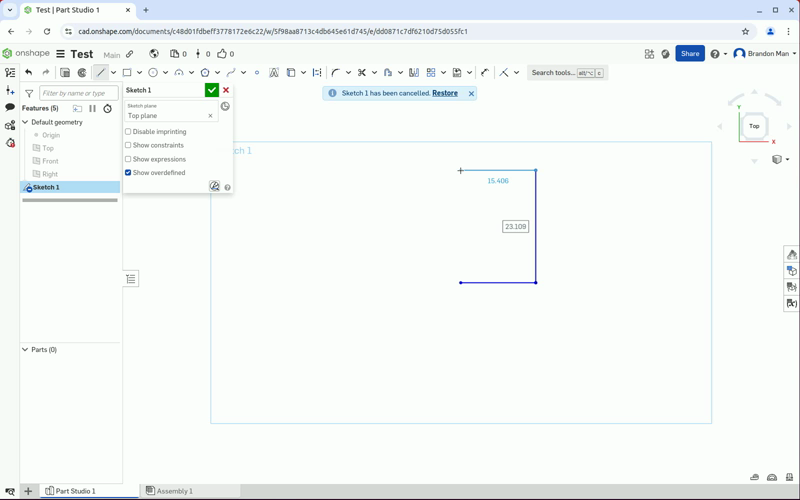
key_up(shift)
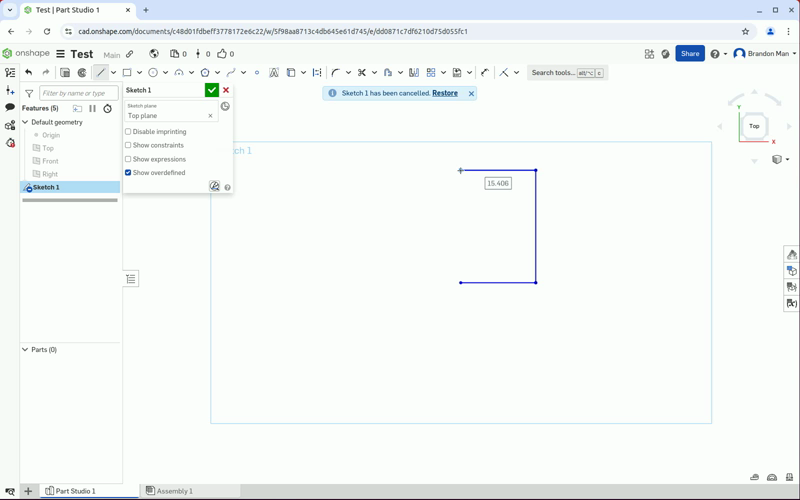
key_down(shift)
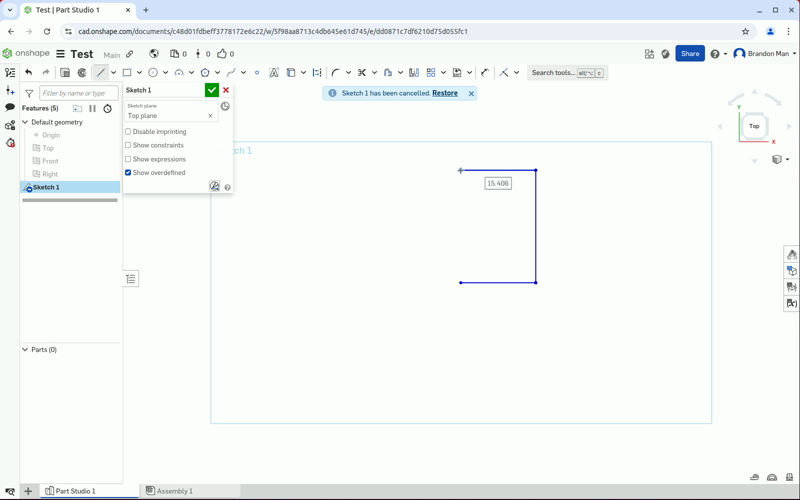
mouse_move(460, 282)
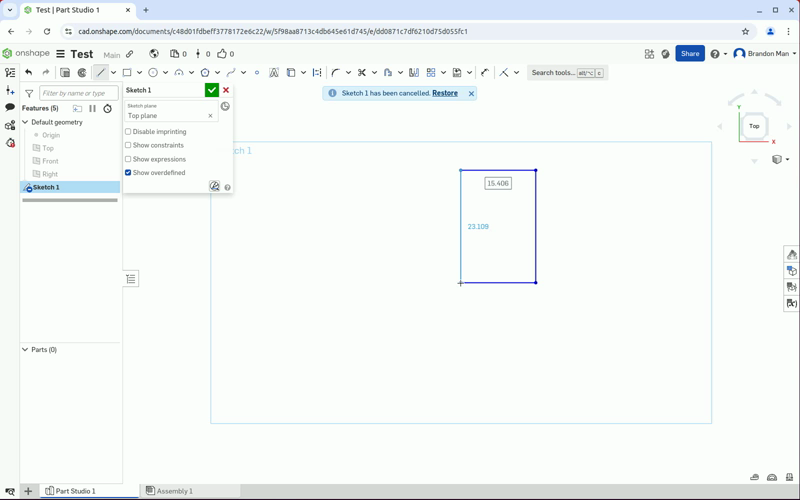
key_up(shift)
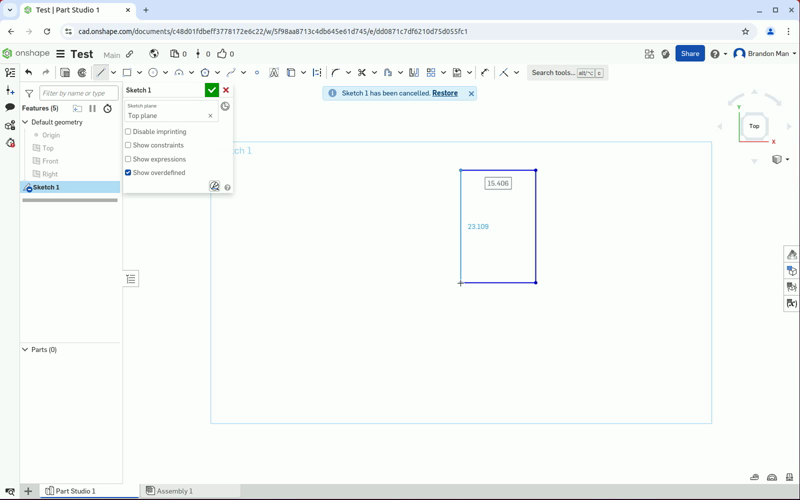
click(460, 282)
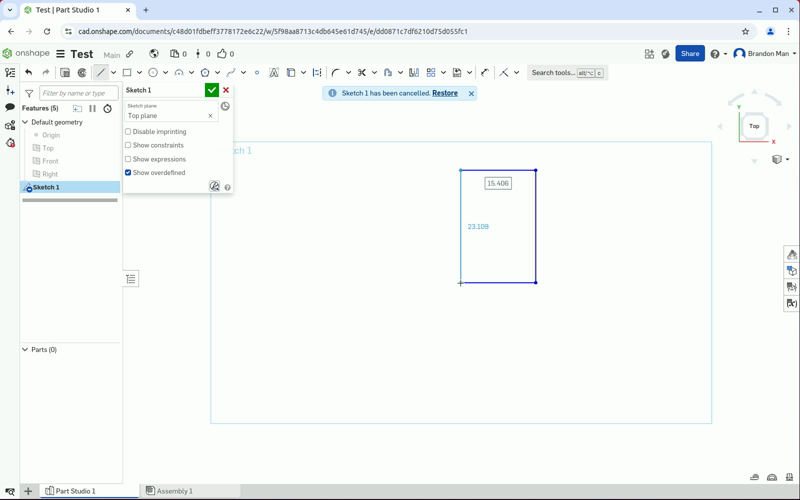
key(esc)
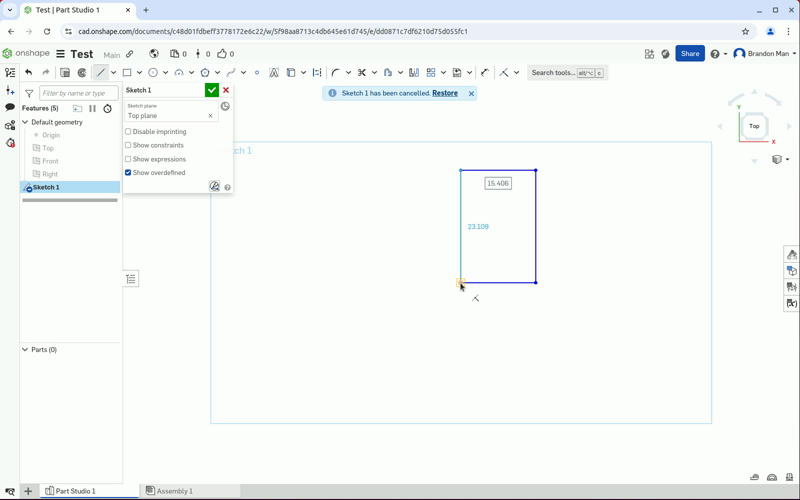
mouse_move(498, 228)
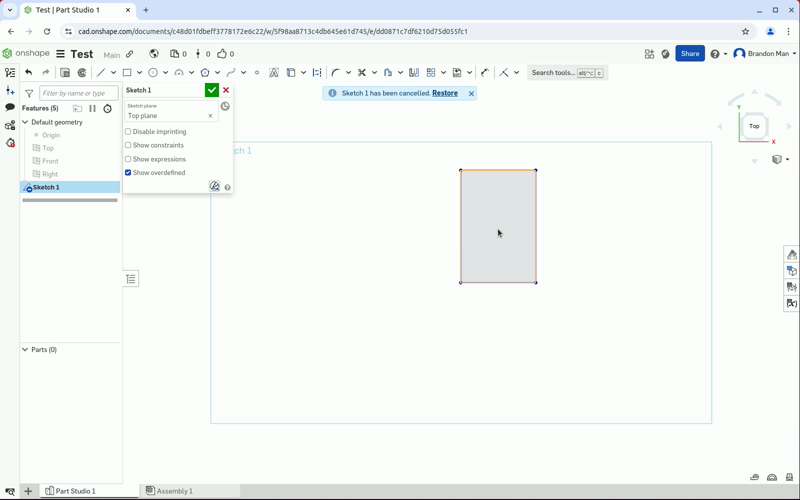
click(498, 228)
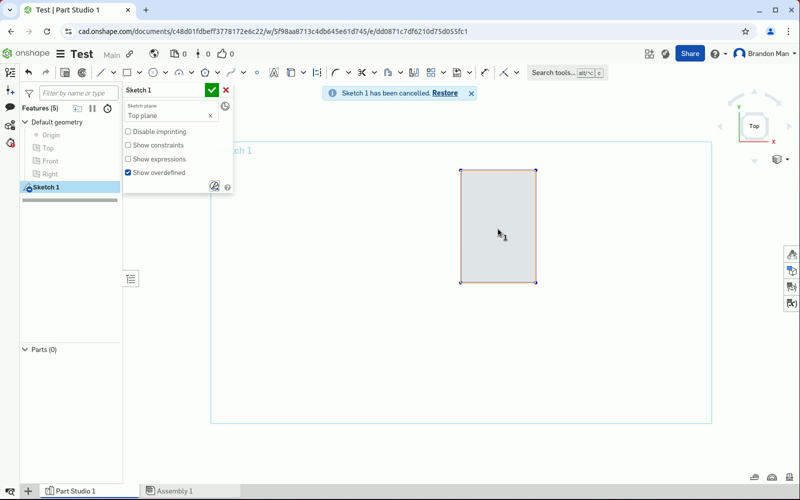
mouse_move(73, 352)
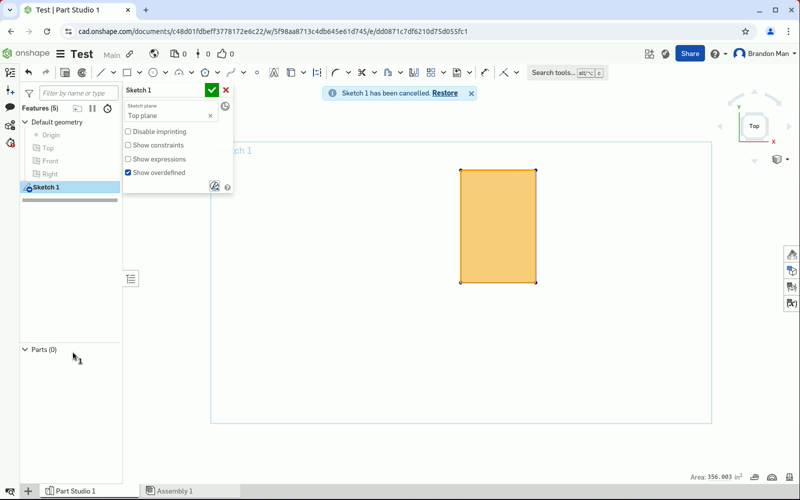
key(shift+y)
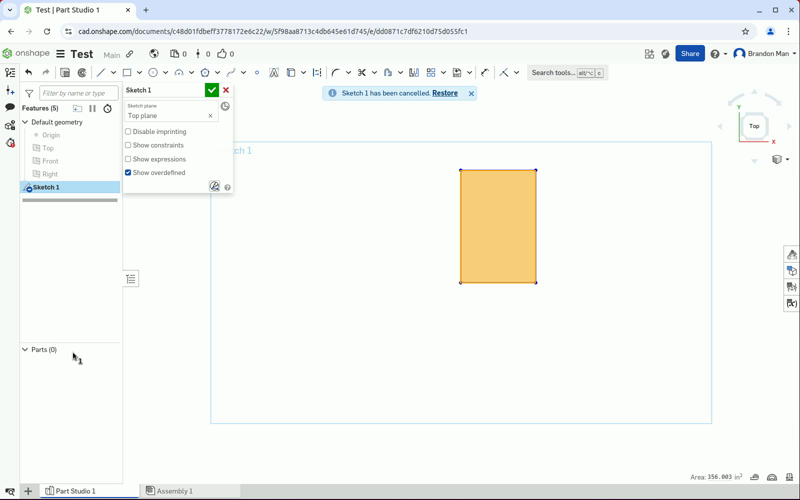
key(shift+e)
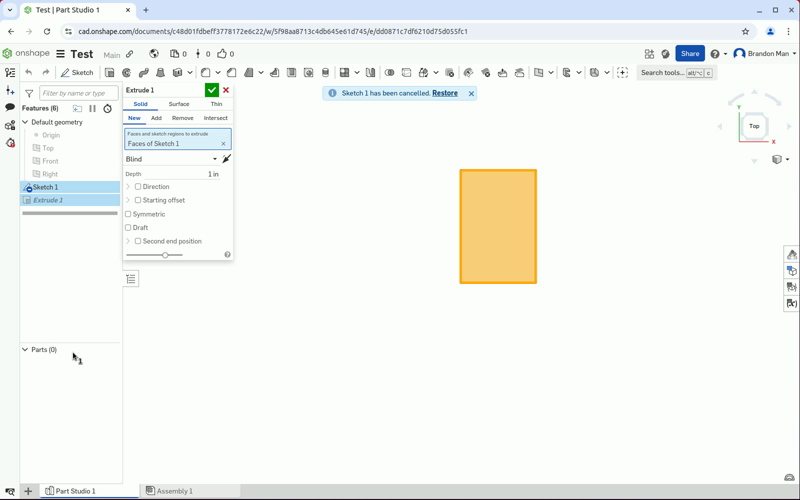
mouse_move(143, 106)
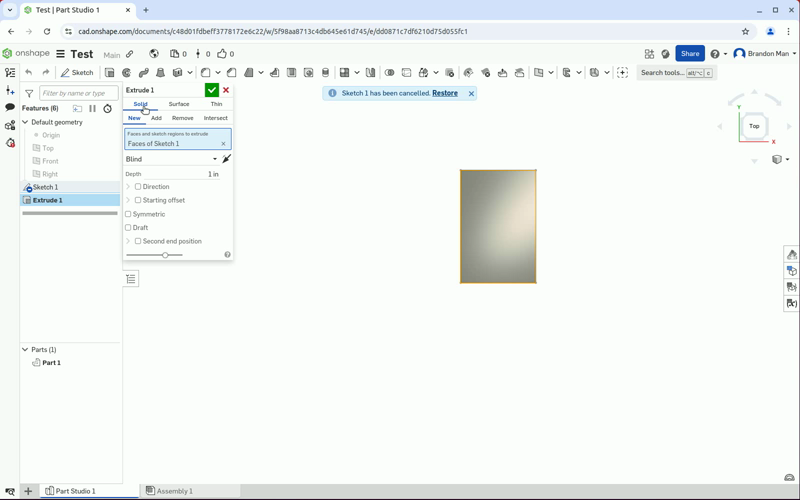
click(143, 106)
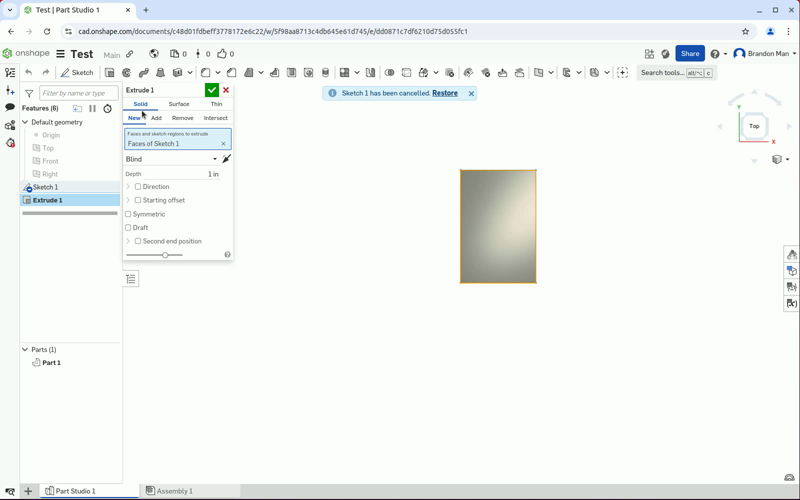
mouse_move(137, 120)
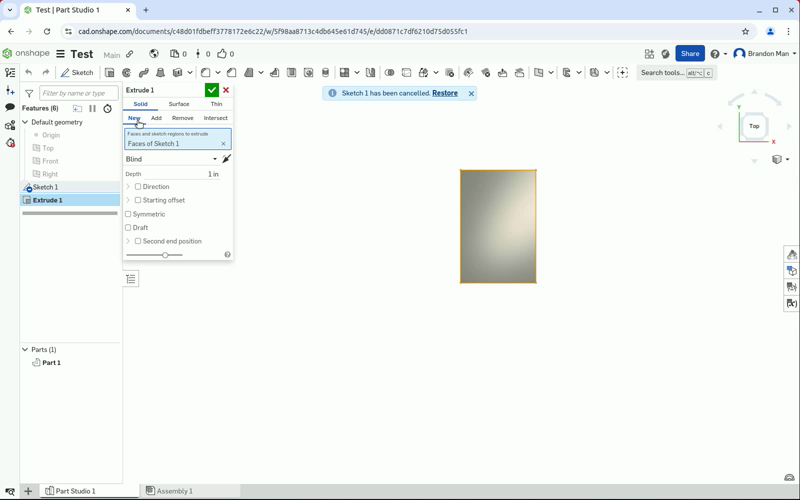
click(137, 120)
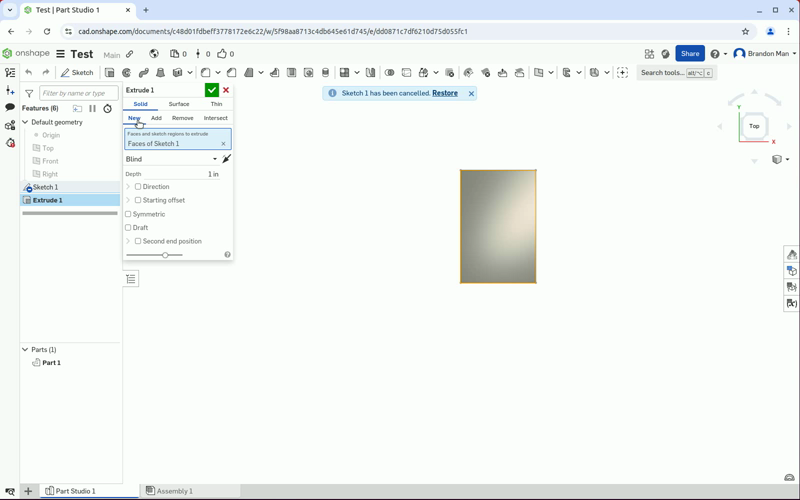
key(tab, 4)
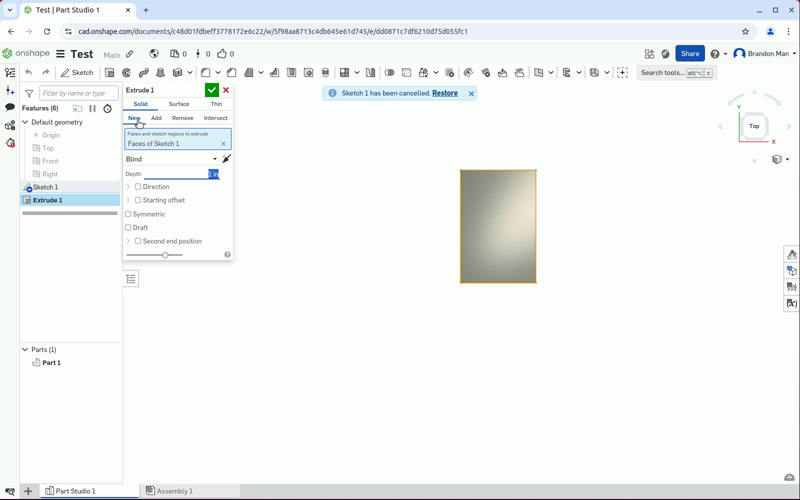
text(0.722)
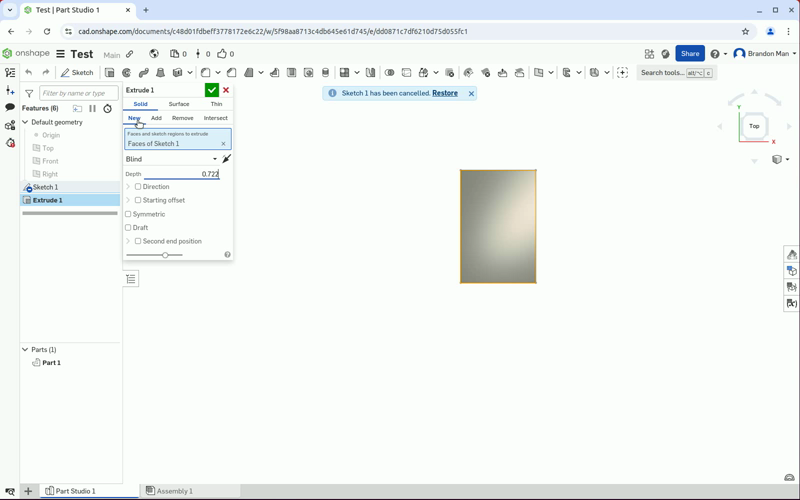
key(enter)
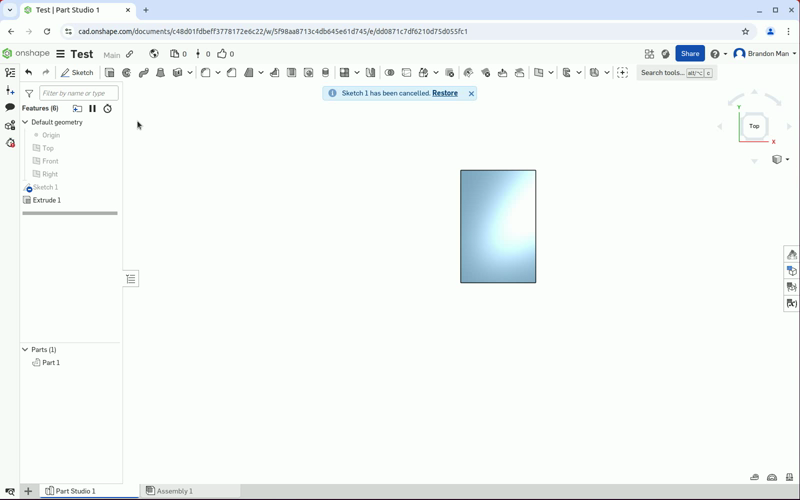
key(shift+h)
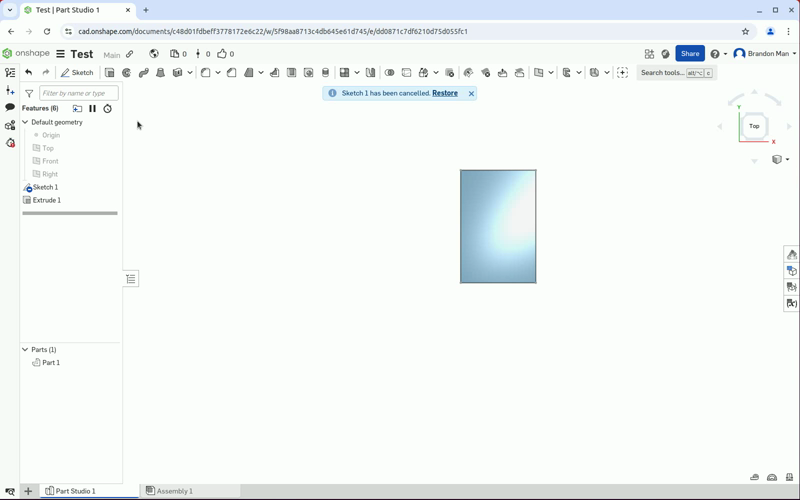
key(shift+h)
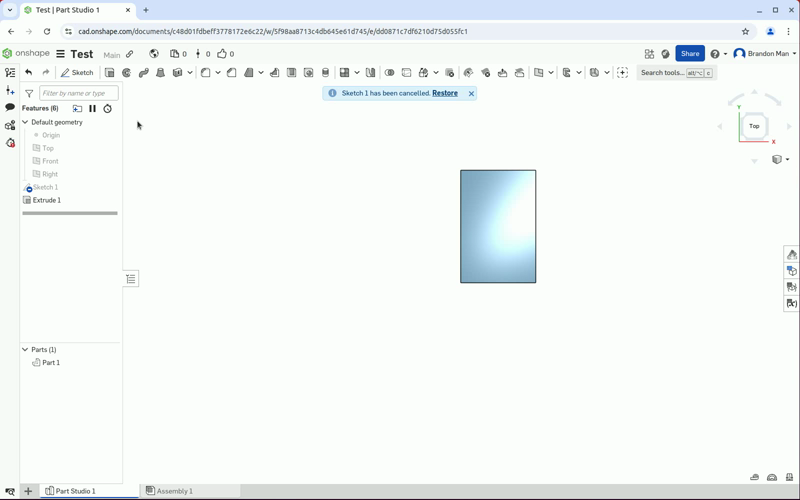
mouse_move(73, 189)
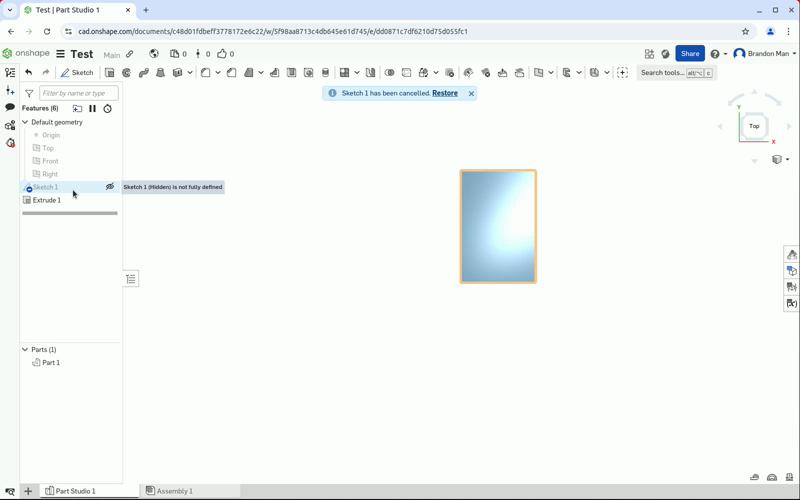
click(73, 189)
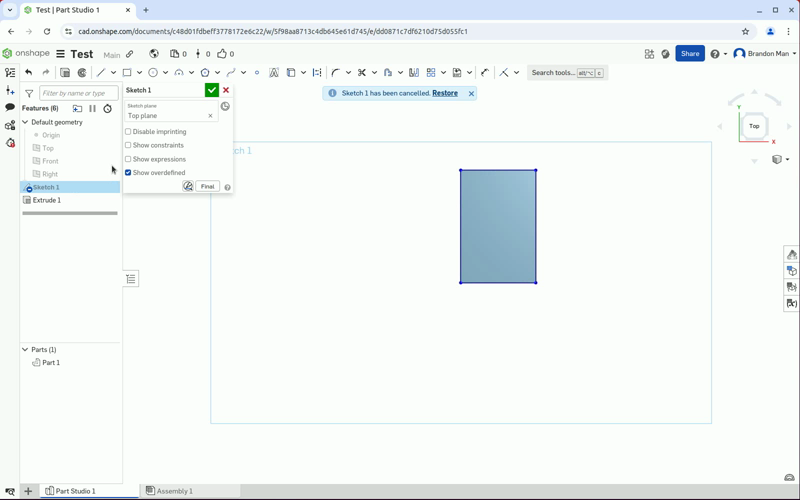
mouse_move(229, 92)
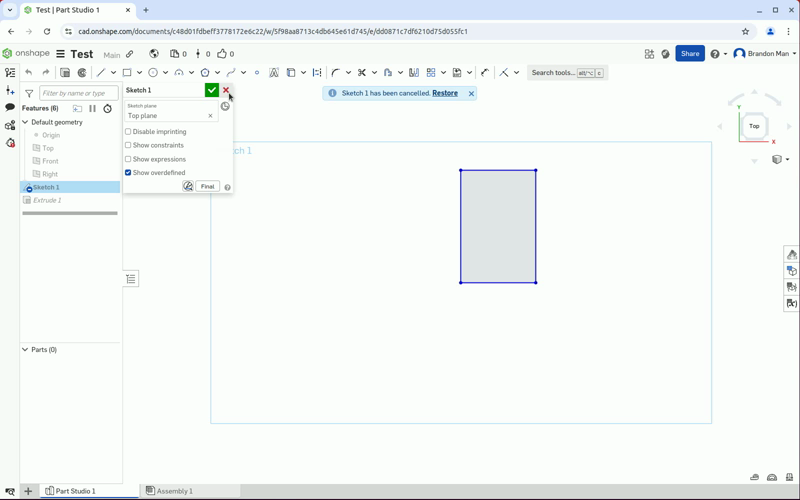
click(229, 92)
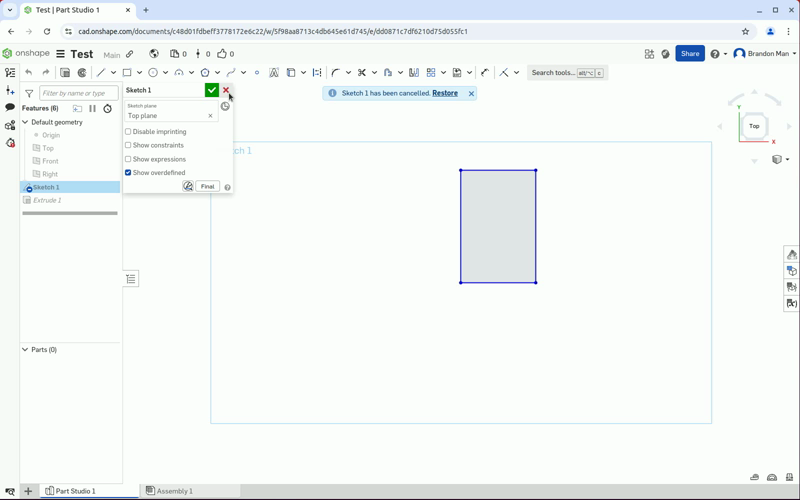
key(shift+s)
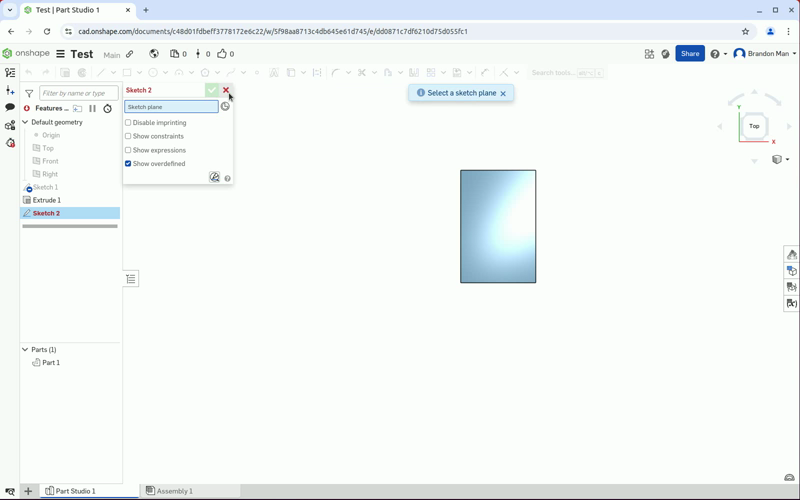
mouse_move(73, 150)
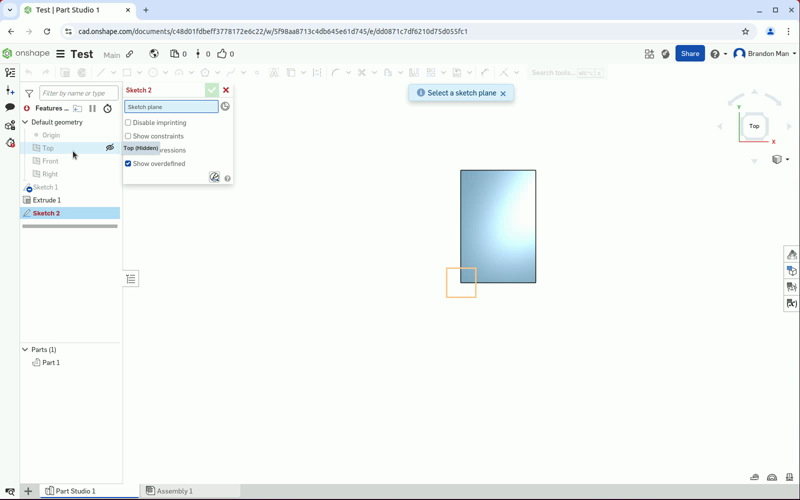
click(73, 150)
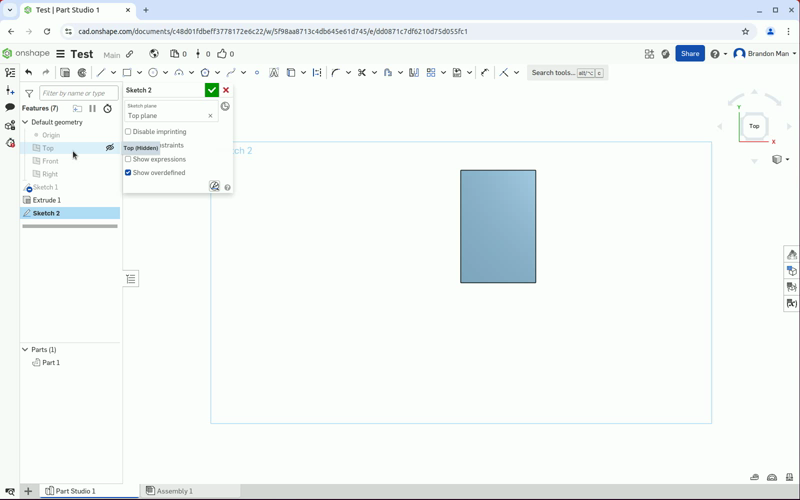
mouse_move(73, 352)
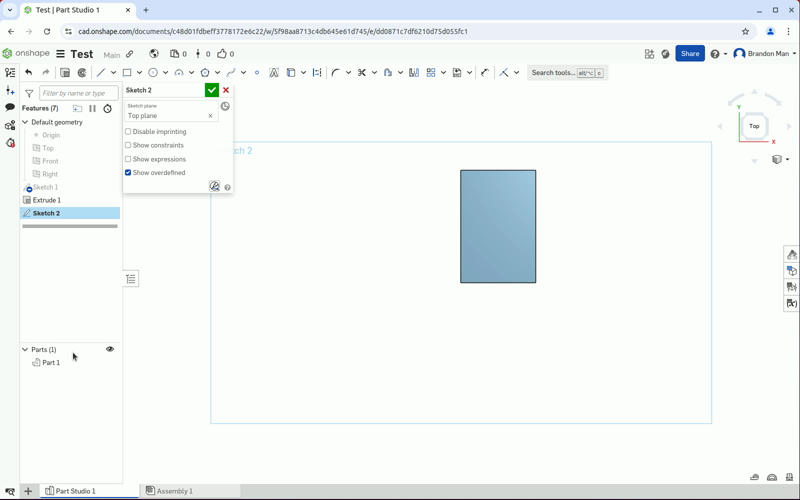
key(y)
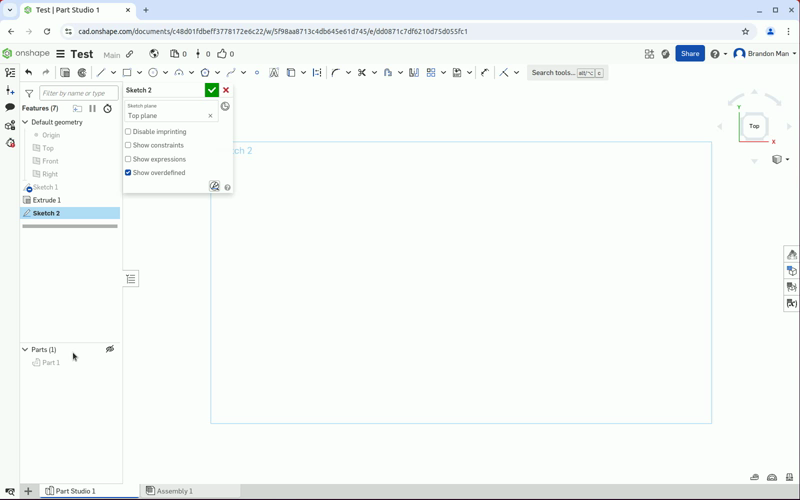
key(c)
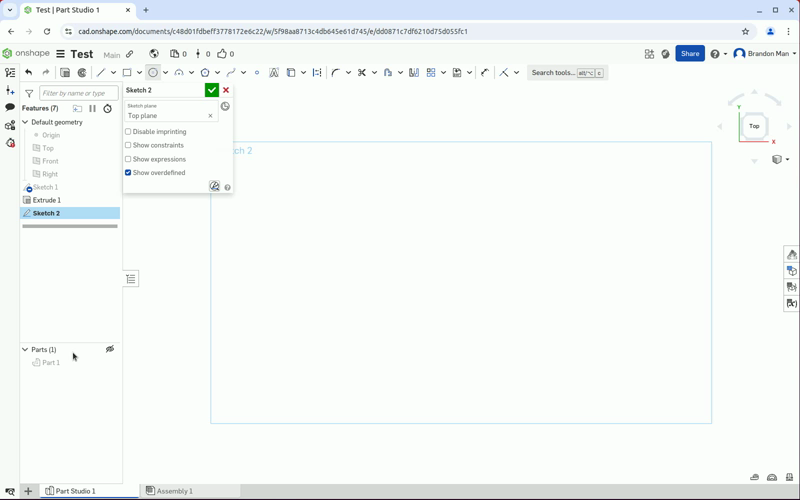
key_down(shift)
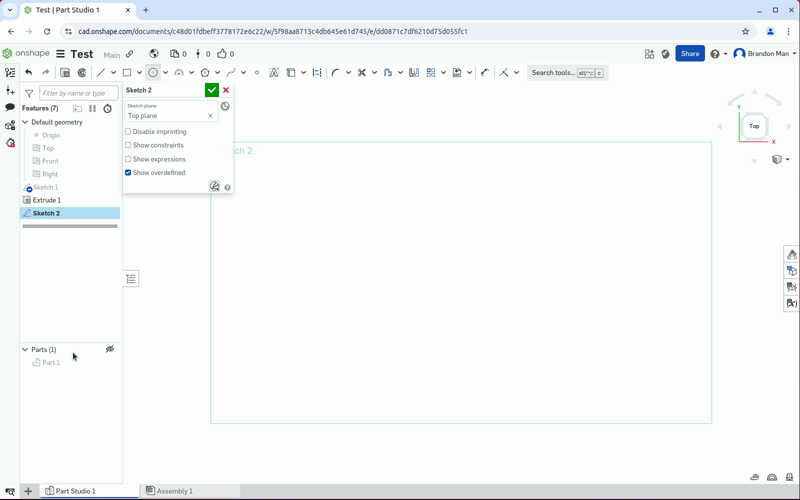
mouse_move(471, 273)
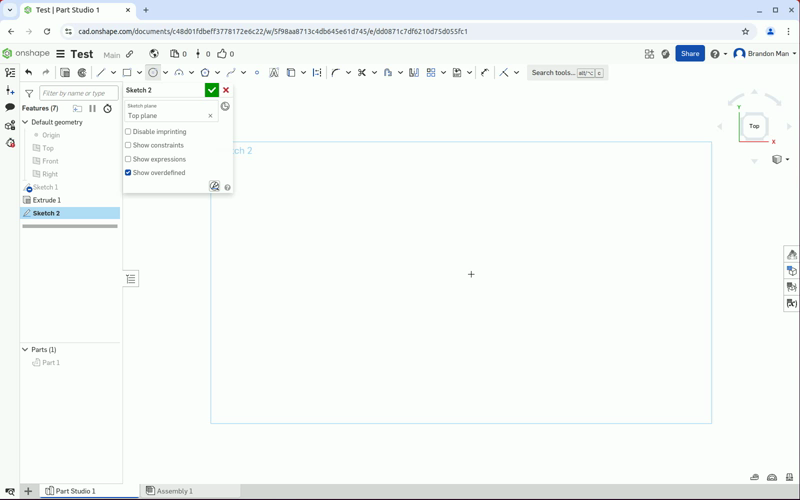
click(471, 273)
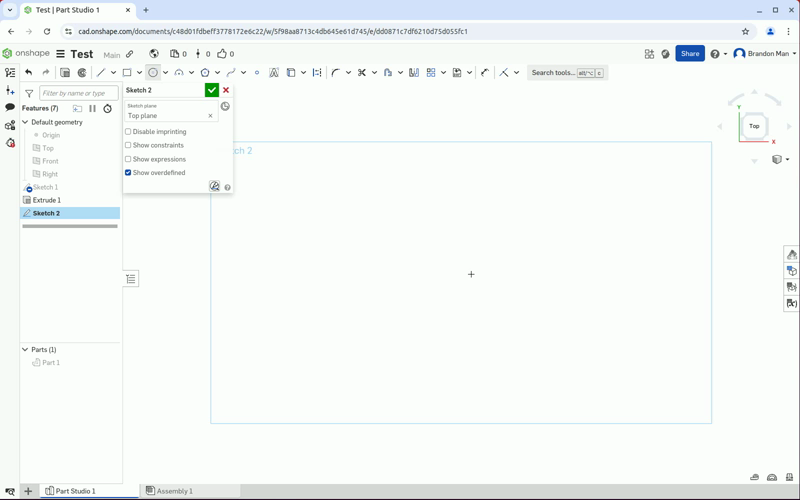
key_up(shift)
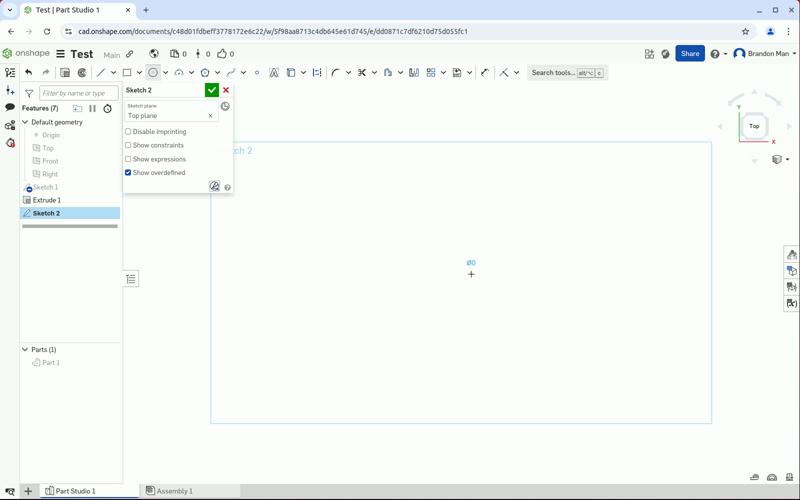
mouse_move(474, 273)
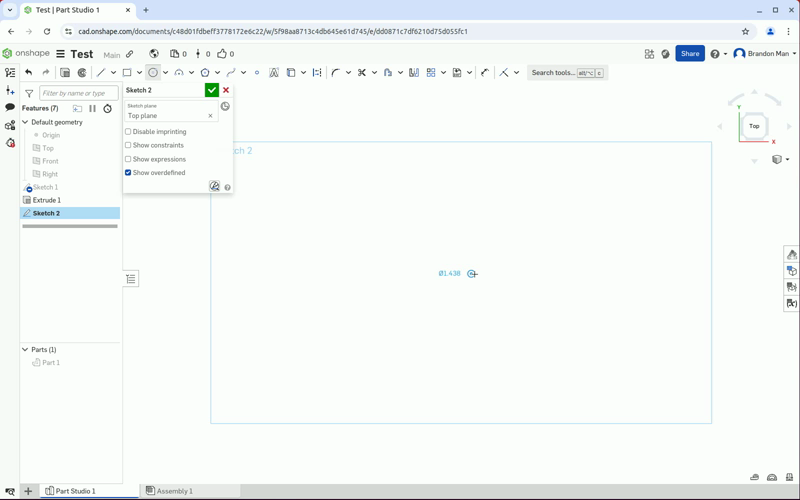
click(474, 273)
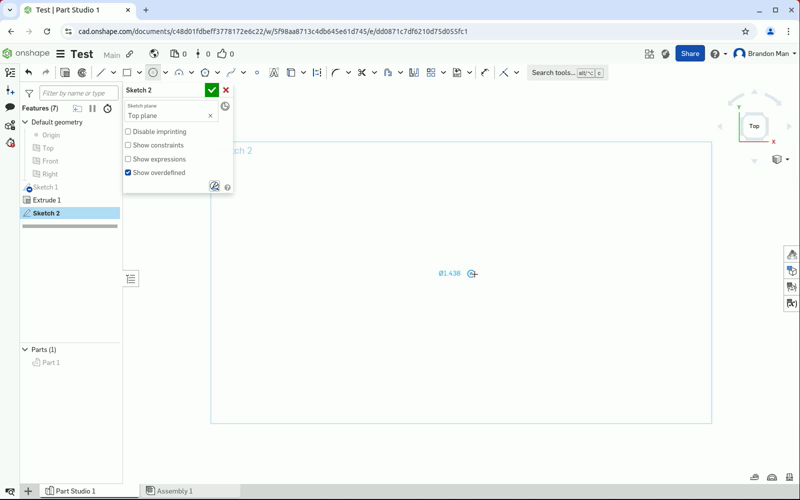
key(esc)
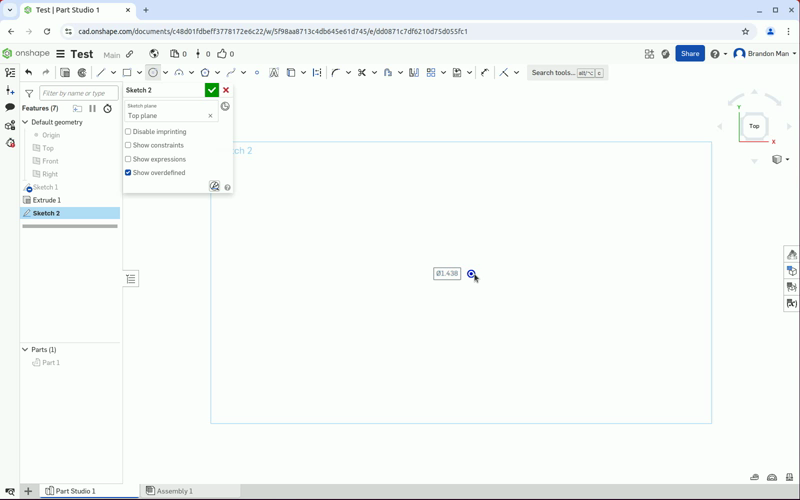
mouse_move(469, 271)
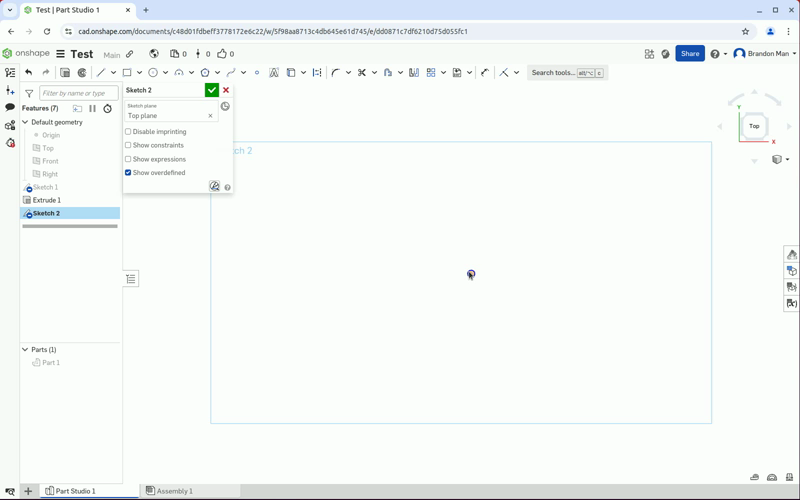
scroll(6)
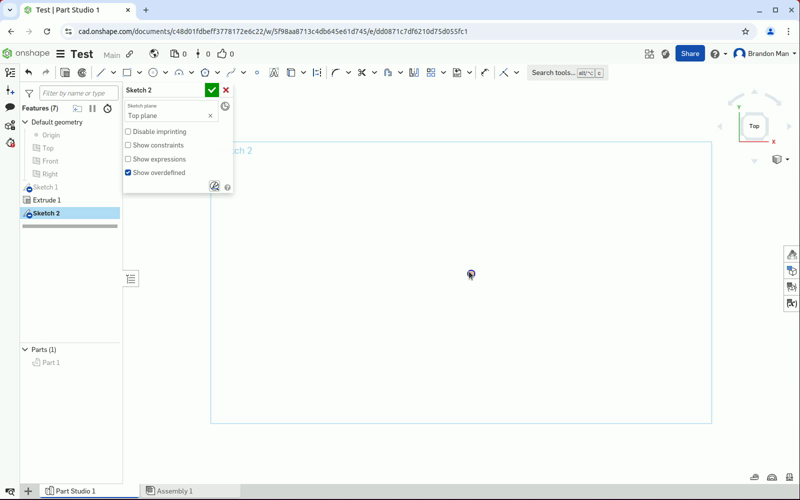
scroll(6)
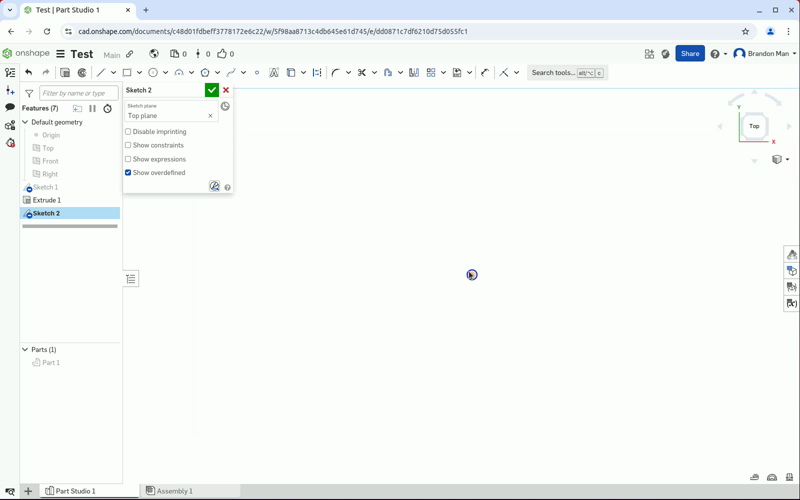
scroll(6)
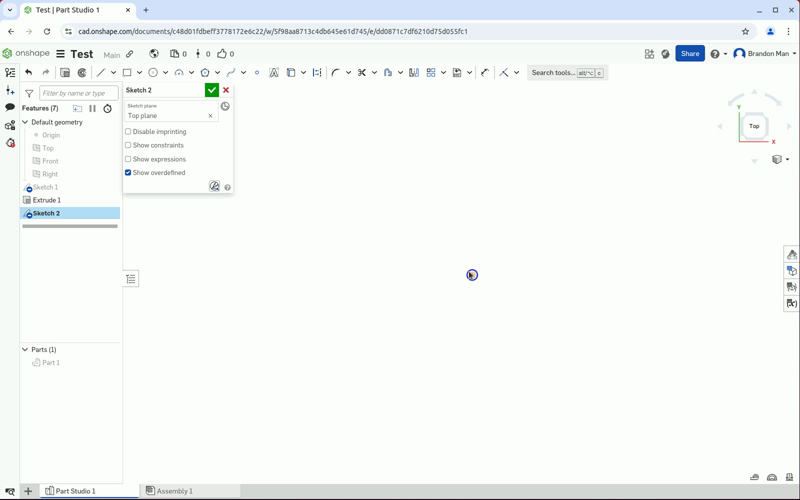
scroll(6)
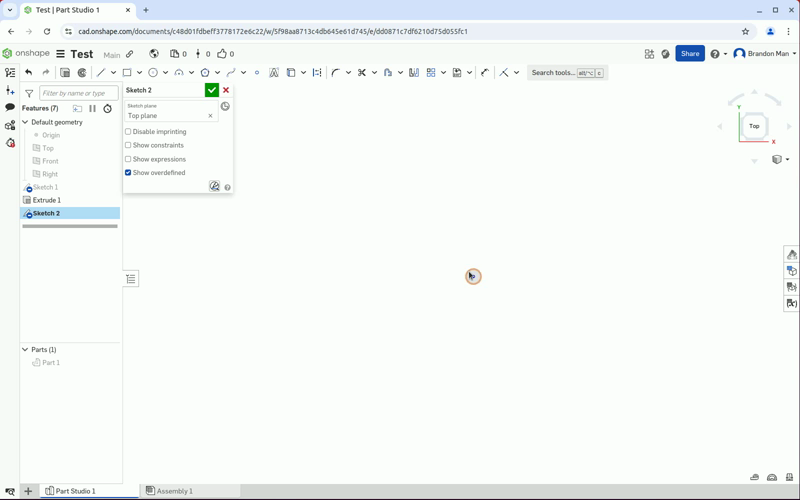
scroll(6)
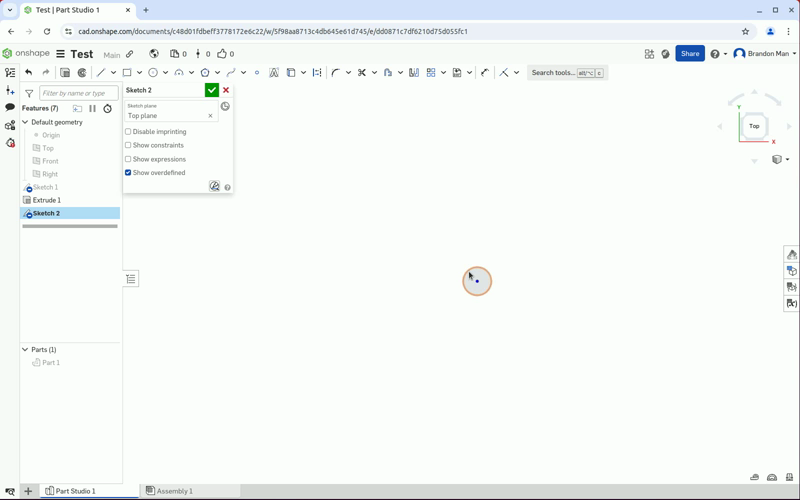
scroll(6)
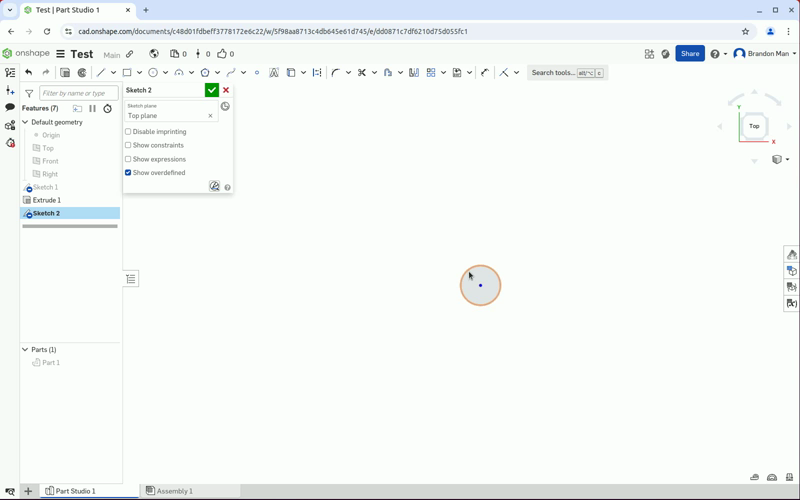
scroll(6)
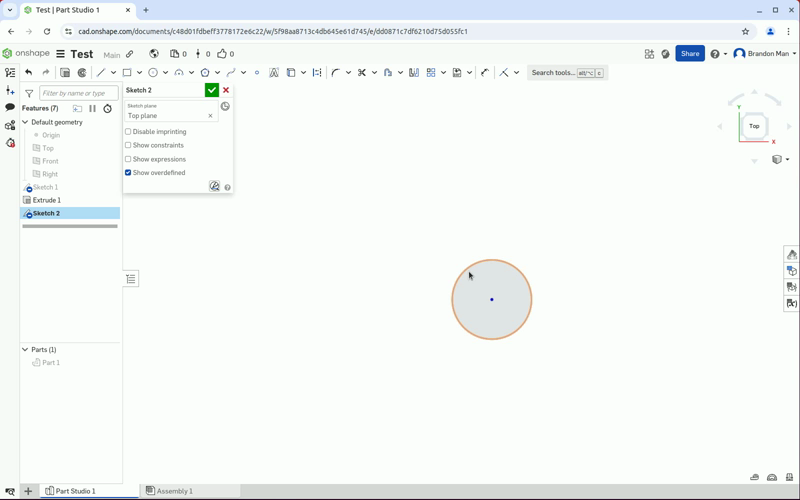
click(469, 271)
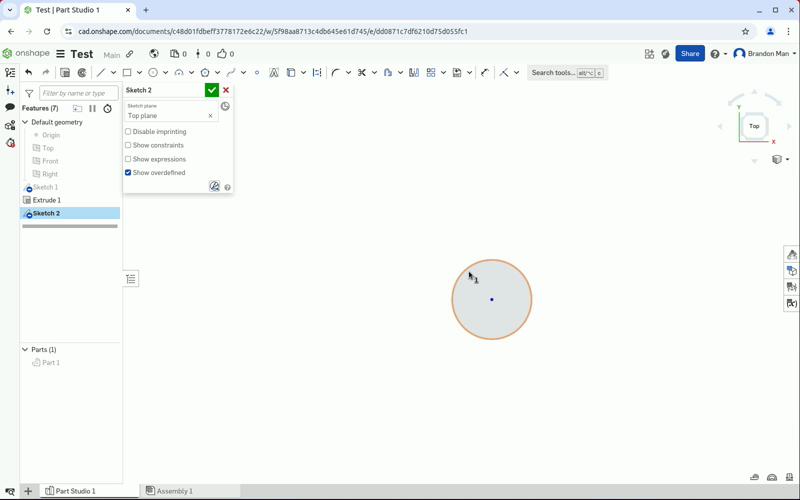
scroll(-6)
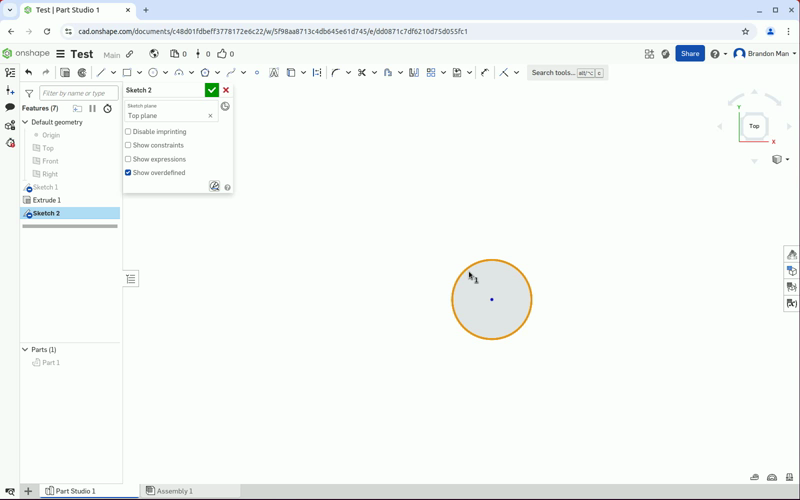
scroll(-6)
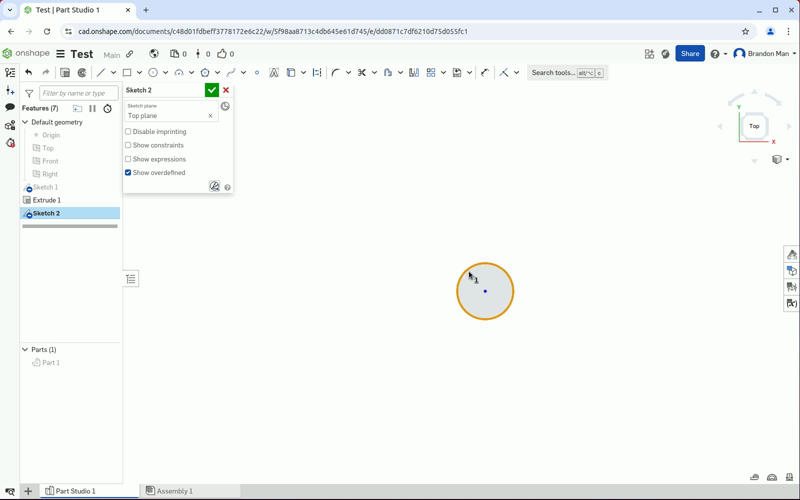
scroll(-6)
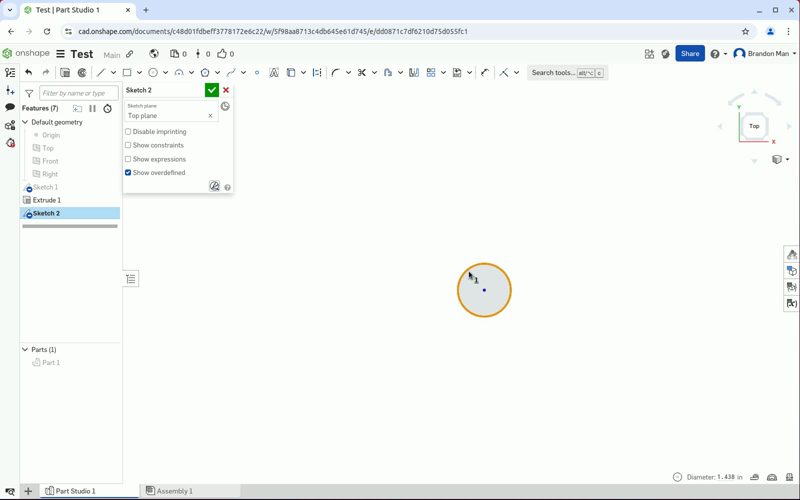
scroll(-6)
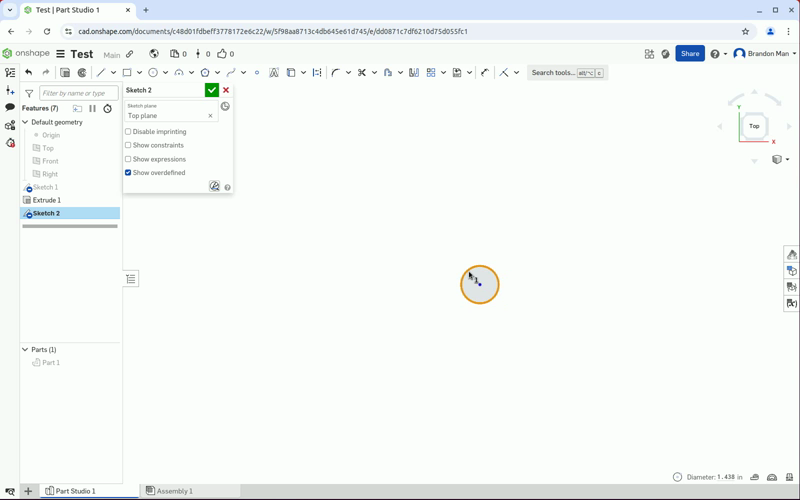
scroll(-6)
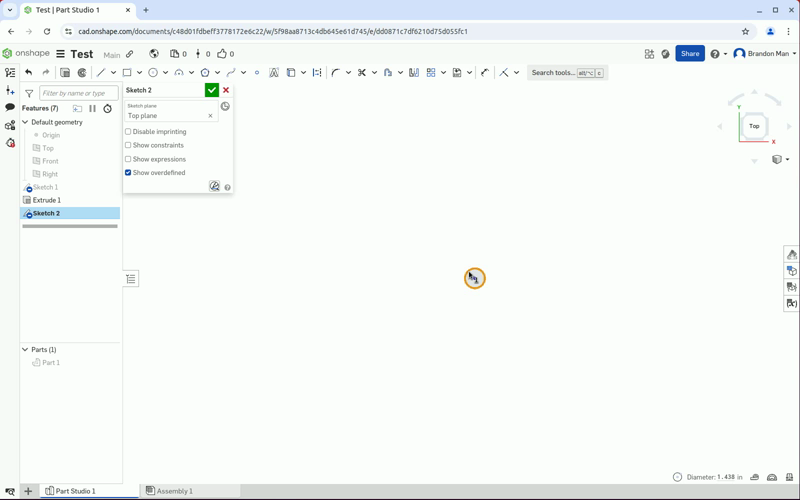
scroll(-6)
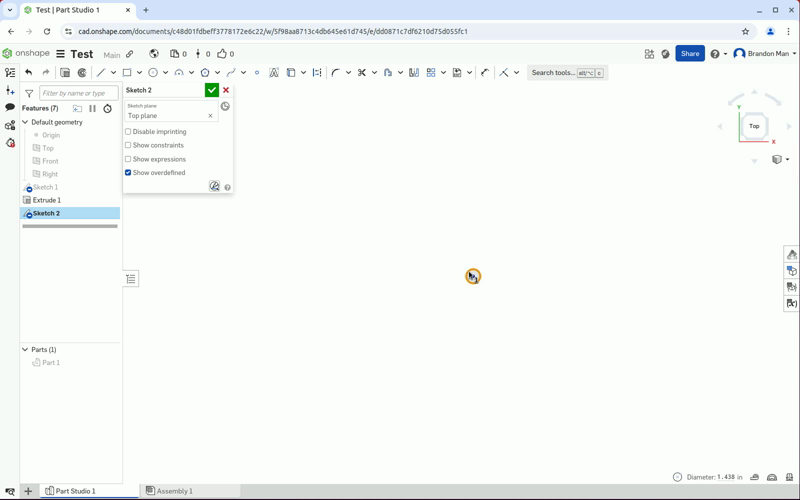
scroll(-6)
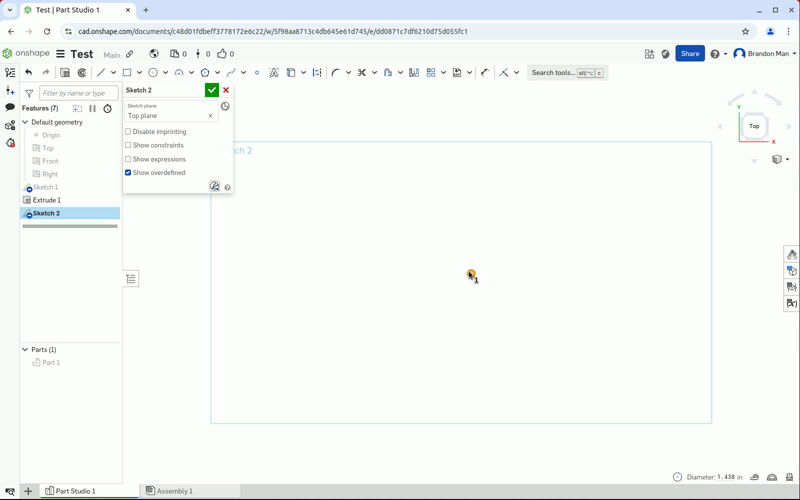
mouse_move(73, 352)
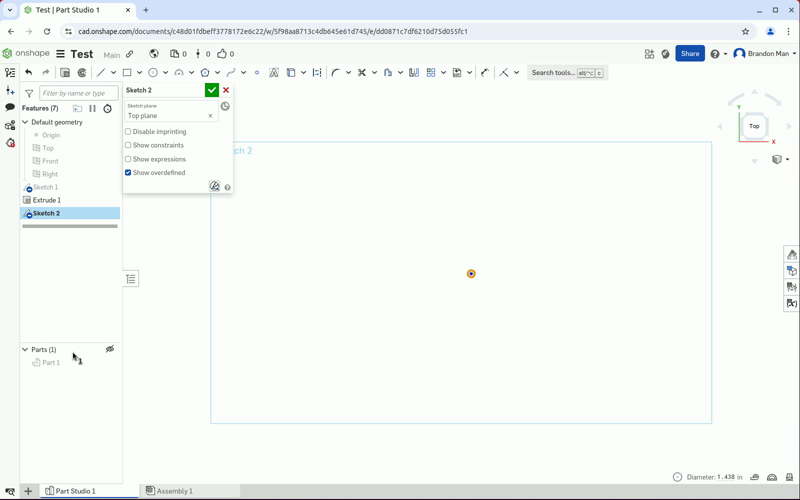
key(shift+y)
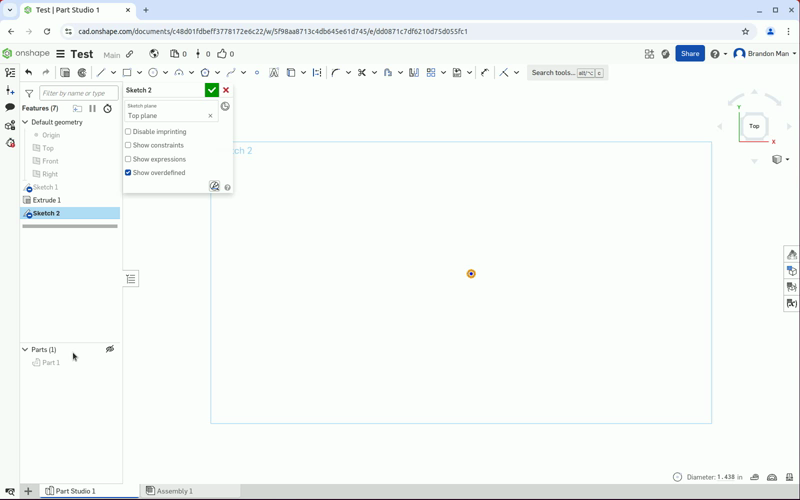
key(shift+e)
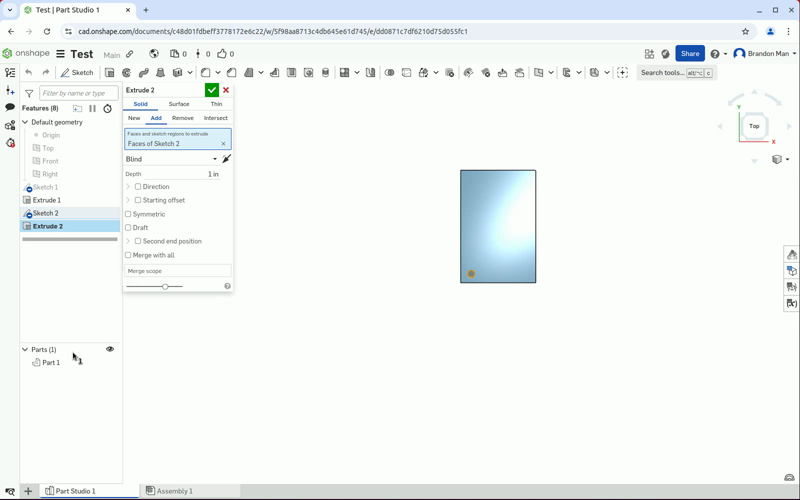
mouse_move(143, 106)
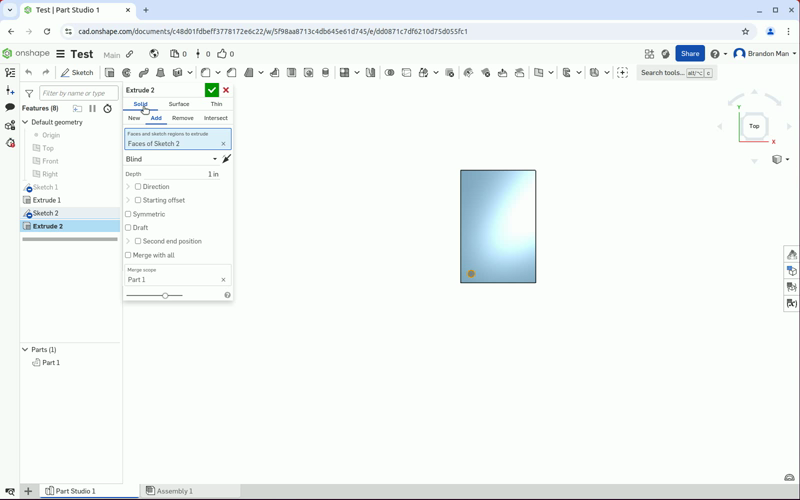
click(143, 106)
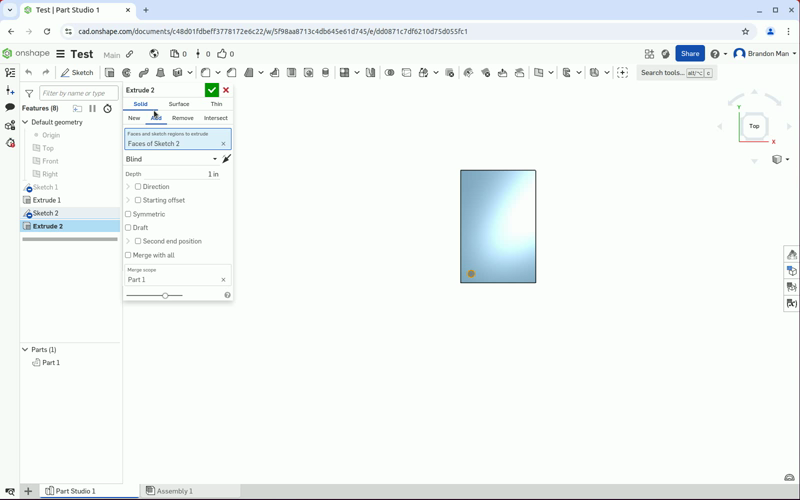
mouse_move(186, 120)
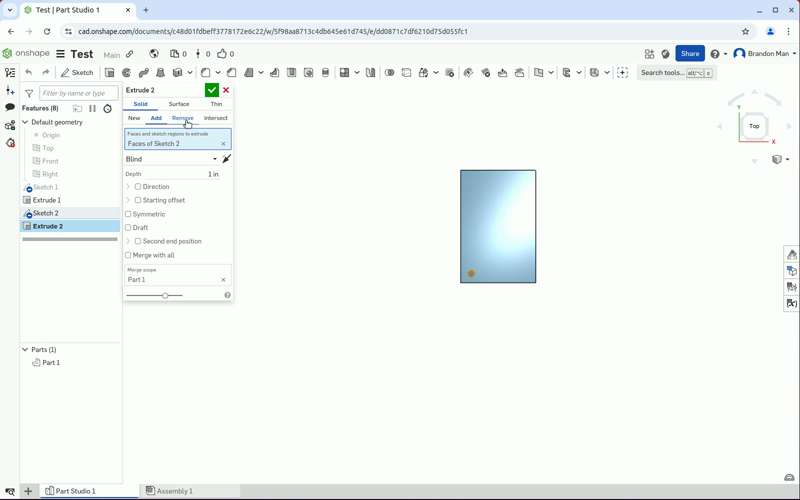
click(186, 120)
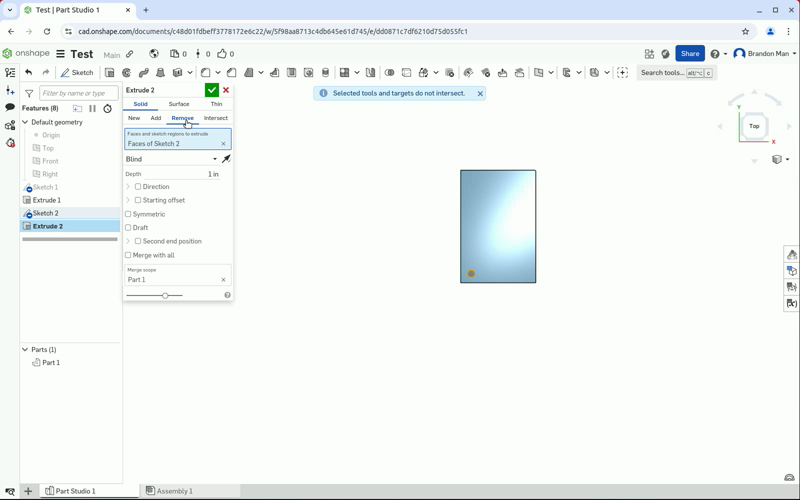
key(tab, 4)
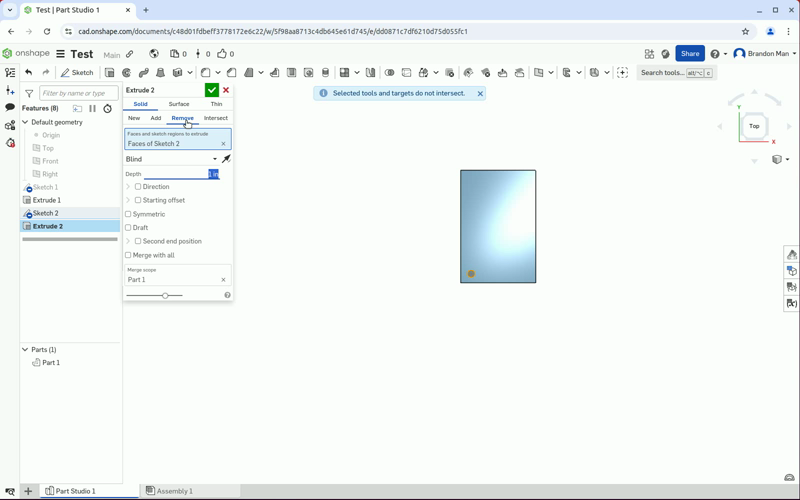
text(-9.628)
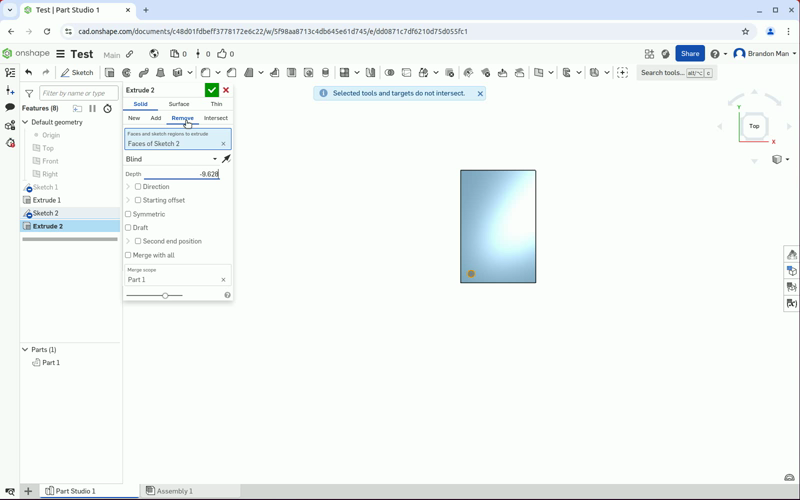
key(tab, 6)
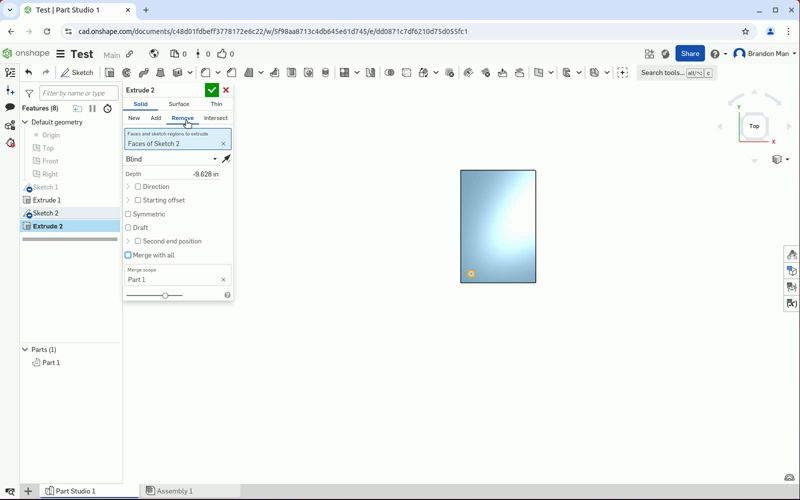
key(space)
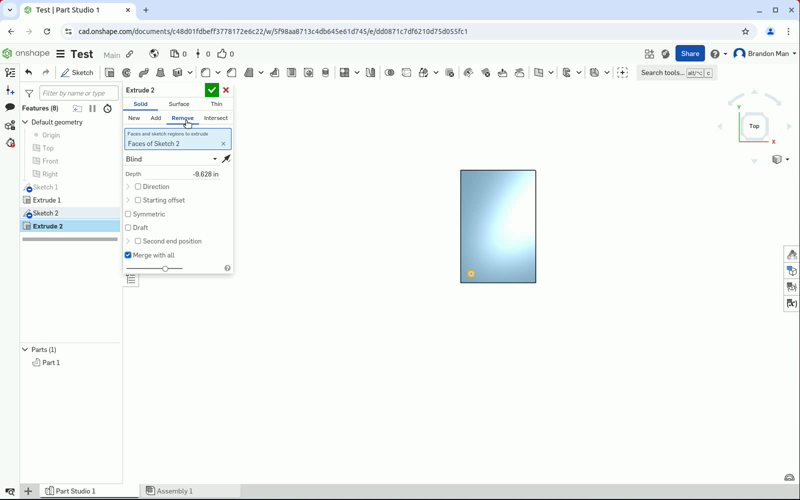
key(enter)
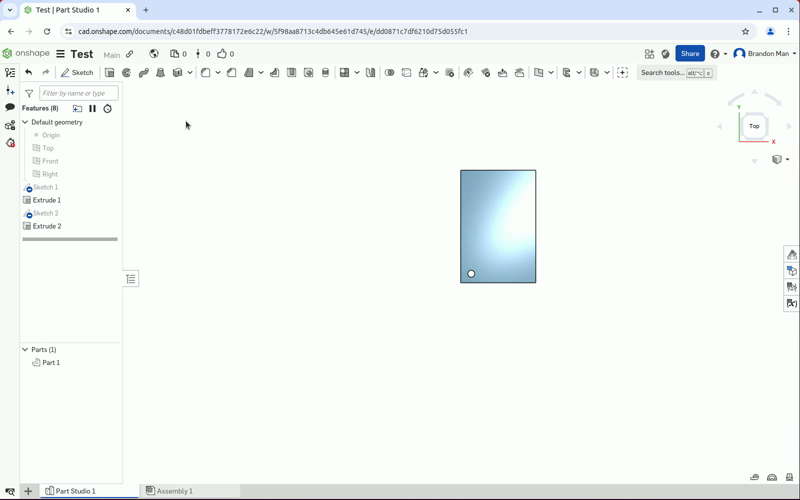
key(shift+h)
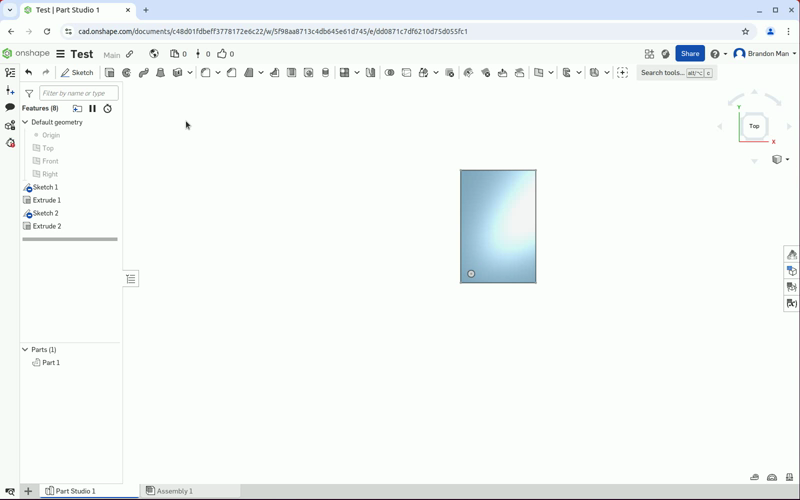
key(shift+h)
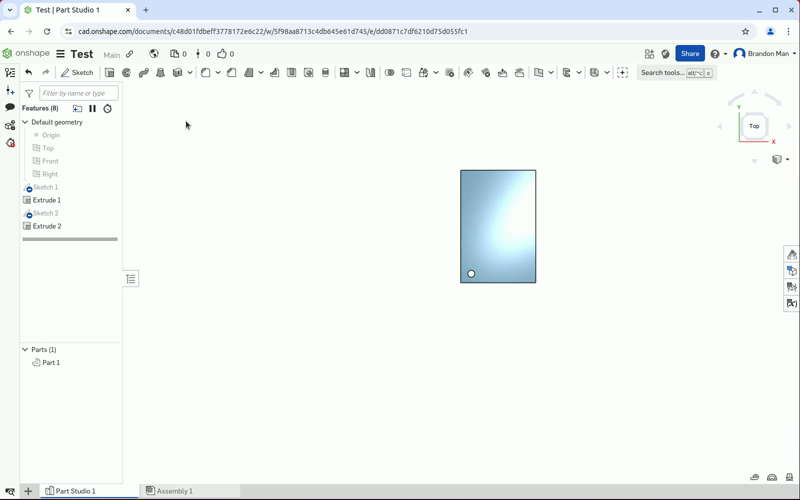
mouse_move(73, 189)
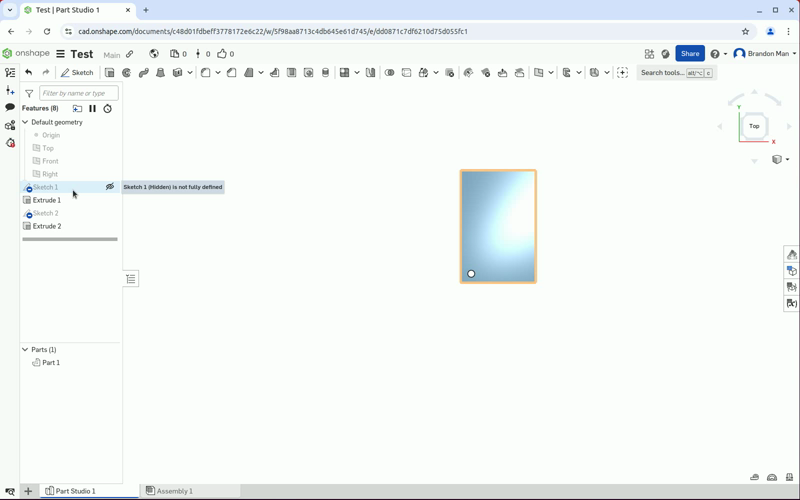
click(73, 189)
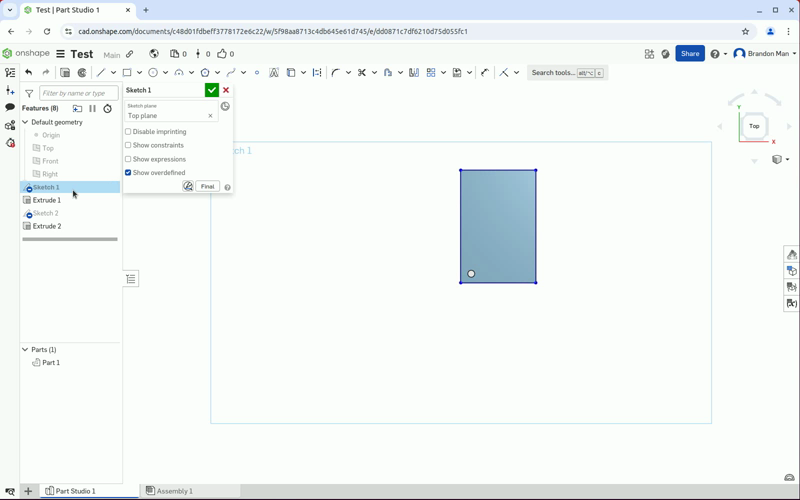
mouse_move(229, 92)
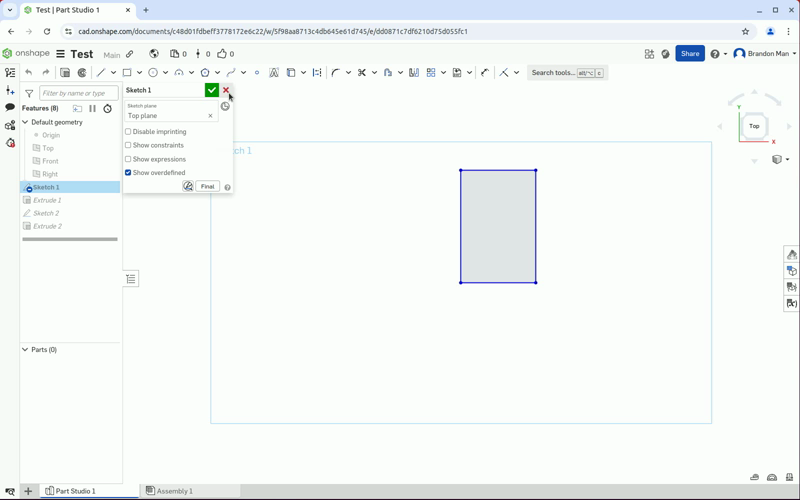
click(229, 92)
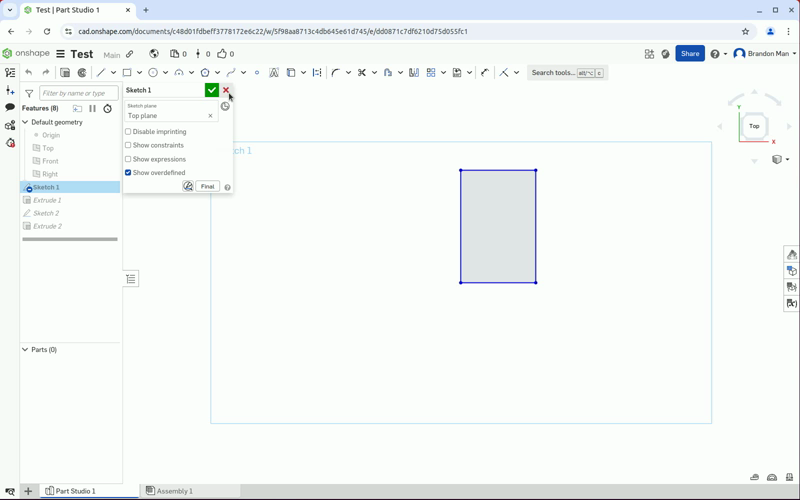
key(shift+s)
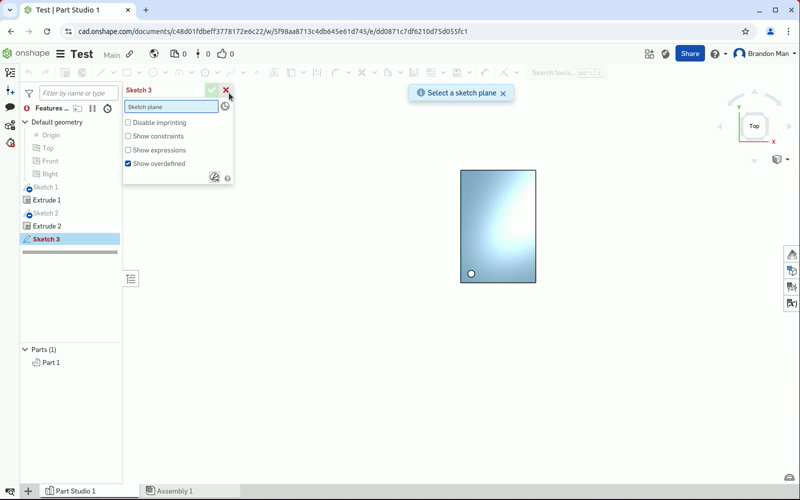
mouse_move(73, 150)
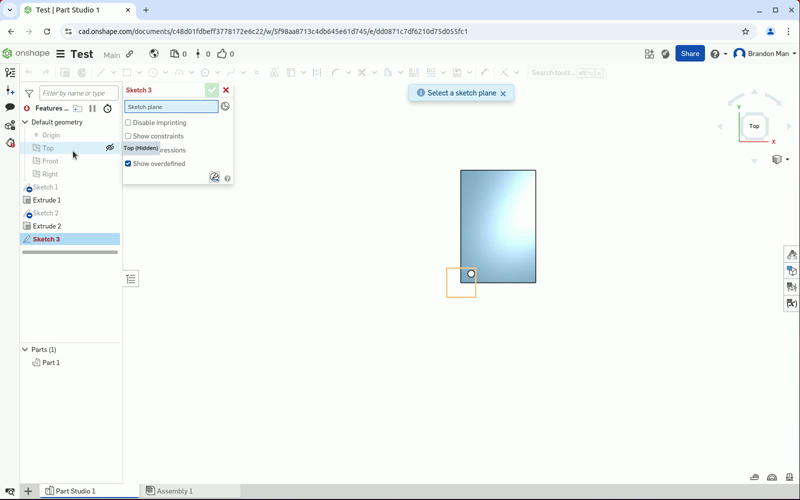
click(73, 150)
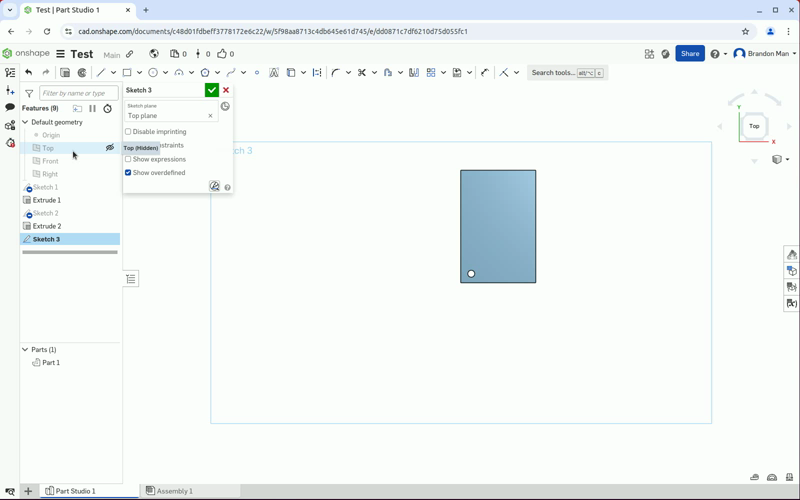
mouse_move(73, 352)
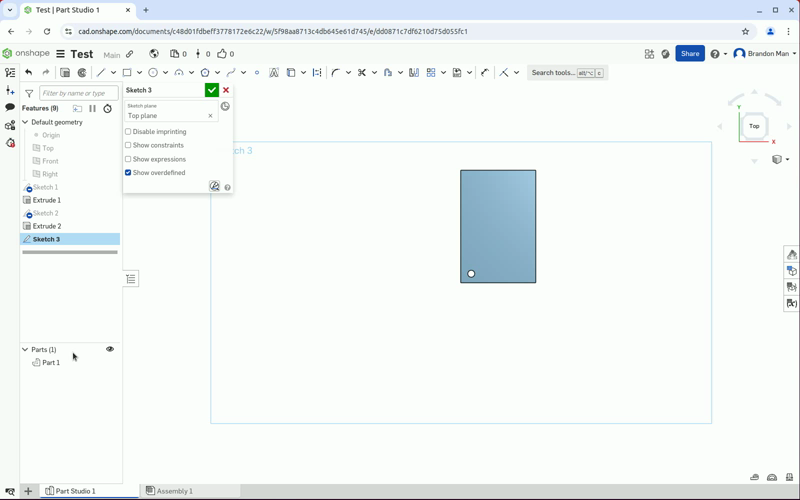
key(y)
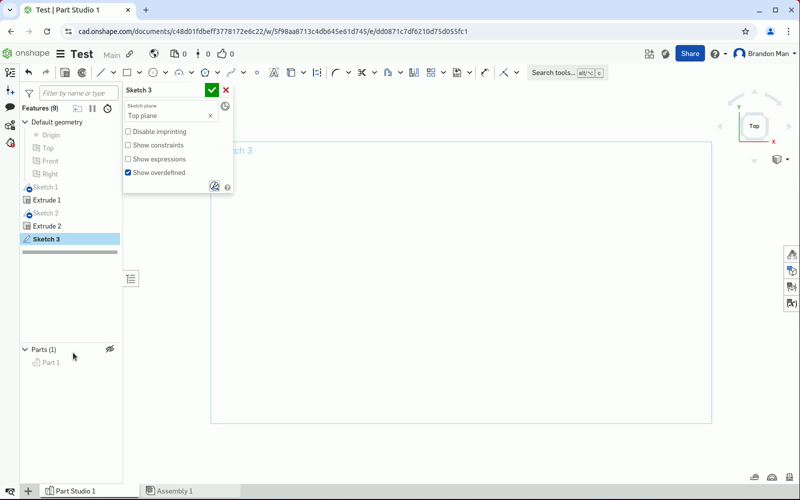
key(c)
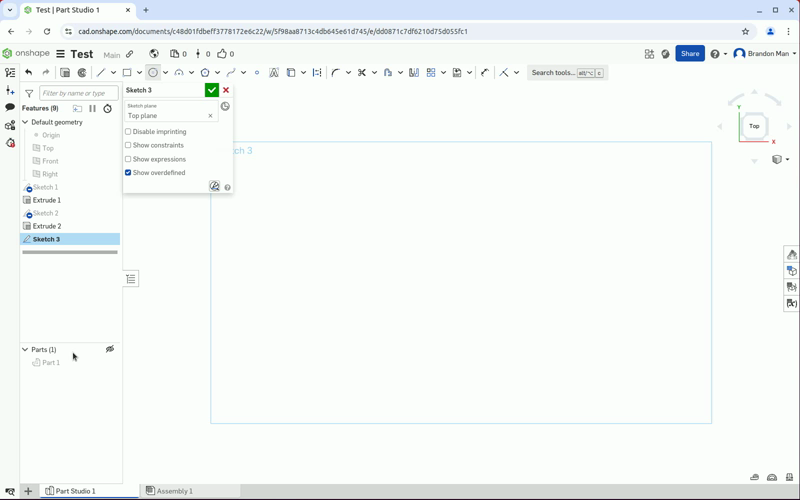
key_down(shift)
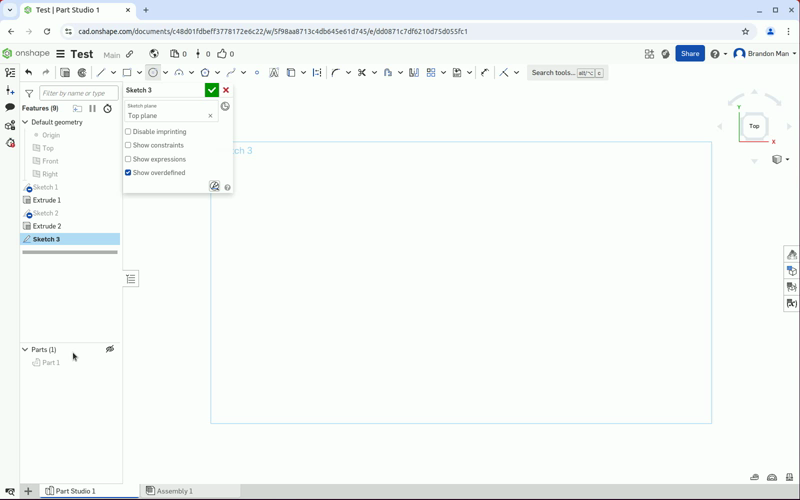
mouse_move(471, 179)
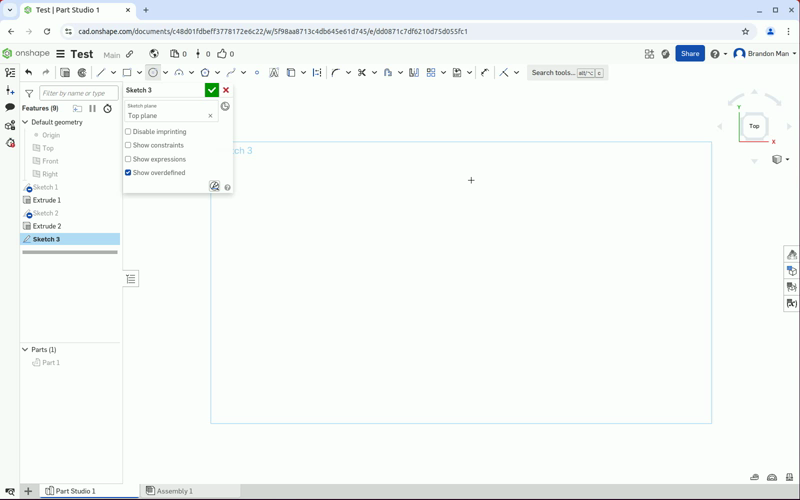
click(471, 179)
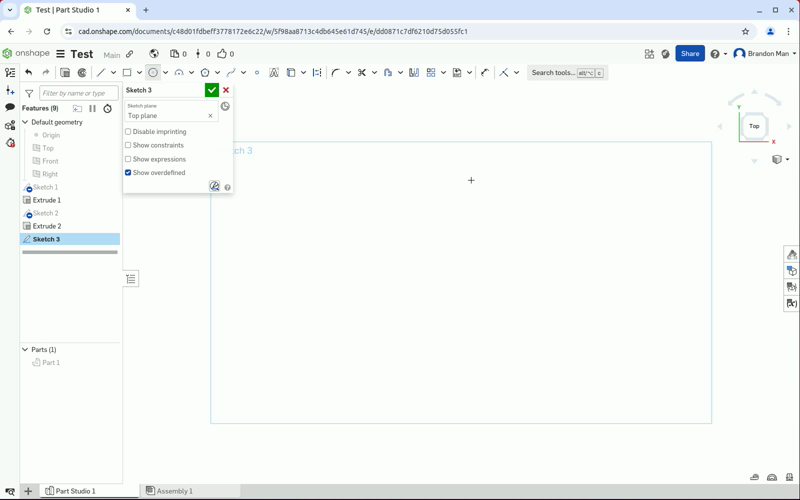
key_up(shift)
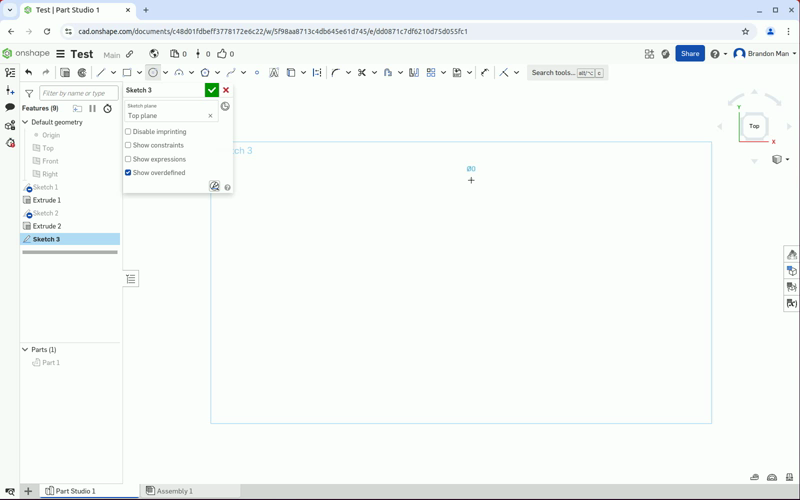
mouse_move(474, 179)
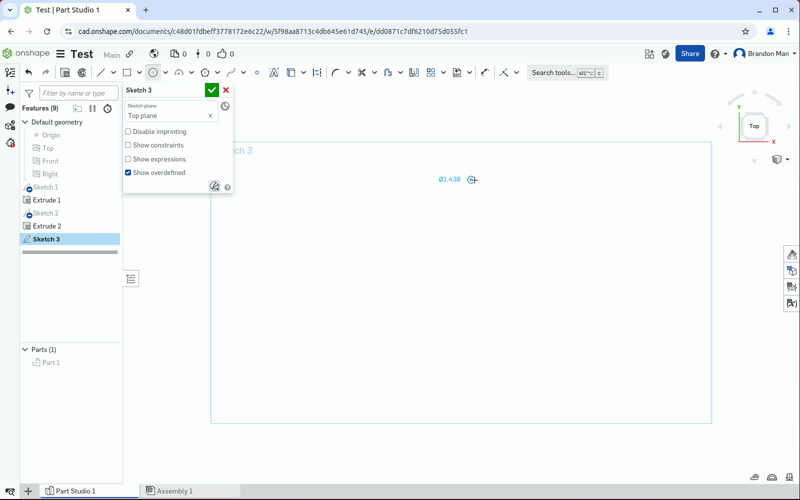
click(474, 179)
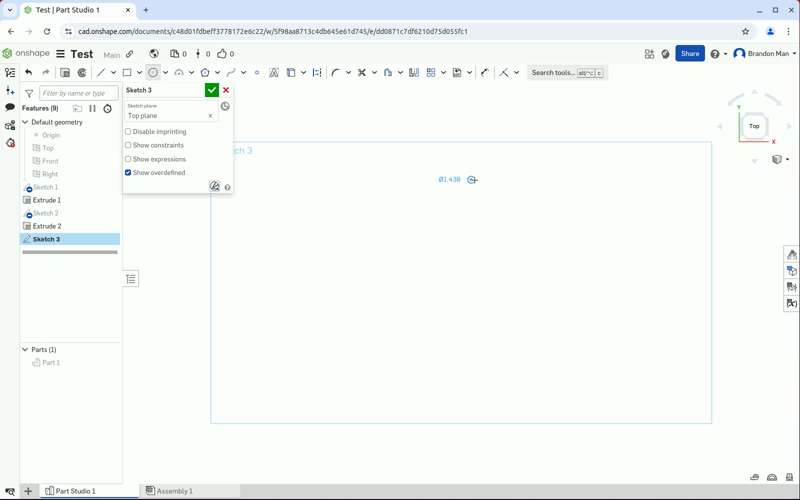
key(esc)
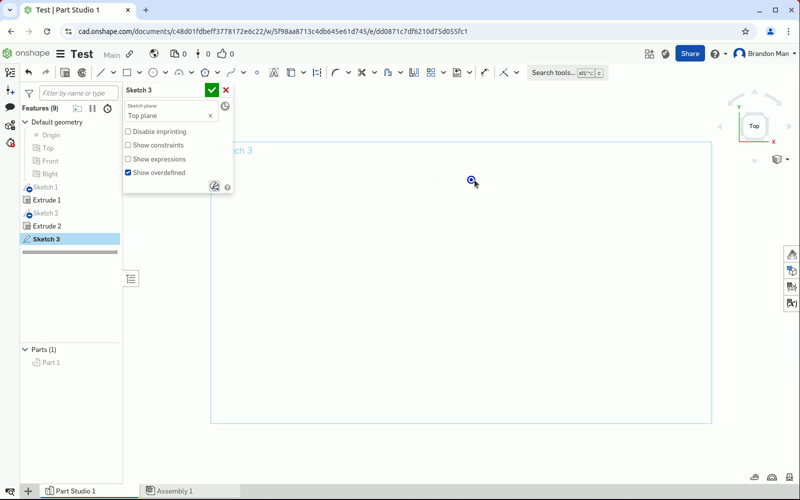
mouse_move(469, 179)
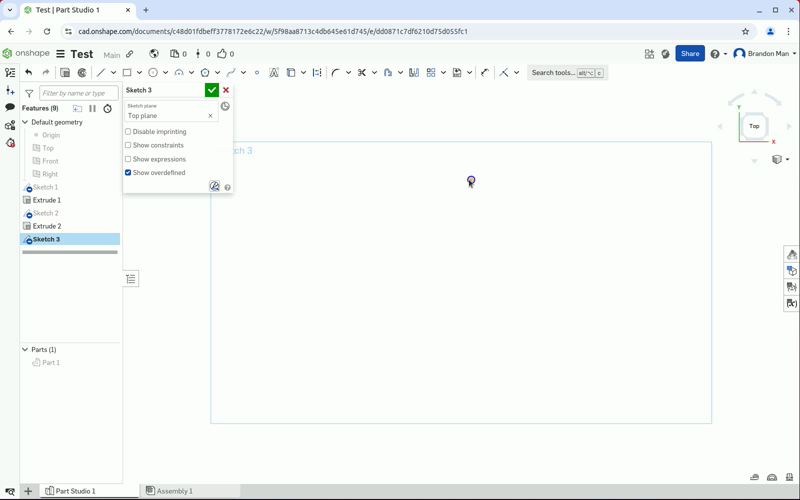
scroll(6)
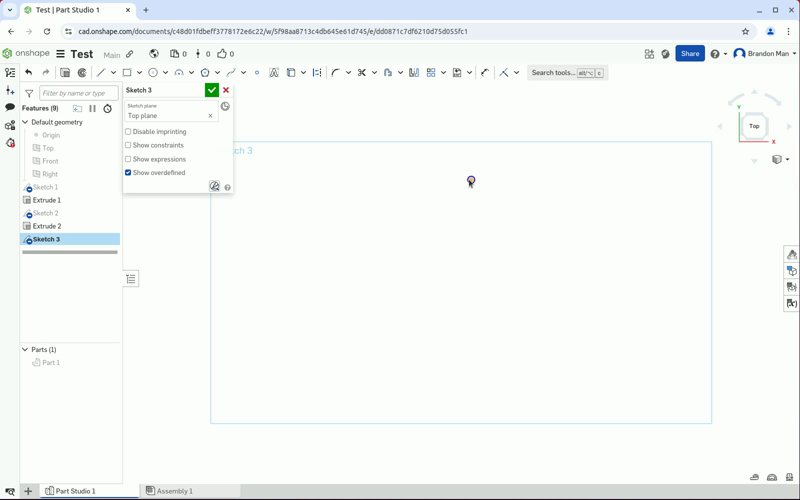
scroll(6)
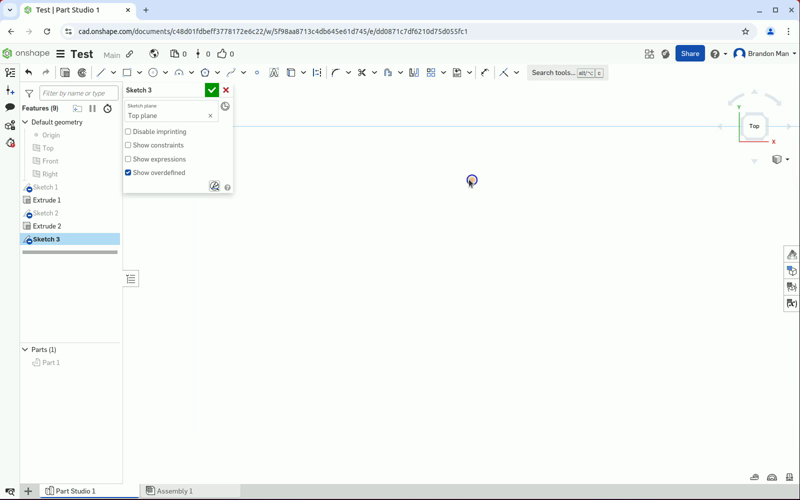
scroll(6)
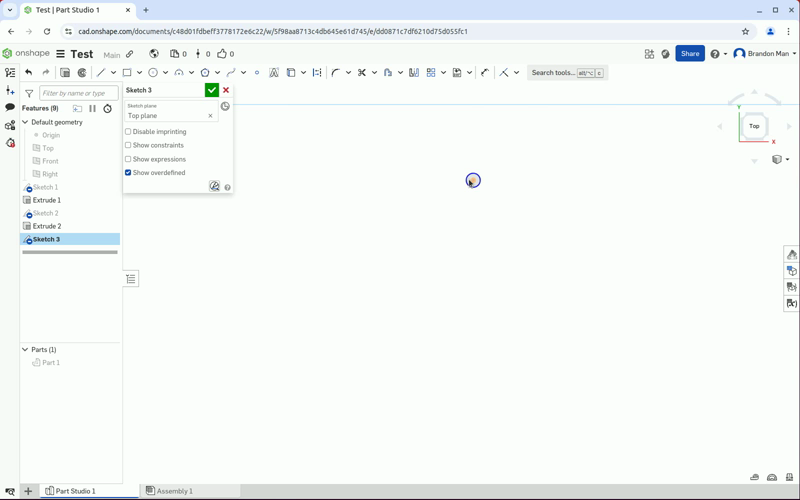
scroll(6)
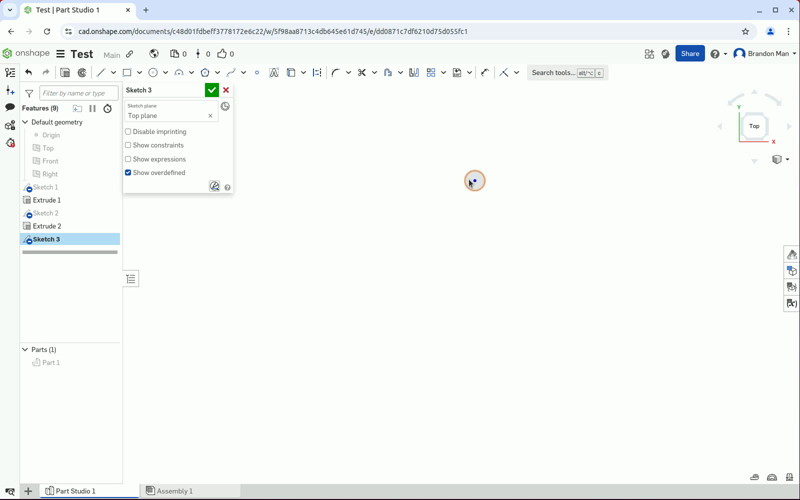
scroll(6)
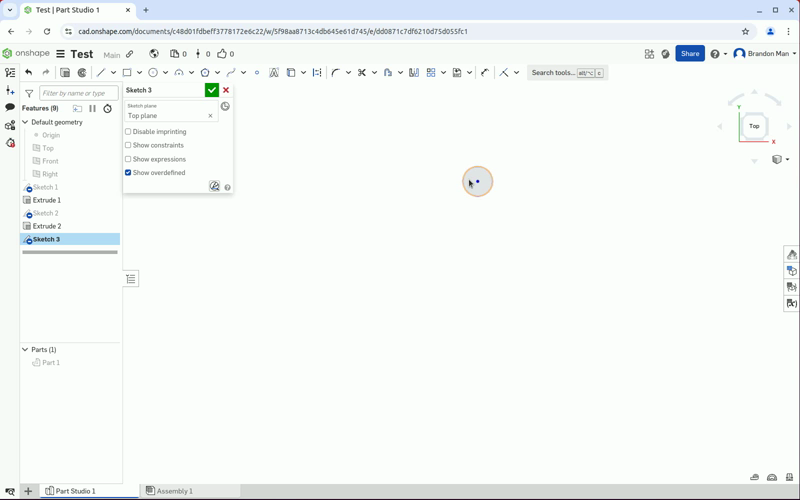
scroll(6)
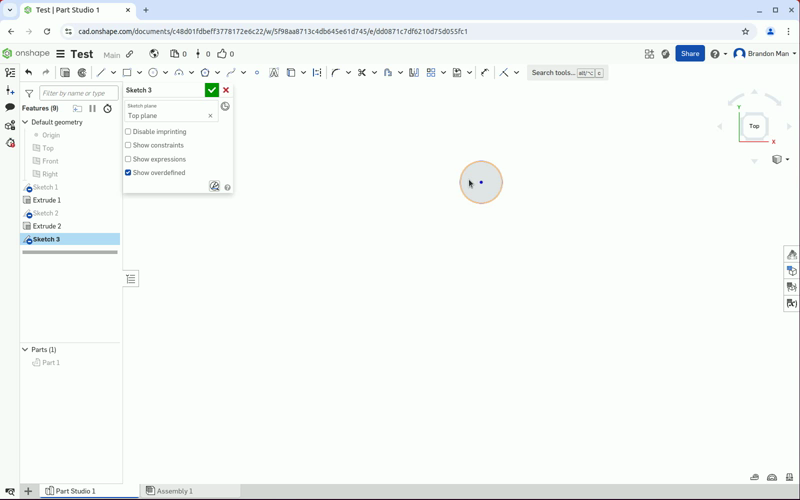
scroll(6)
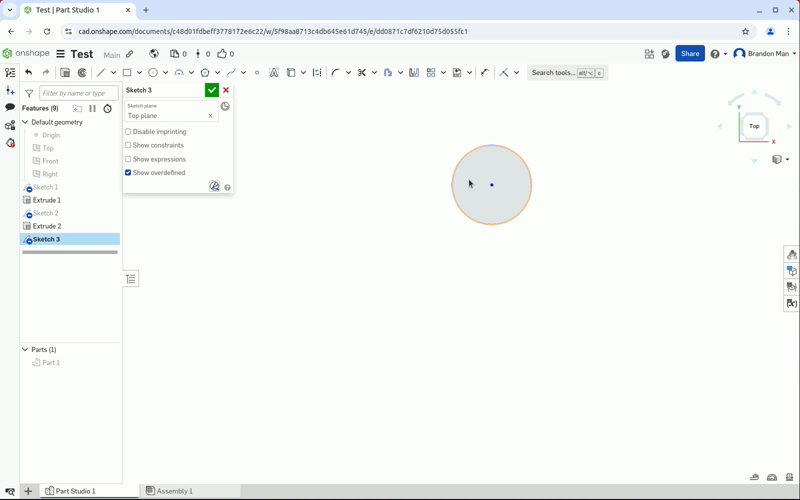
click(469, 179)
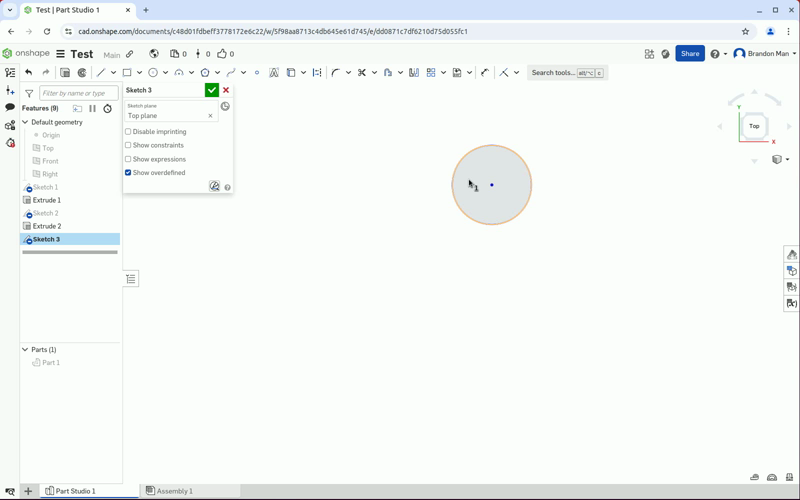
scroll(-6)
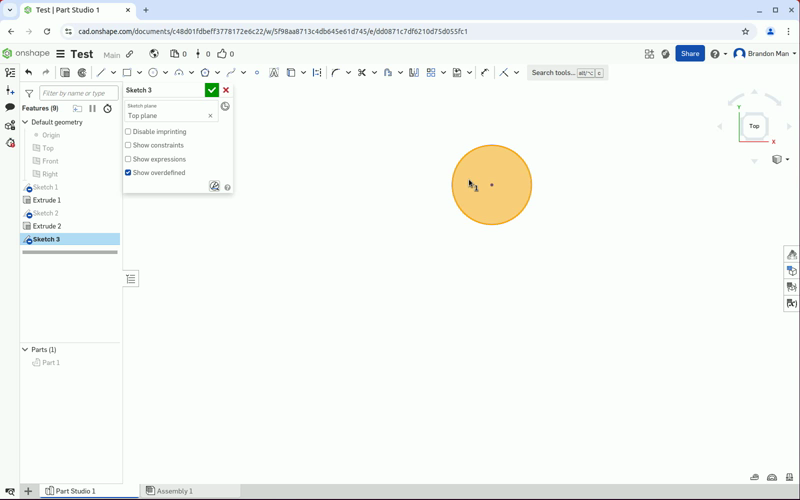
scroll(-6)
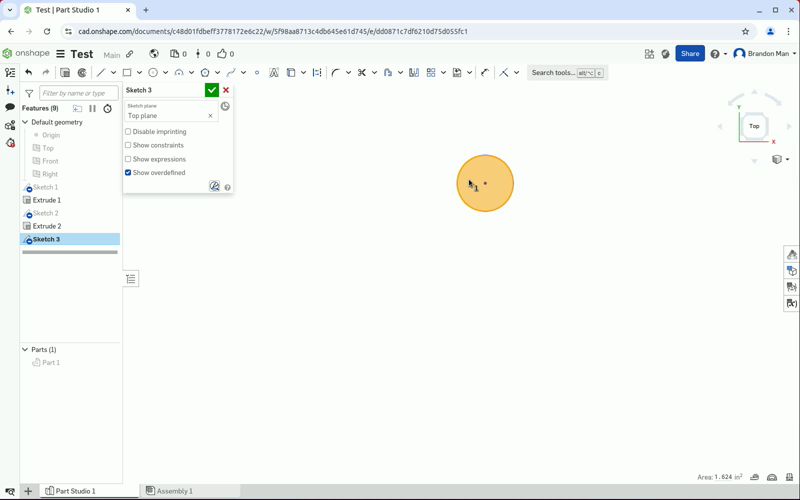
scroll(-6)
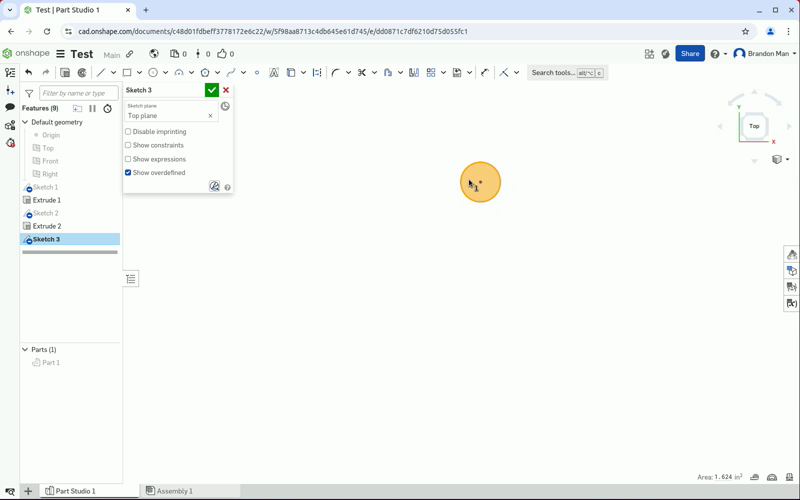
scroll(-6)
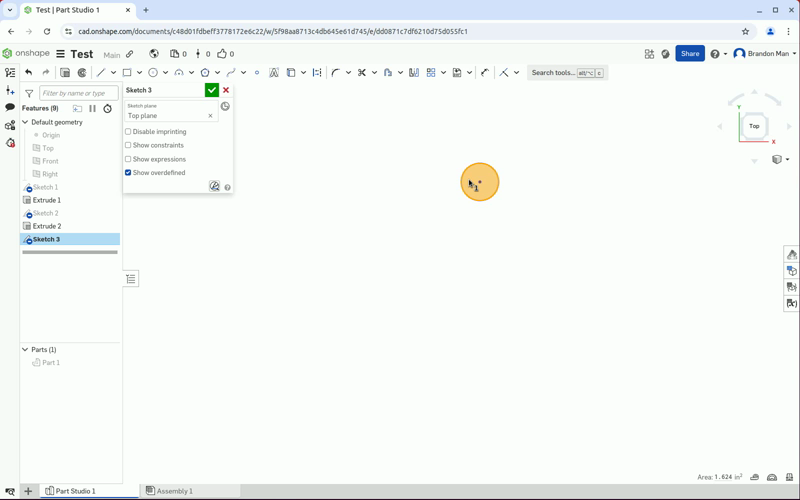
scroll(-6)
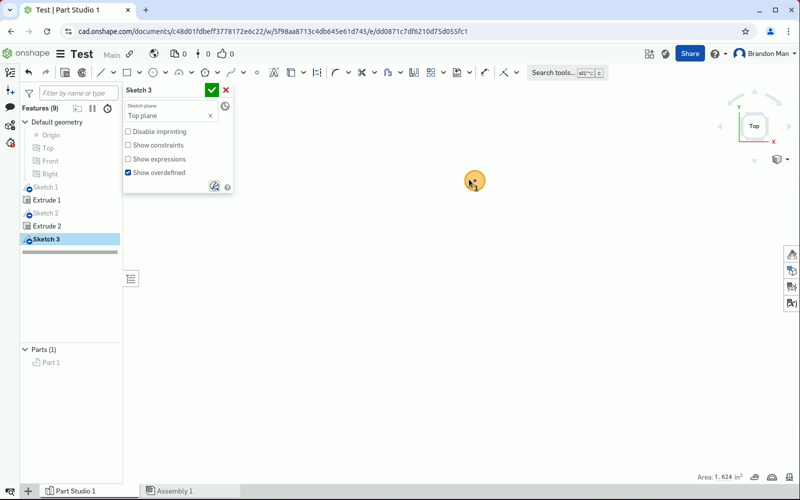
scroll(-6)
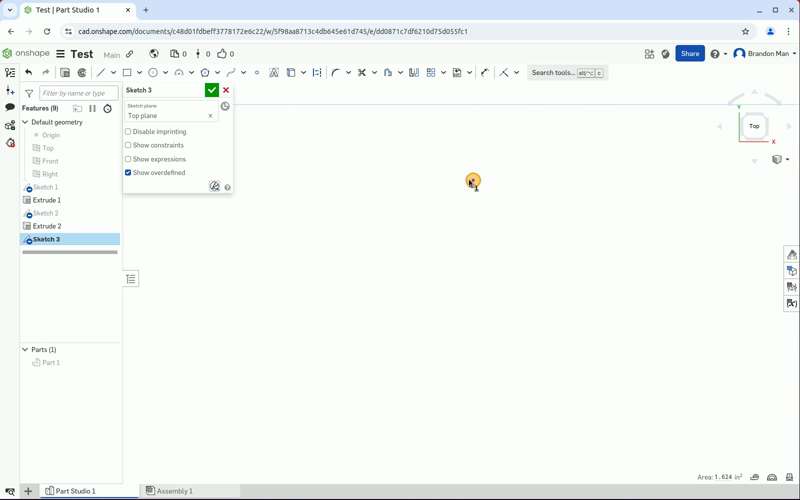
scroll(-6)
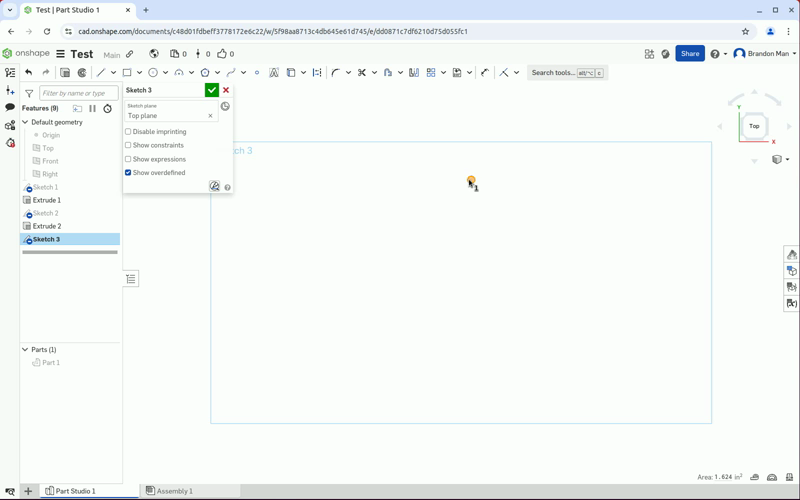
mouse_move(73, 352)
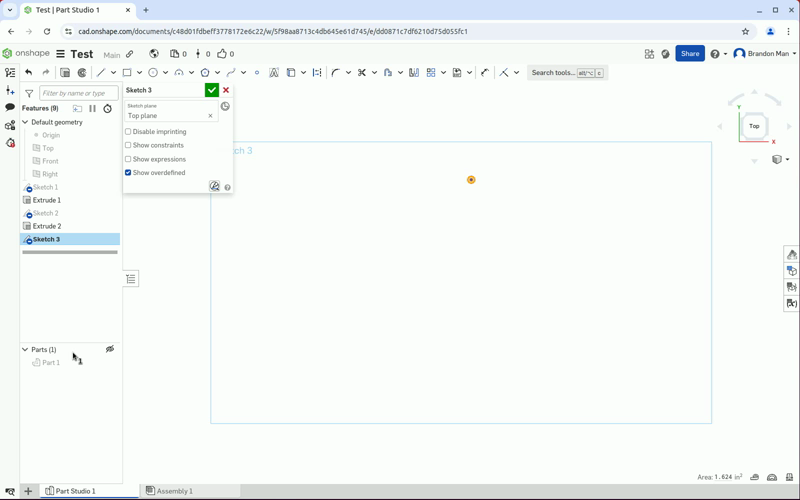
key(shift+y)
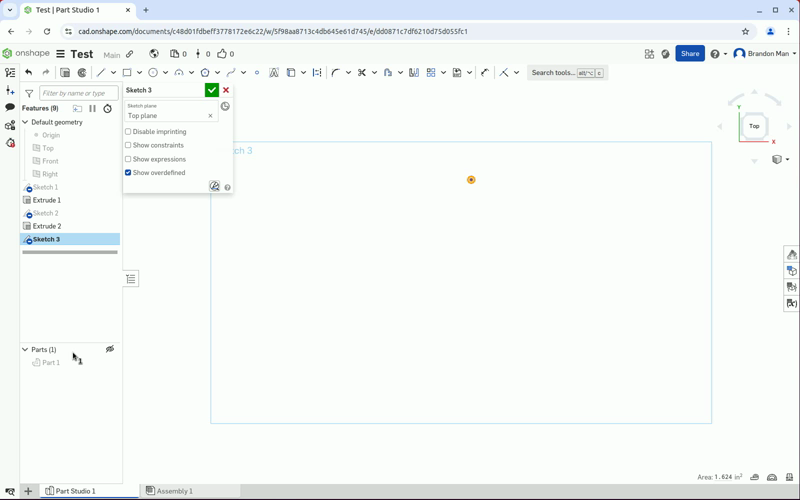
key(shift+e)
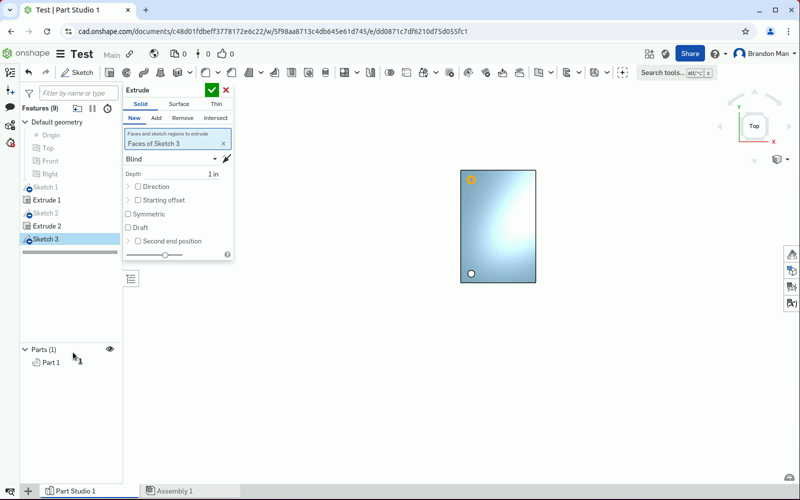
mouse_move(143, 106)
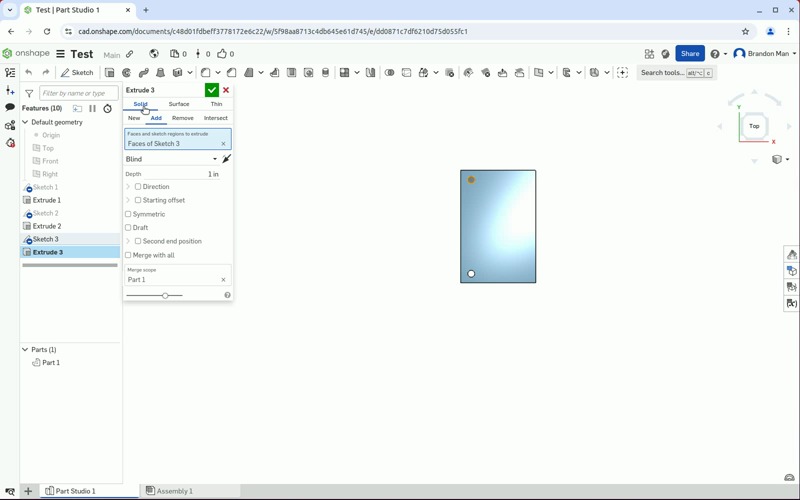
click(143, 106)
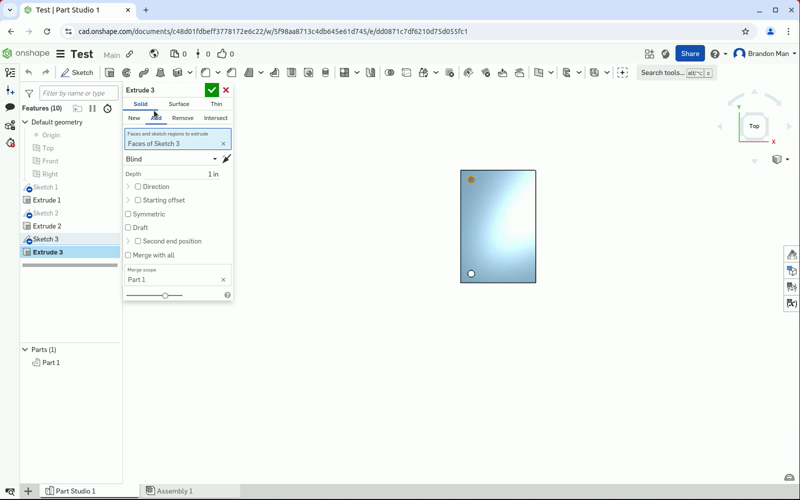
mouse_move(186, 120)
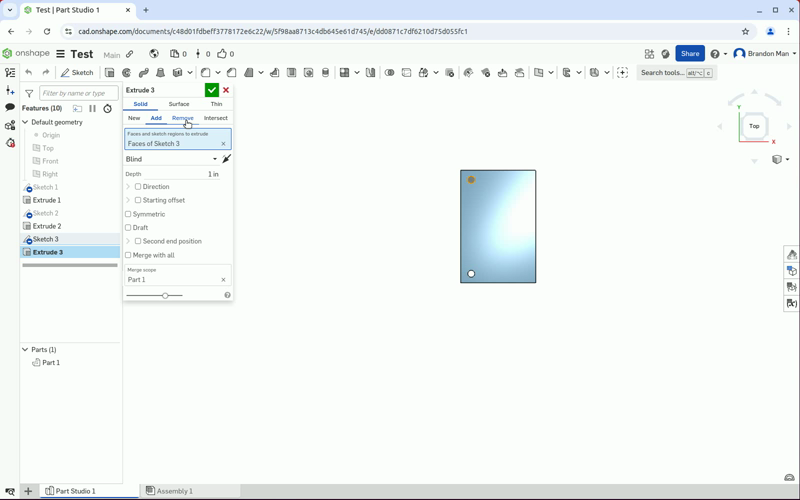
click(186, 120)
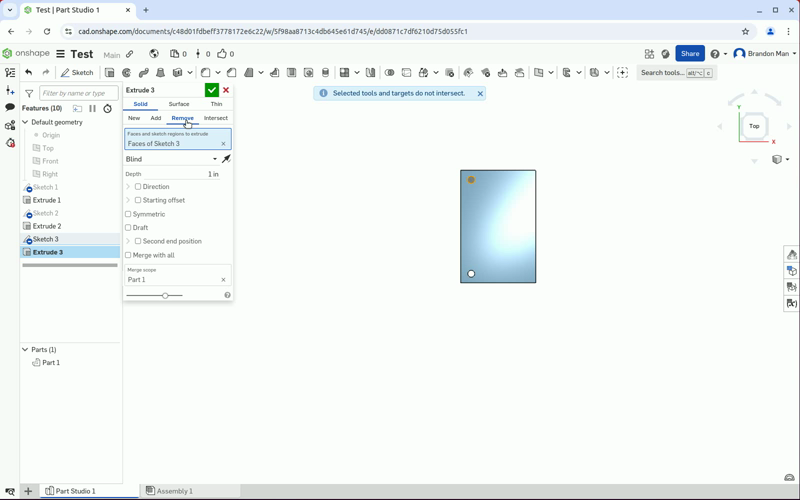
key(tab, 4)
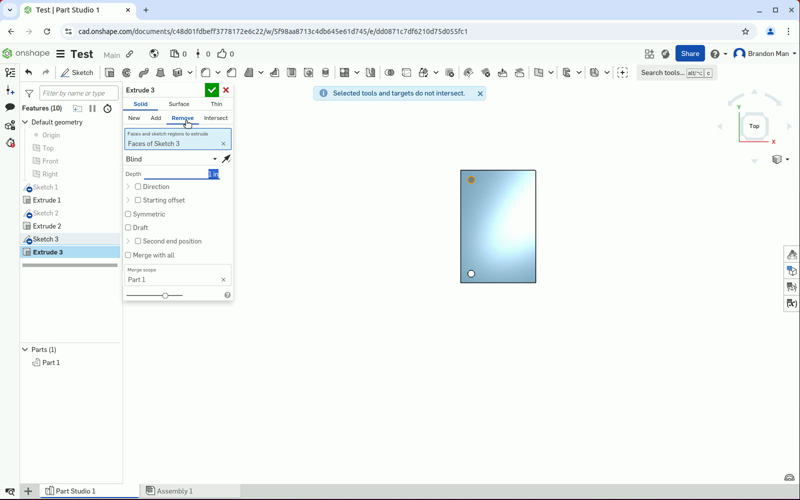
text(-9.628)
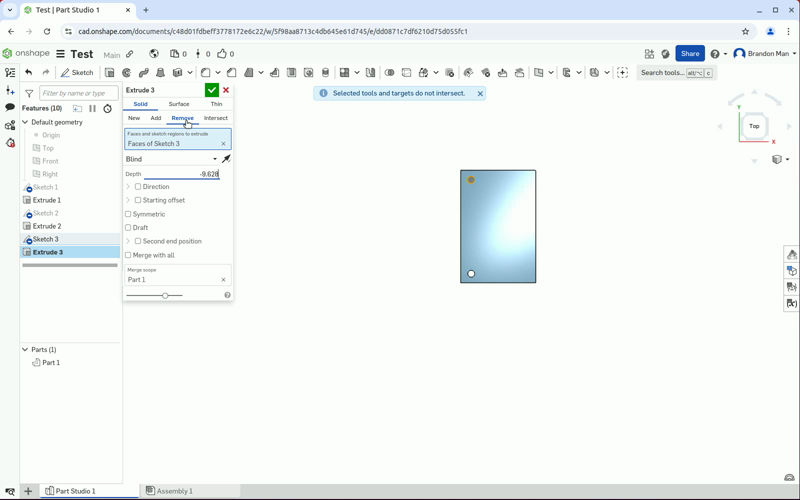
key(tab, 6)
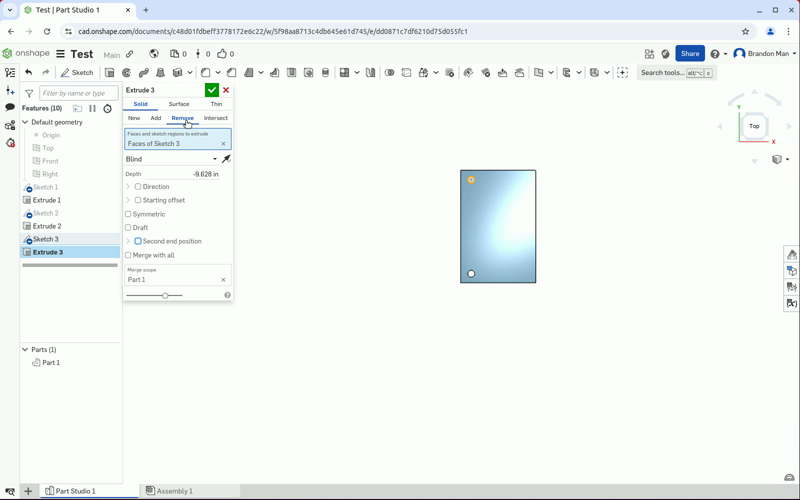
key(space)
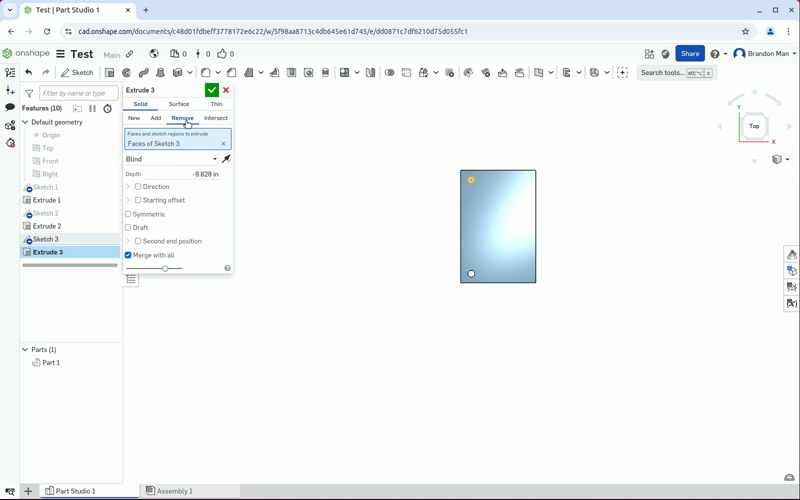
key(enter)
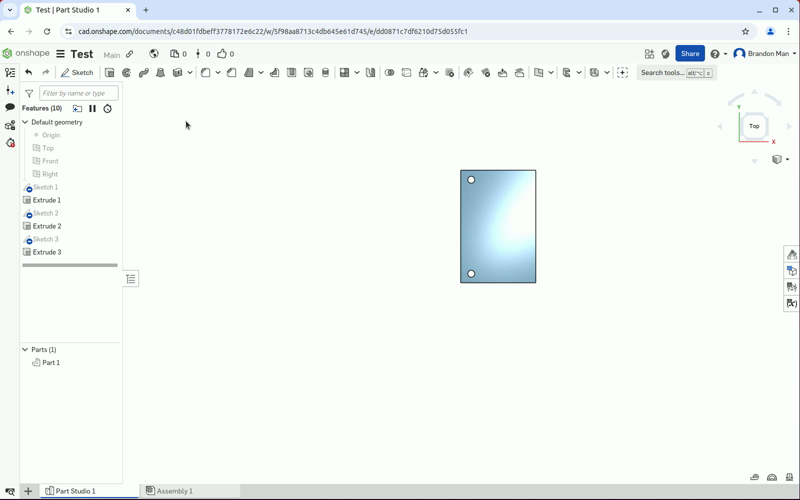
key(shift+h)
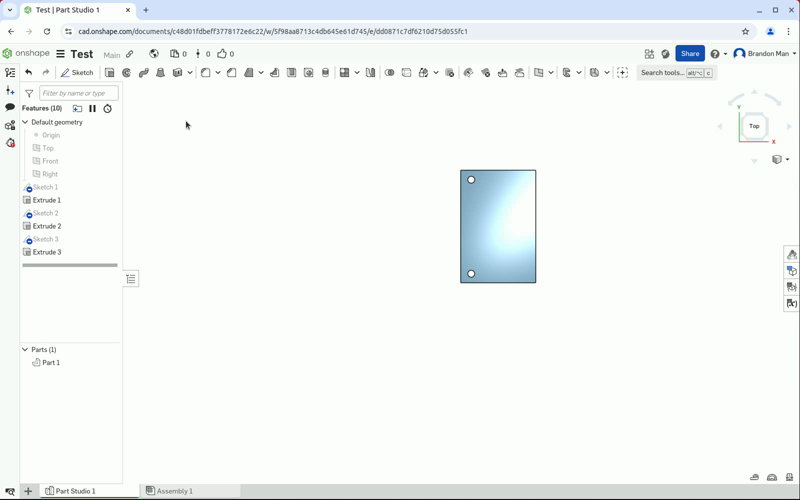
key(shift+h)
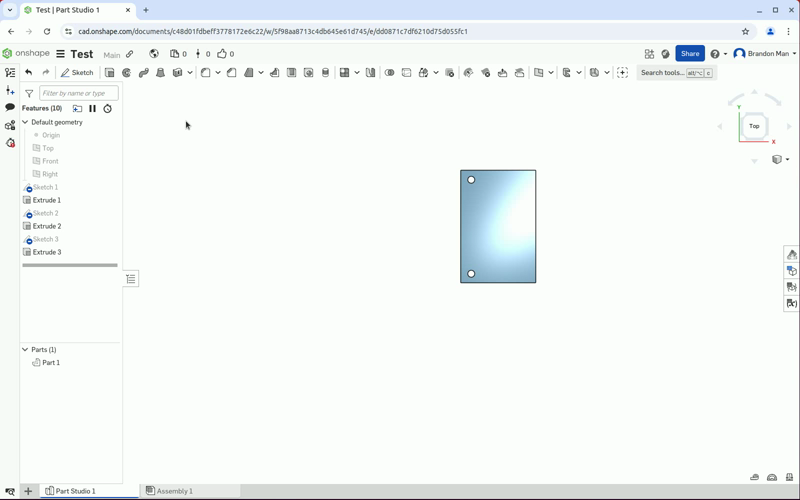
mouse_move(73, 189)
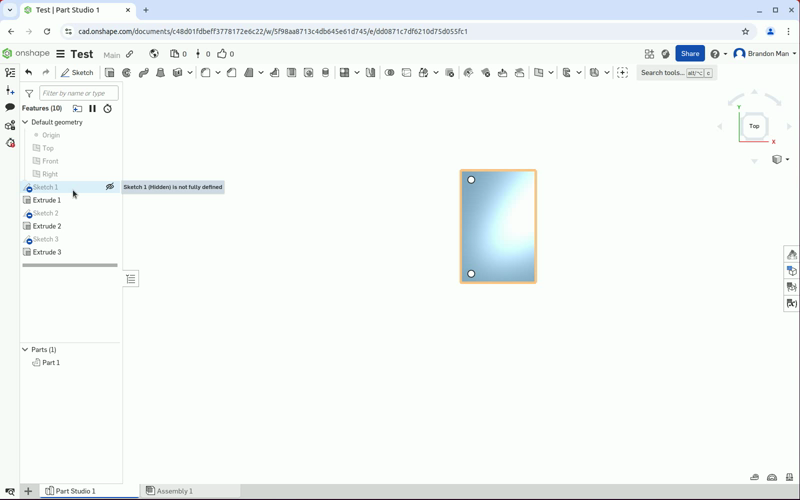
click(73, 189)
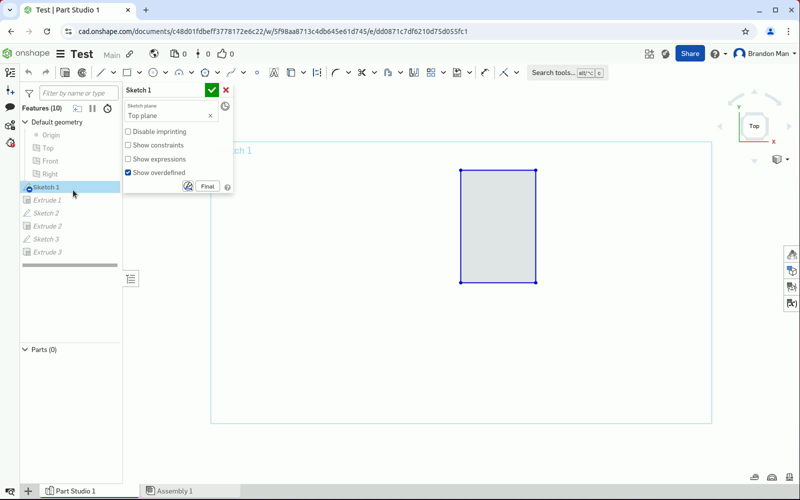
mouse_move(229, 92)
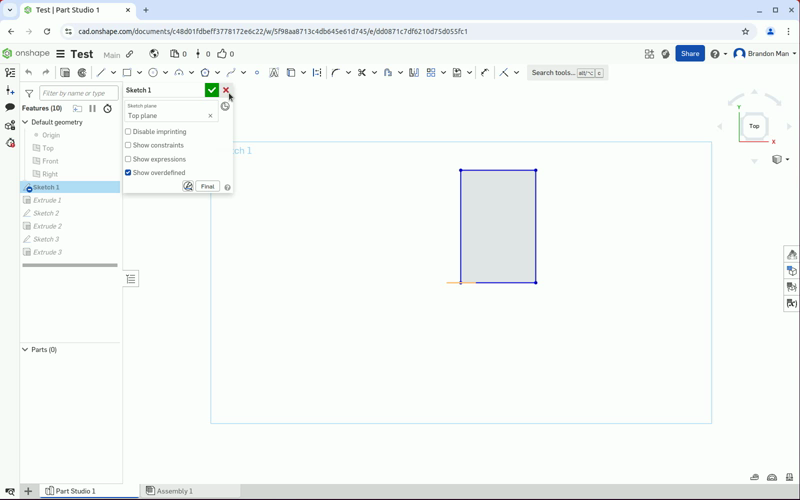
click(229, 92)
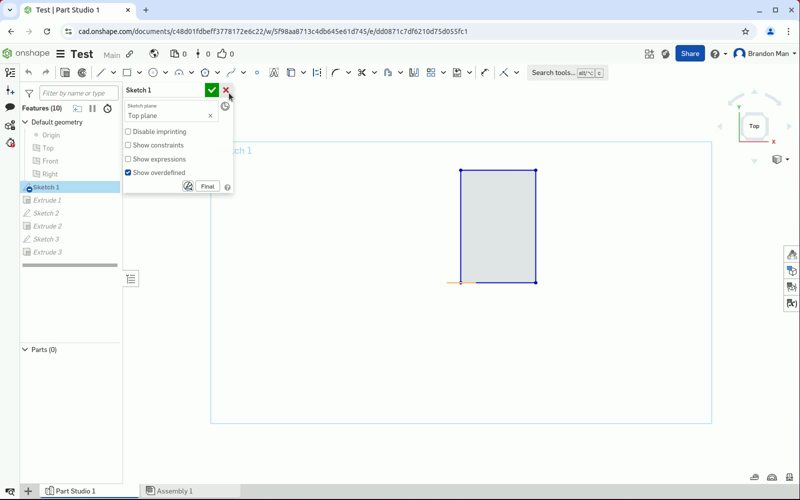
key(shift+s)
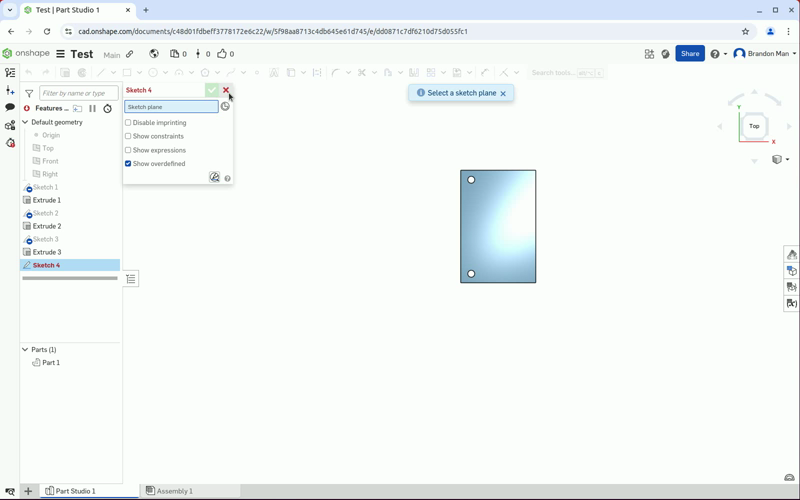
mouse_move(73, 150)
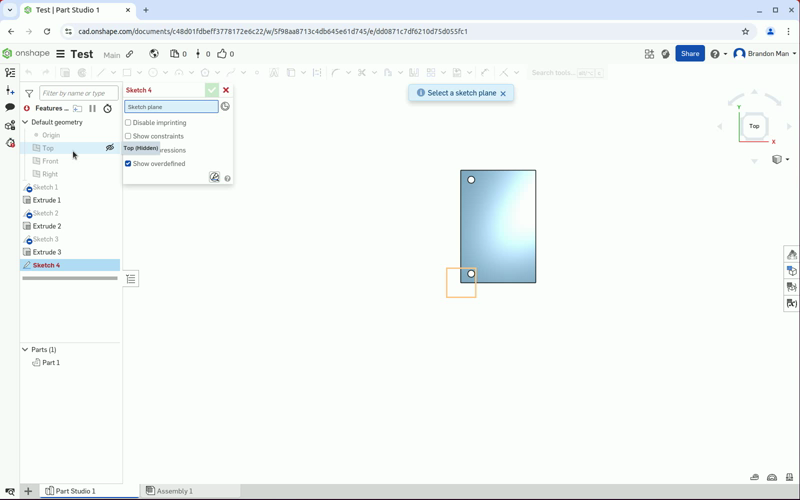
click(73, 150)
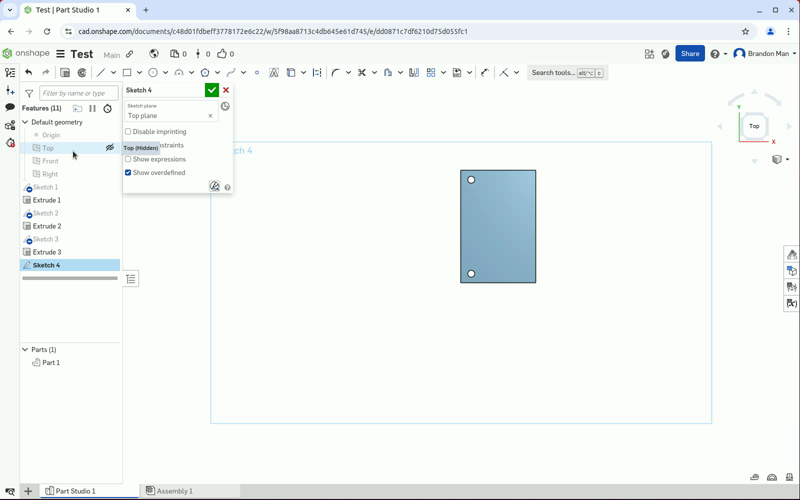
mouse_move(73, 352)
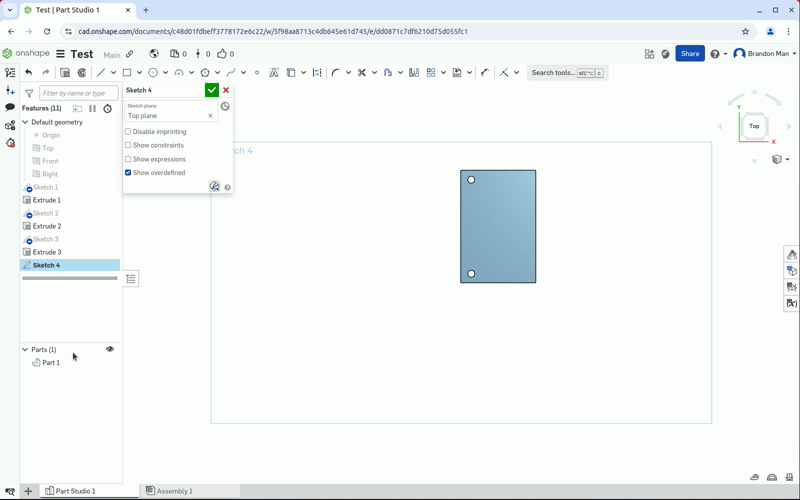
key(y)
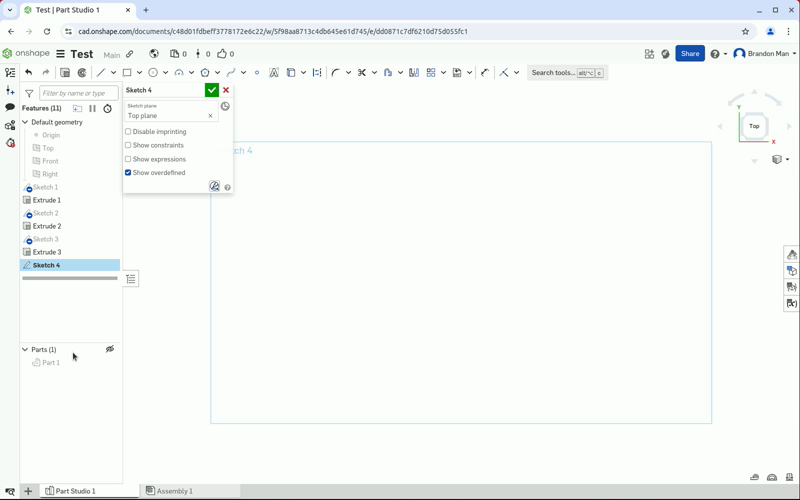
key(c)
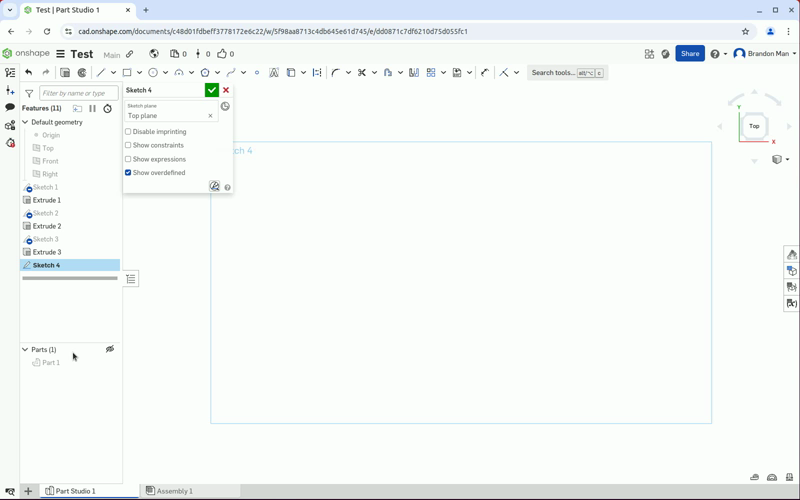
key_down(shift)
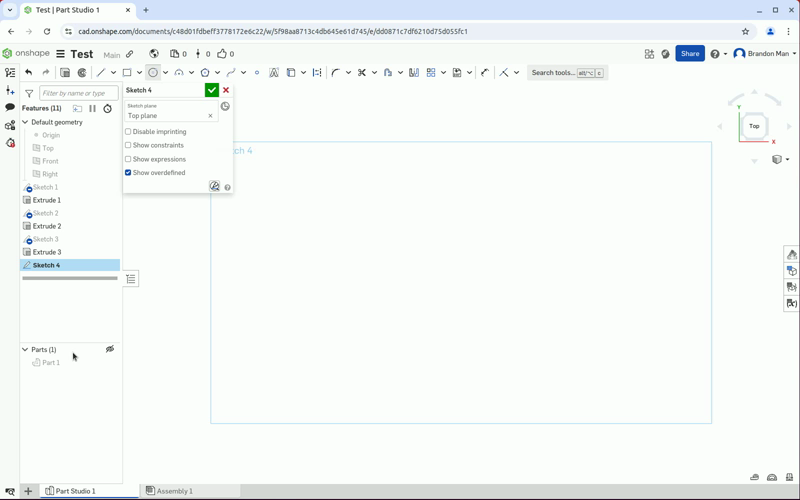
mouse_move(527, 179)
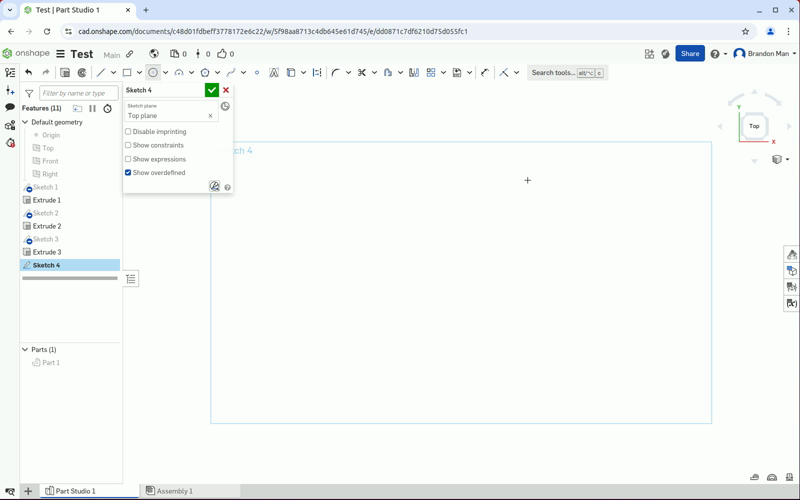
click(527, 179)
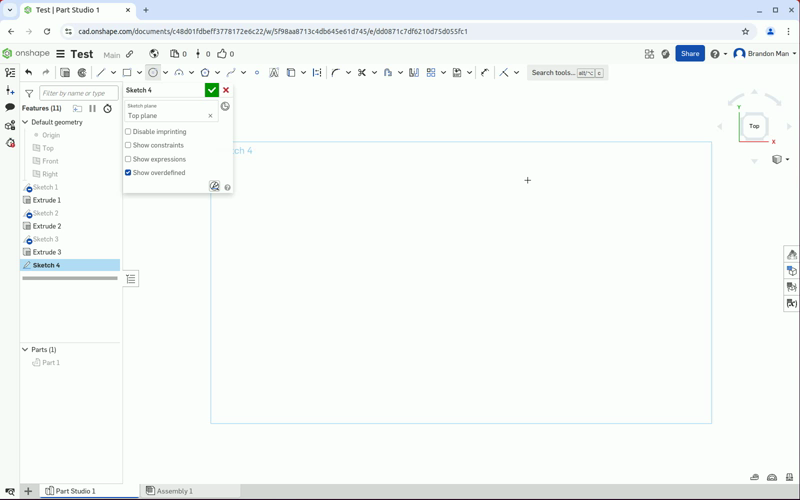
key_up(shift)
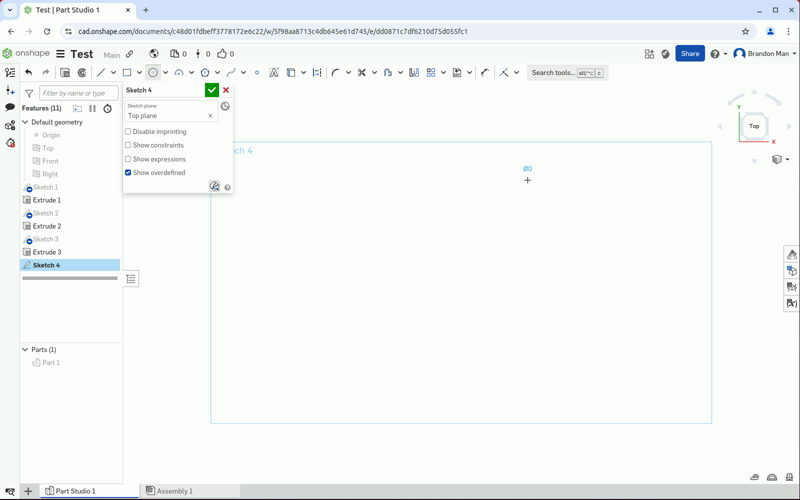
mouse_move(531, 179)
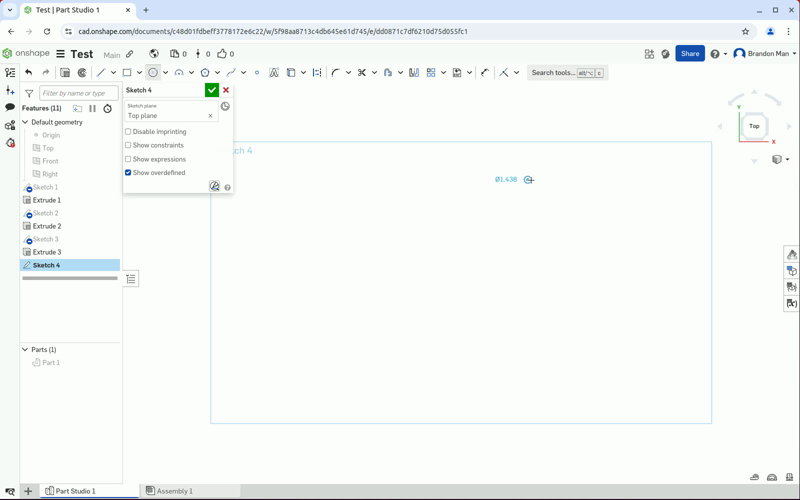
click(531, 179)
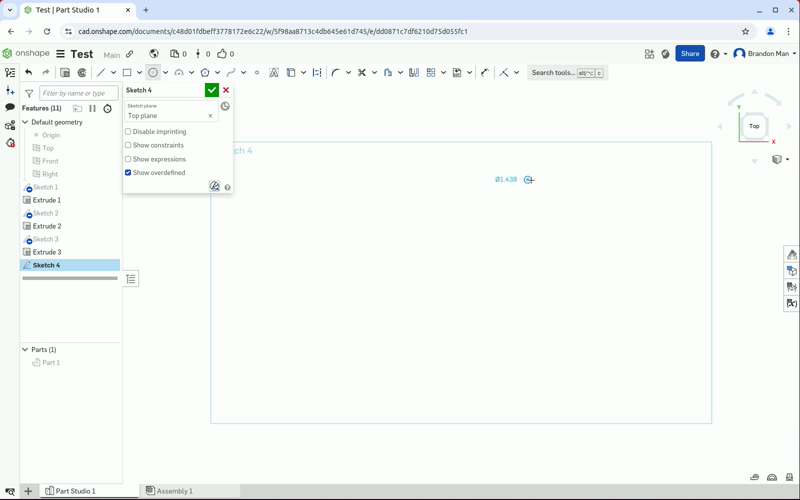
key(esc)
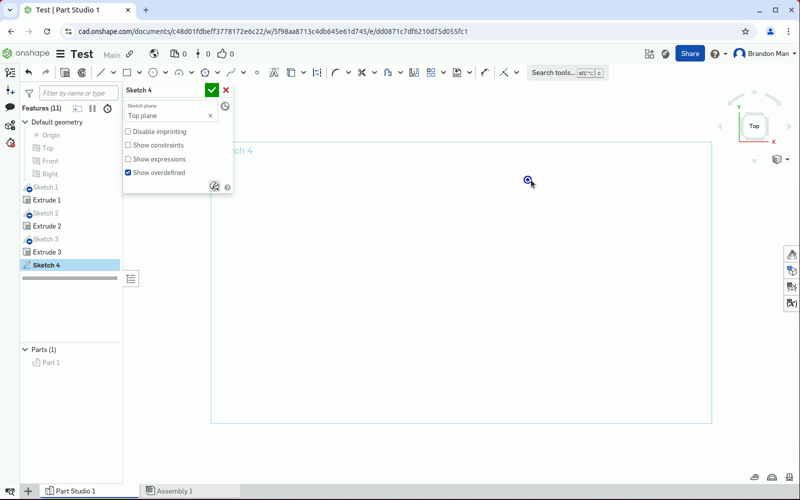
mouse_move(526, 176)
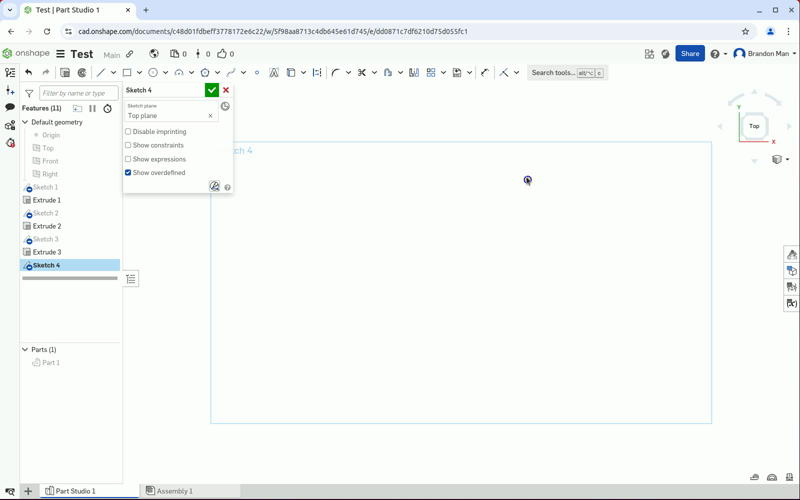
scroll(6)
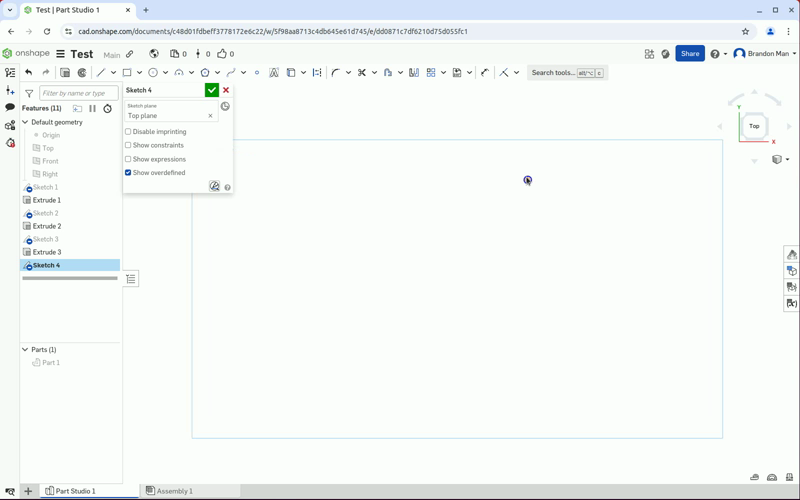
scroll(6)
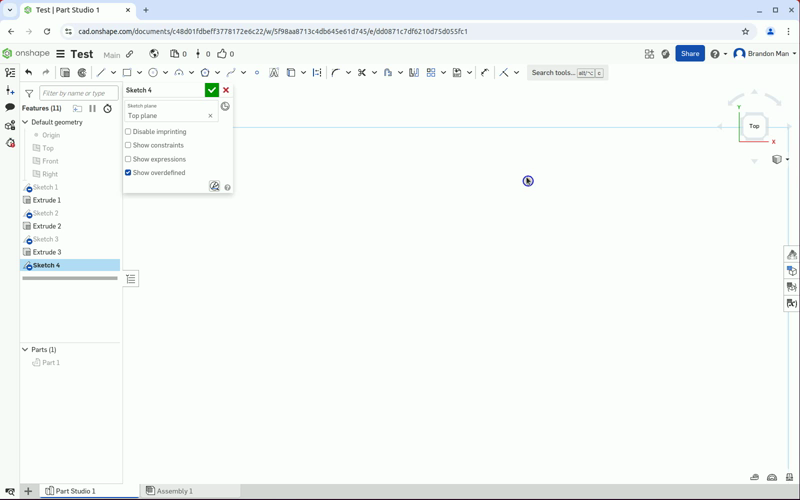
scroll(6)
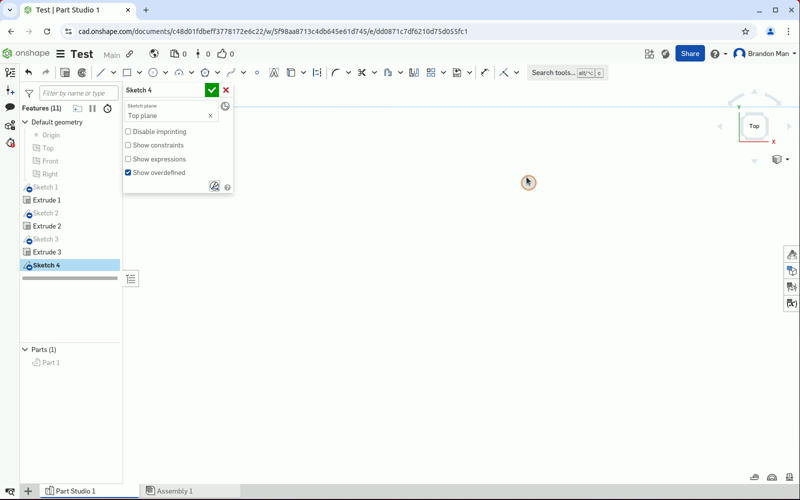
scroll(6)
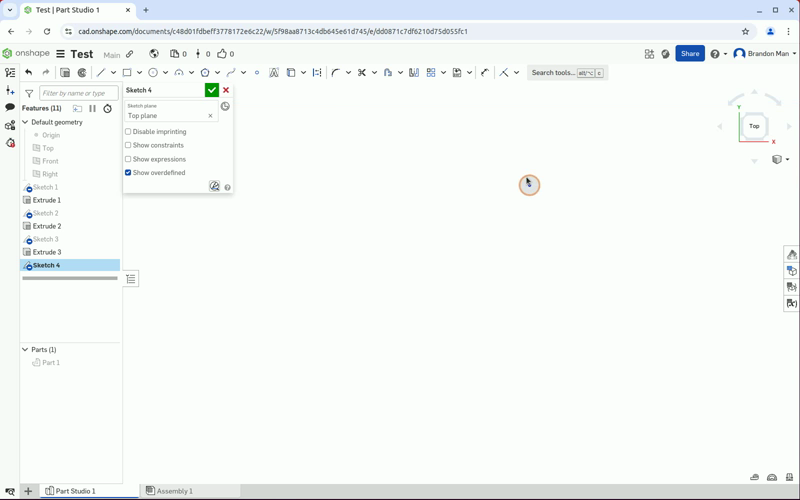
scroll(6)
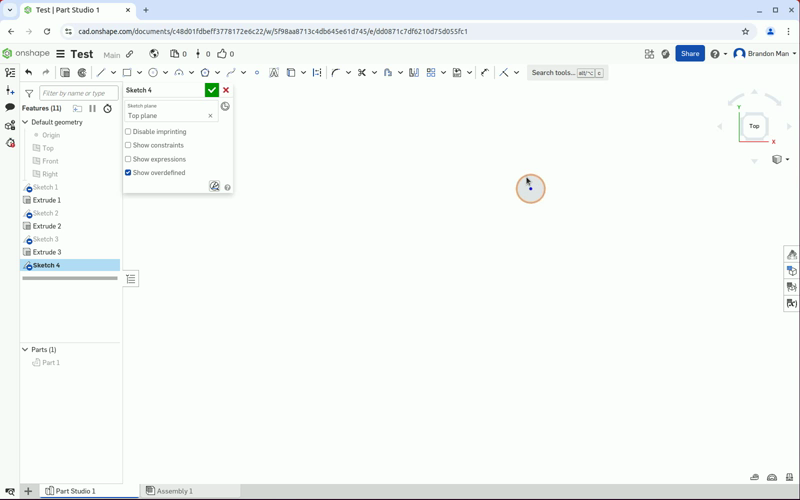
scroll(6)
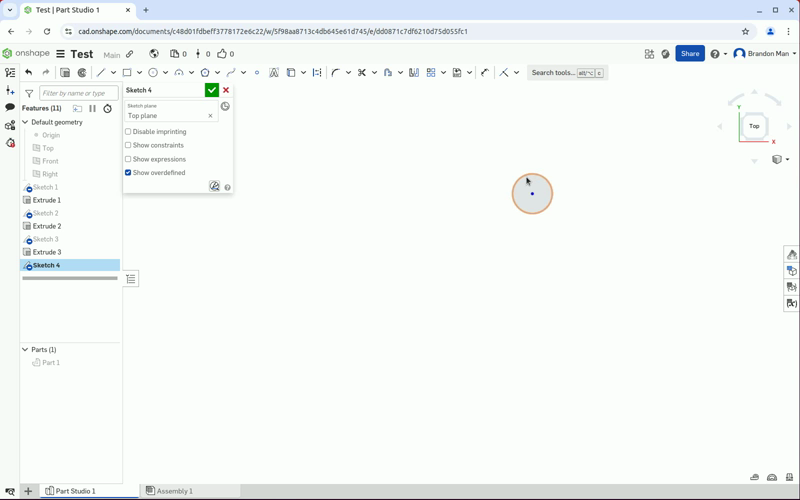
scroll(6)
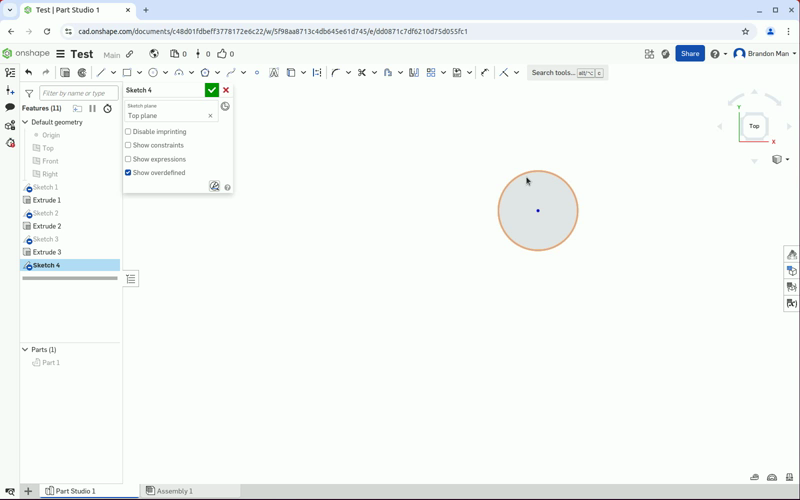
click(526, 176)
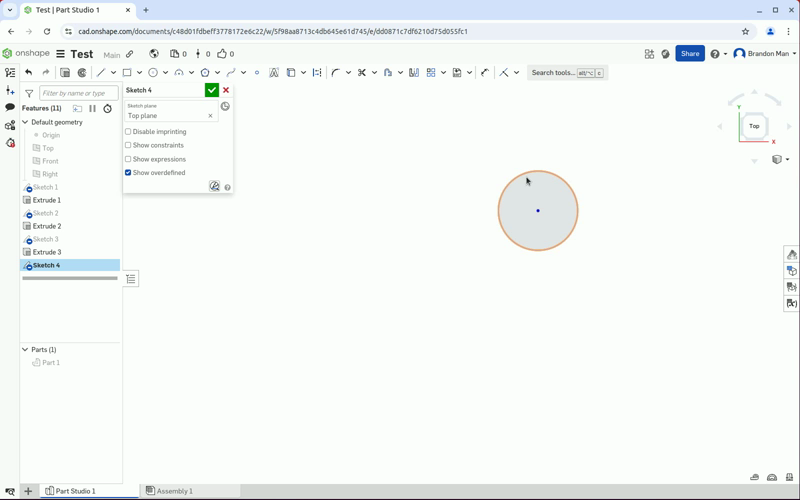
scroll(-6)
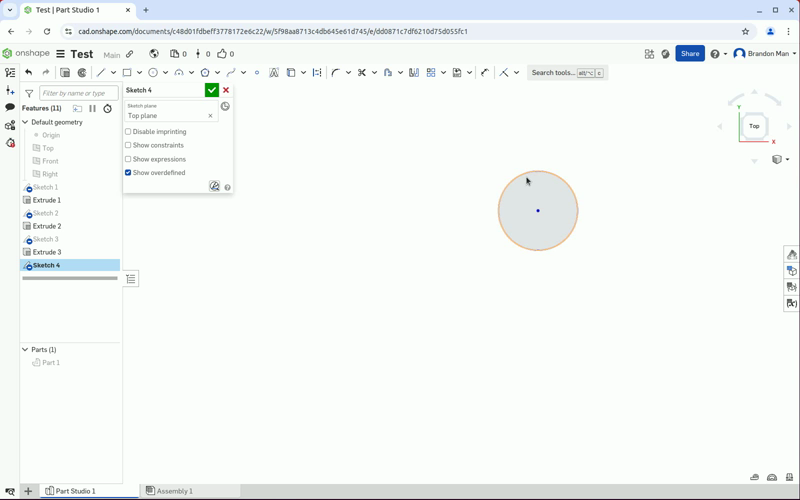
scroll(-6)
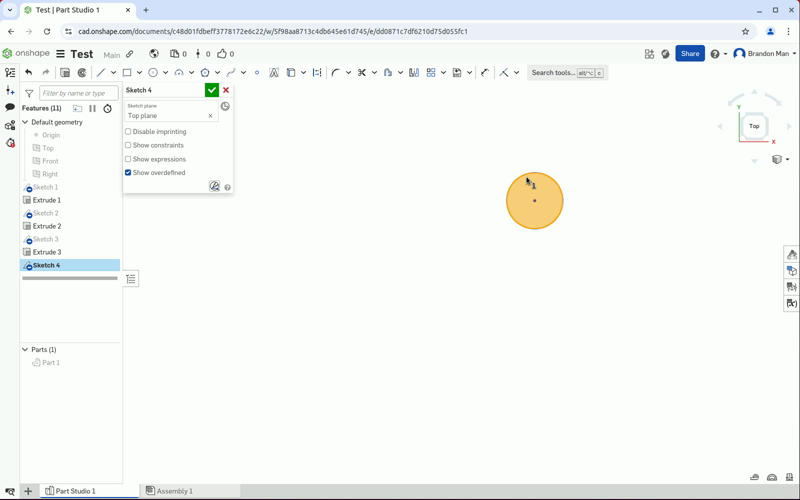
scroll(-6)
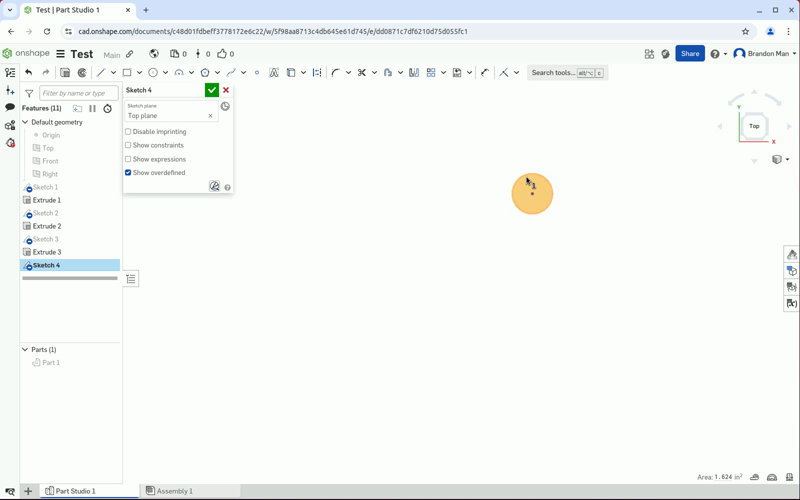
scroll(-6)
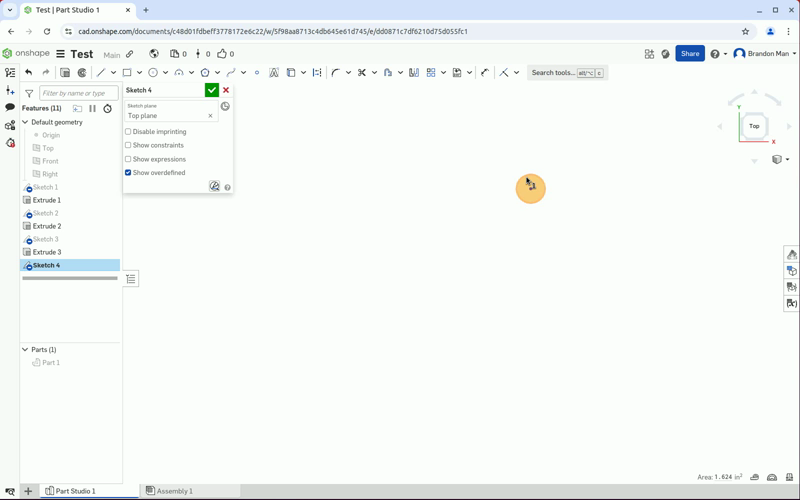
scroll(-6)
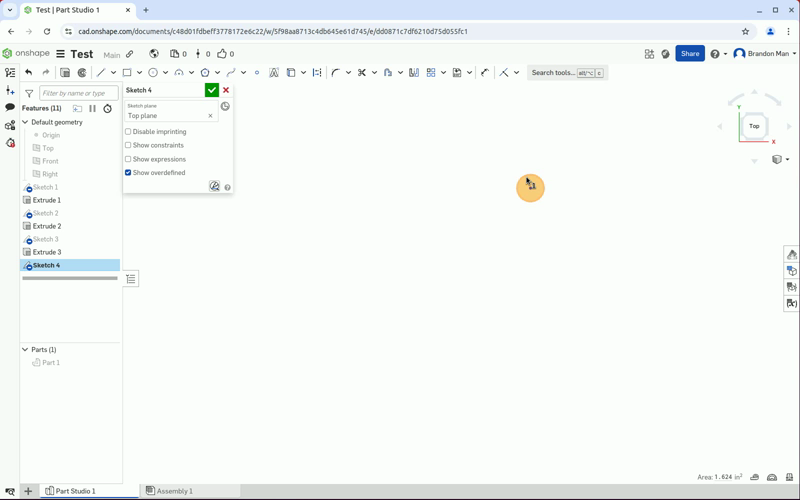
scroll(-6)
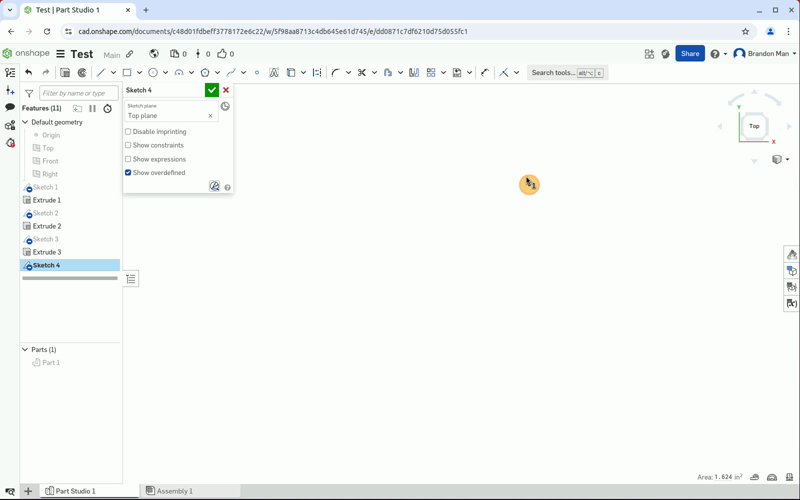
scroll(-6)
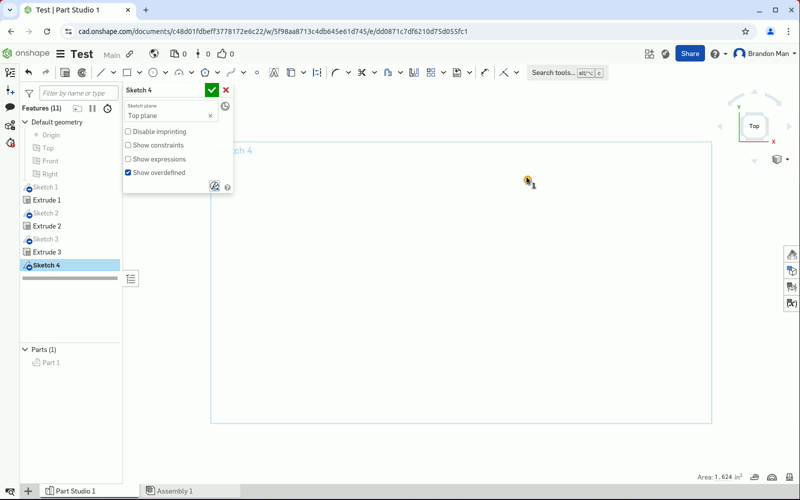
mouse_move(73, 352)
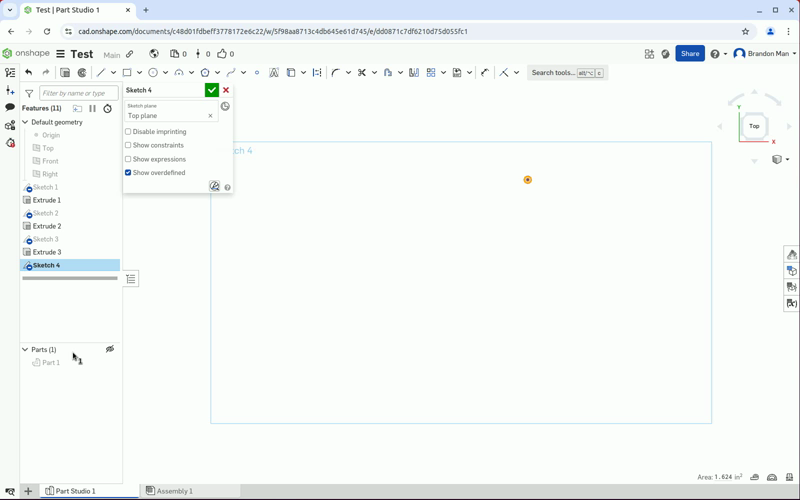
key(shift+y)
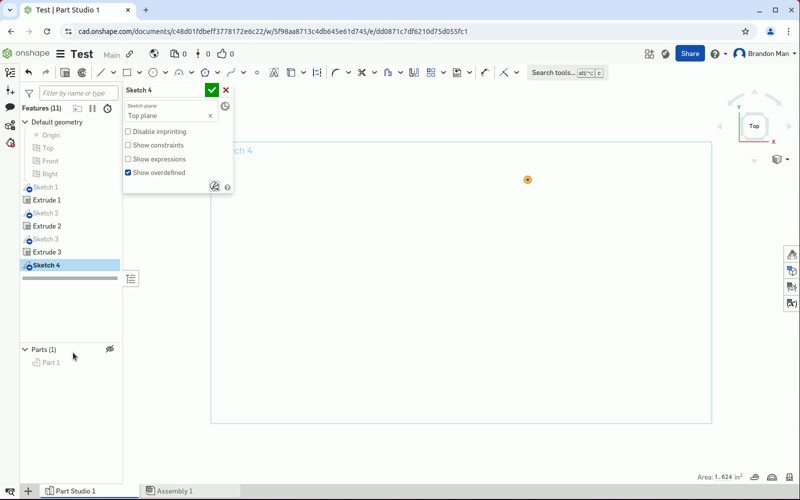
key(shift+e)
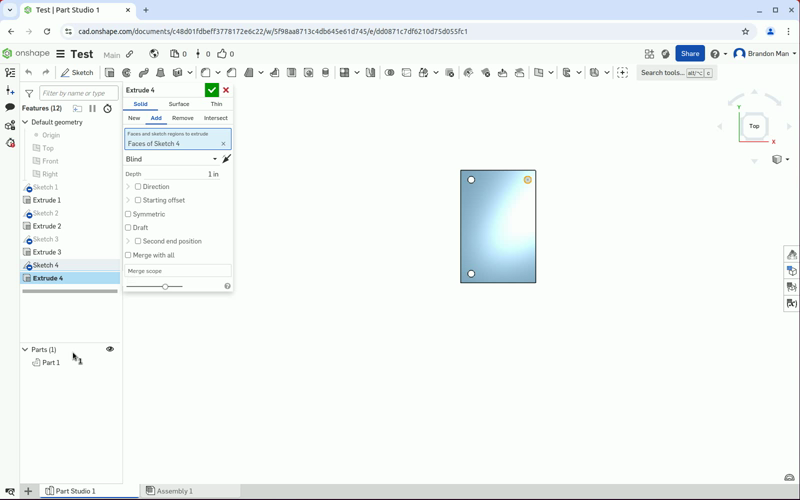
mouse_move(143, 106)
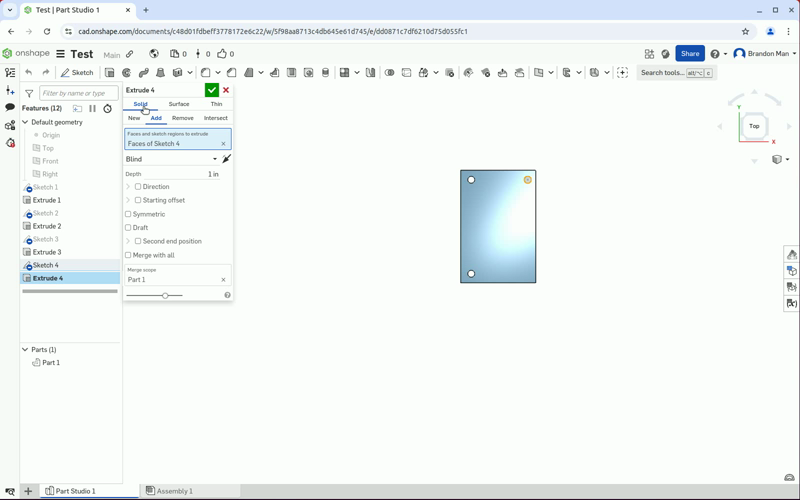
click(143, 106)
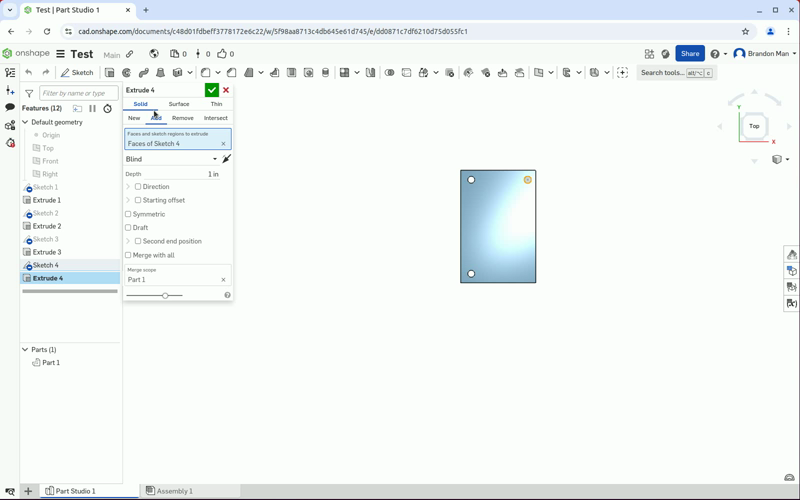
mouse_move(186, 120)
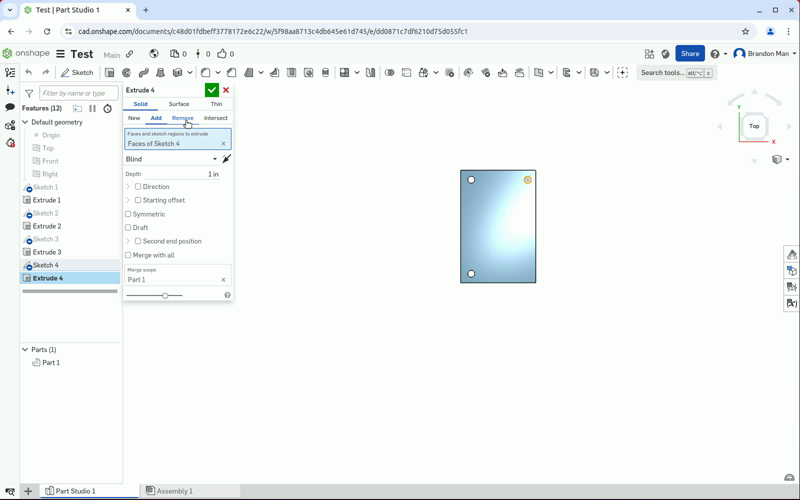
click(186, 120)
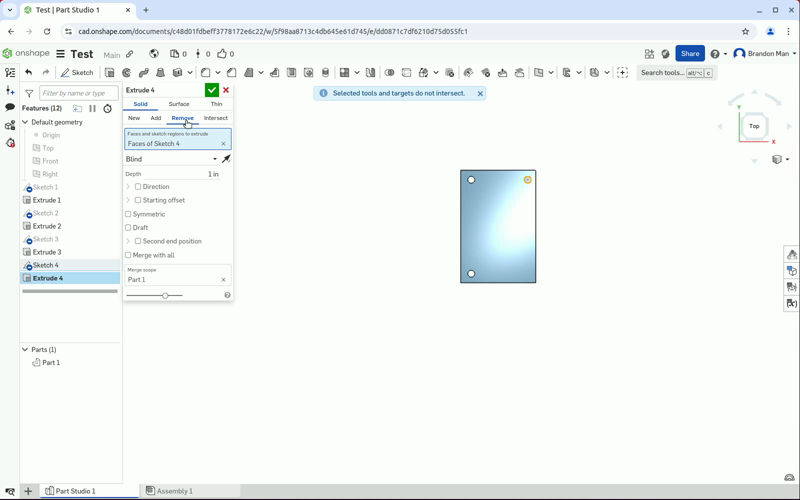
key(tab, 4)
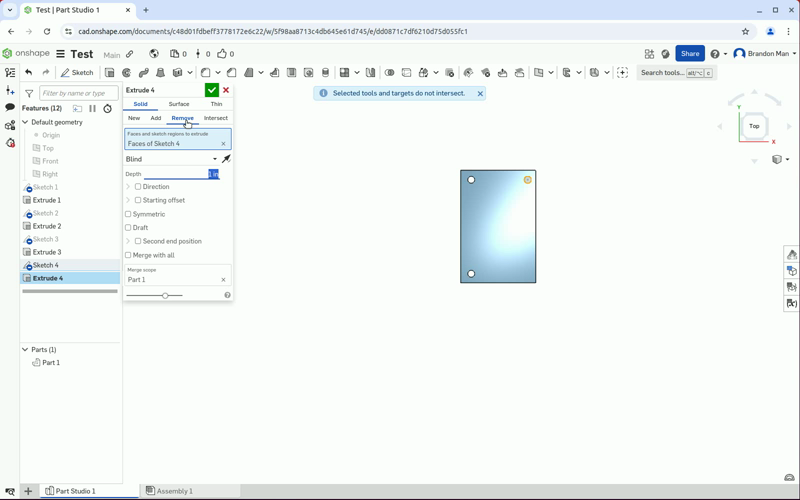
text(-9.628)
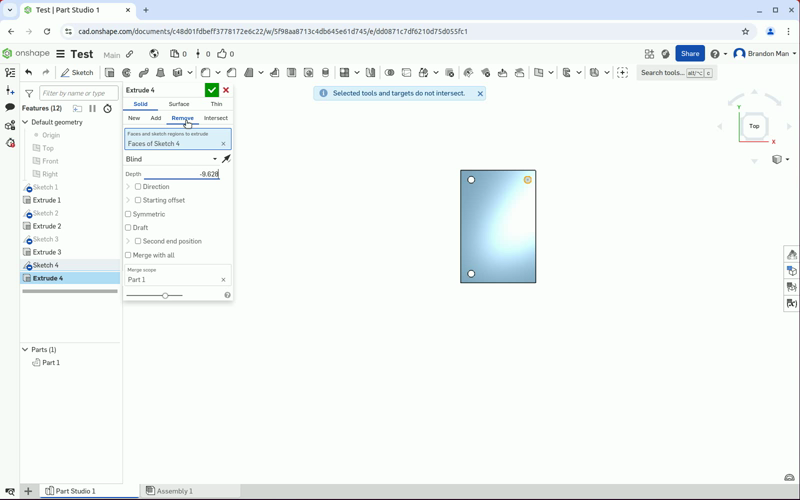
key(tab, 6)
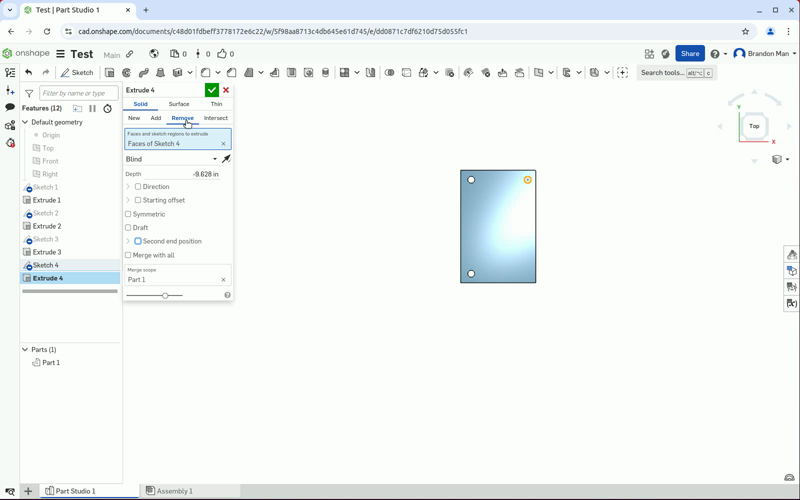
key(space)
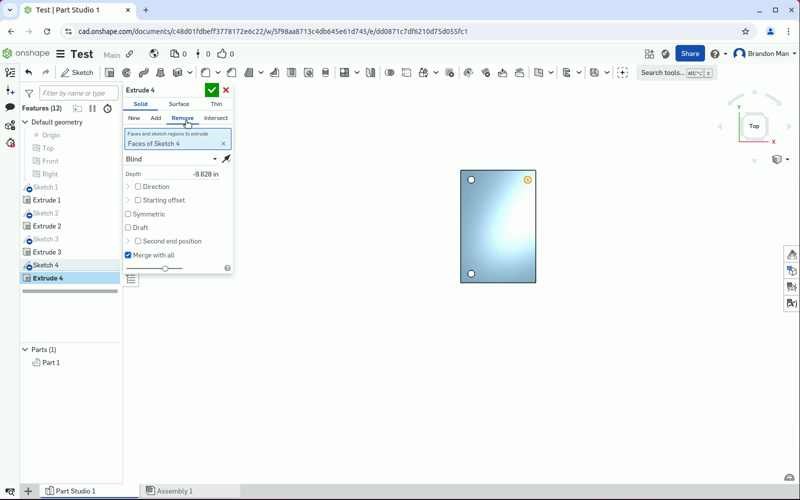
key(enter)
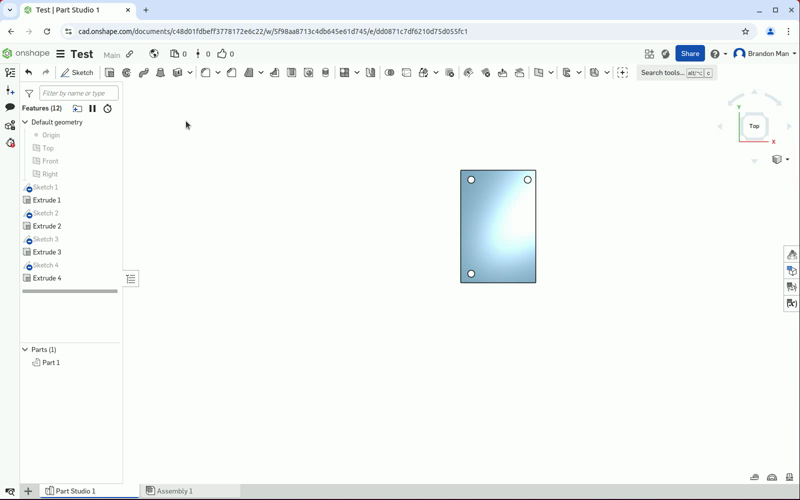
key(shift+h)
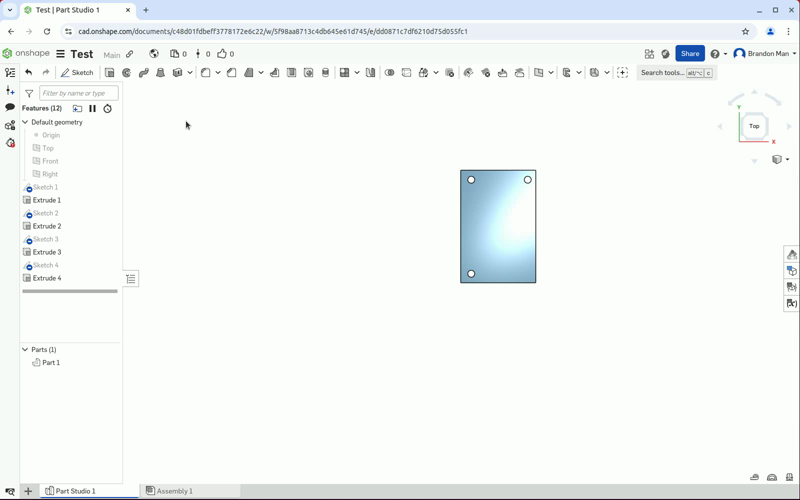
key(shift+h)
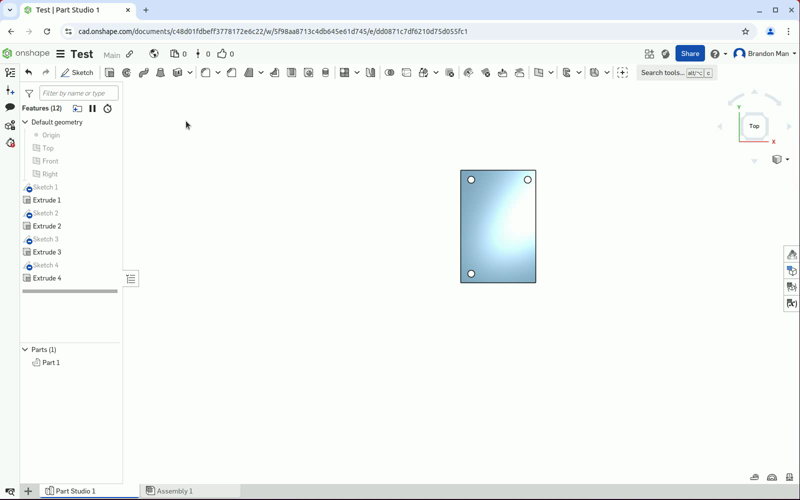
mouse_move(73, 189)
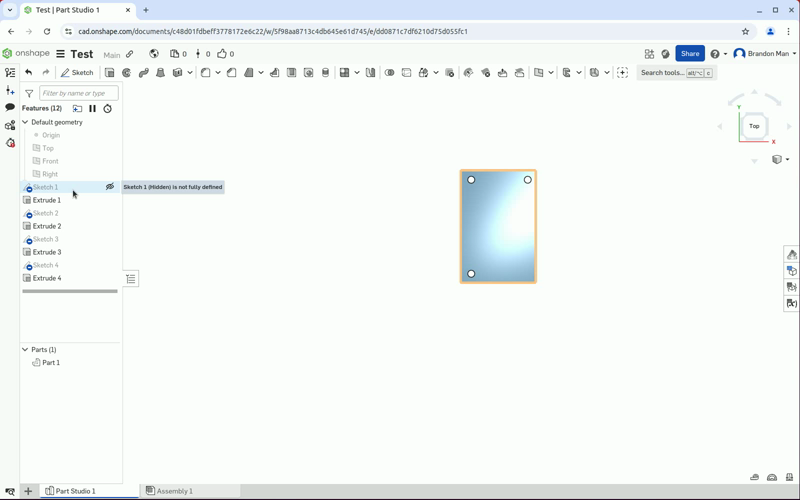
click(73, 189)
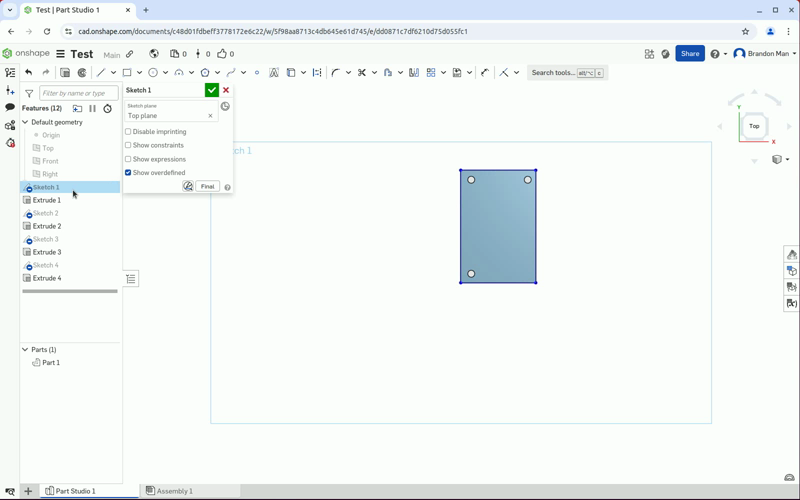
mouse_move(229, 92)
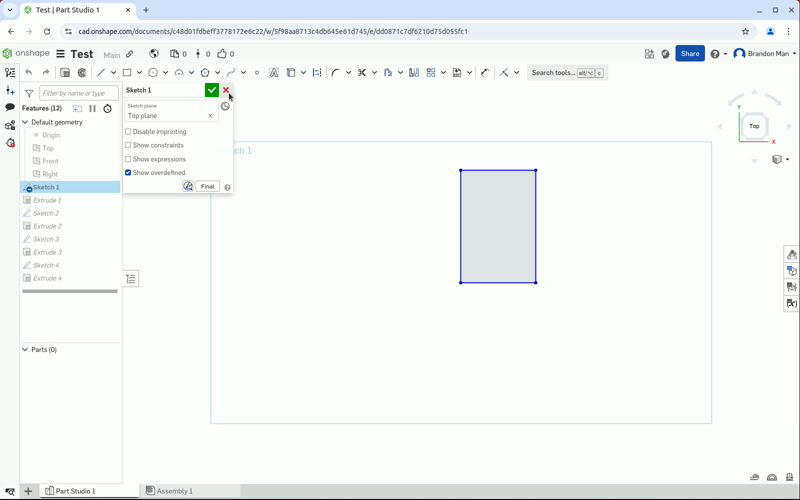
click(229, 92)
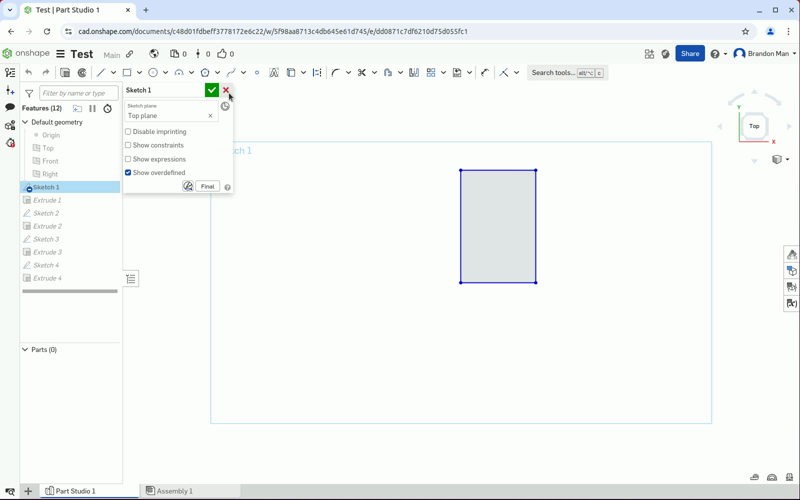
key(shift+s)
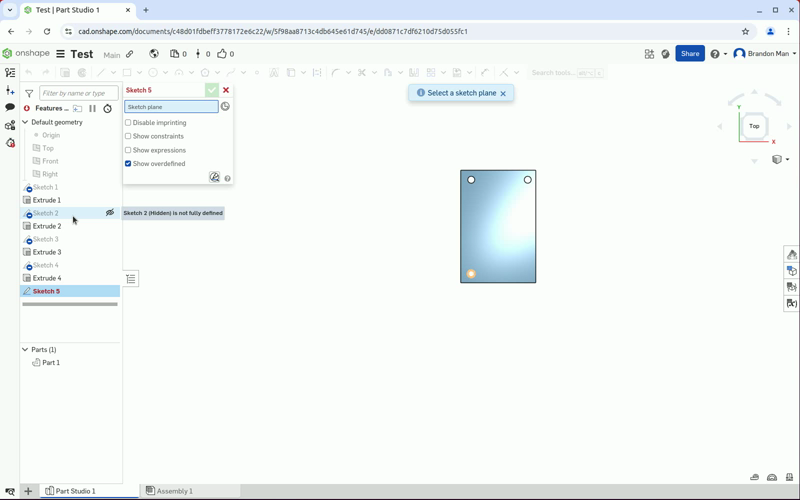
scroll(3)
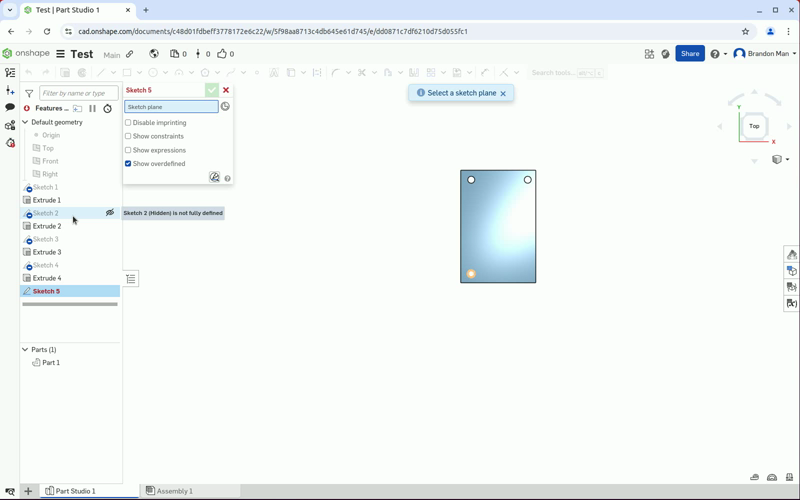
mouse_move(73, 150)
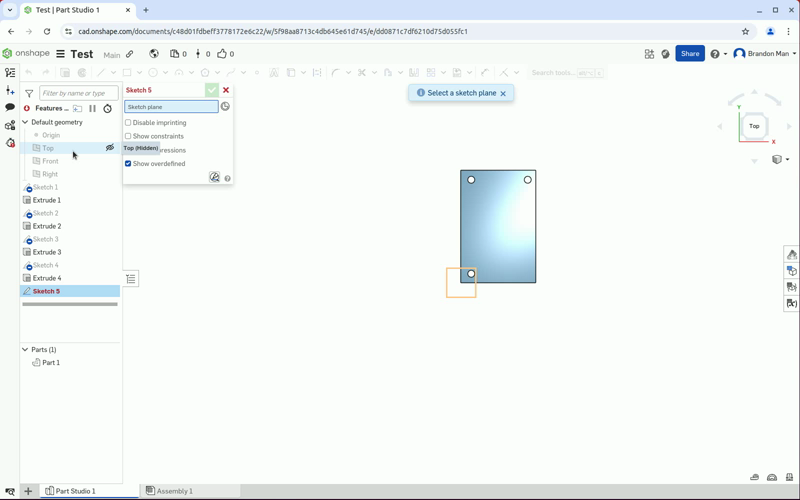
click(73, 150)
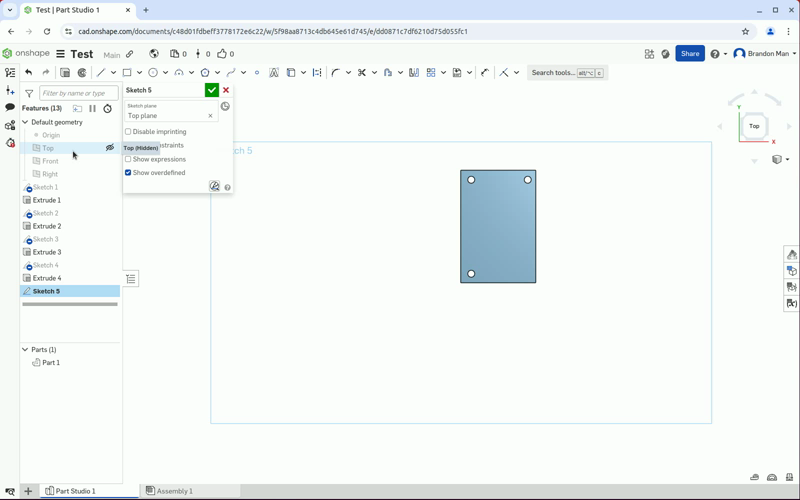
mouse_move(73, 352)
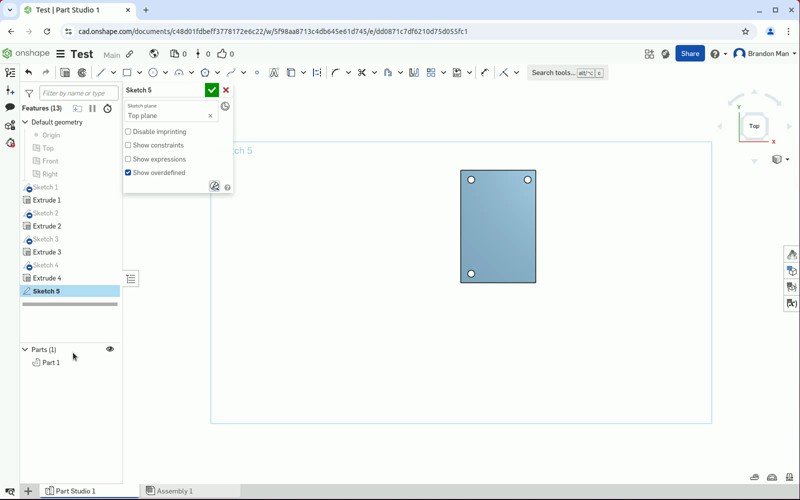
key(y)
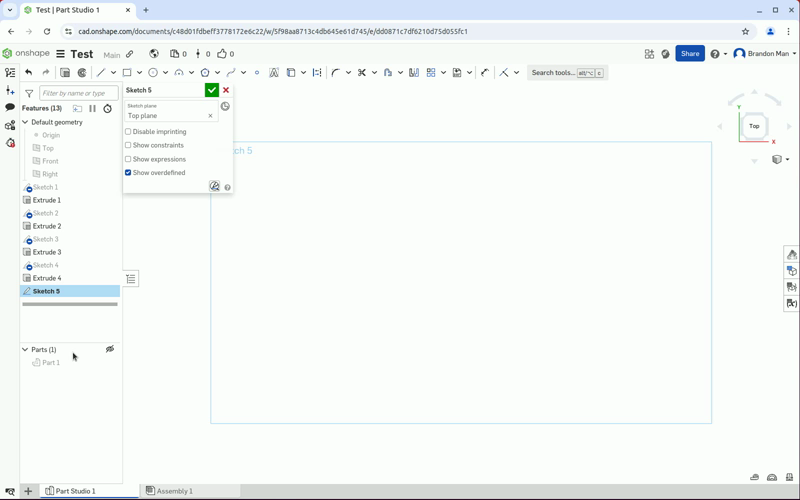
key(c)
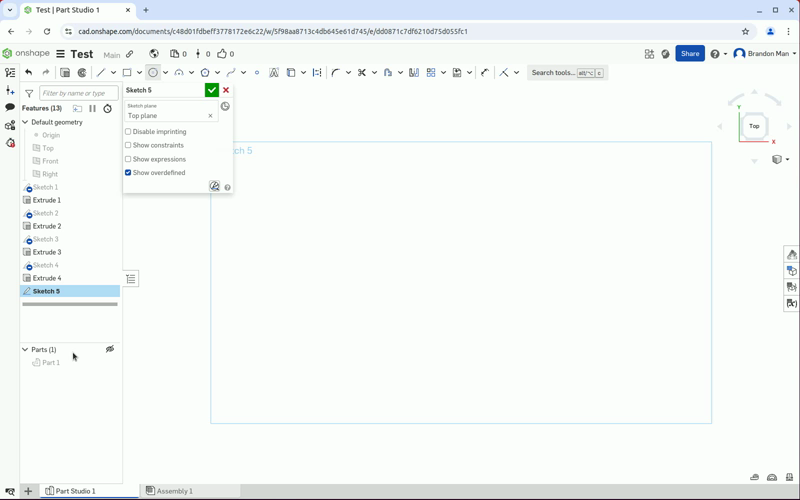
key_down(shift)
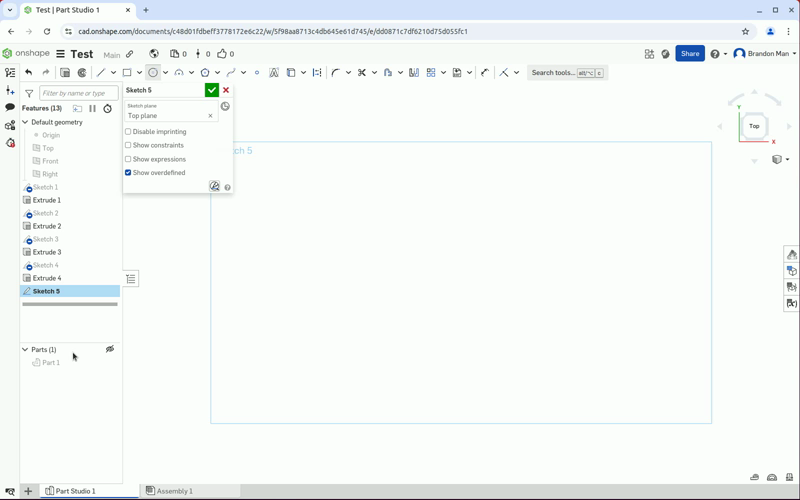
mouse_move(527, 273)
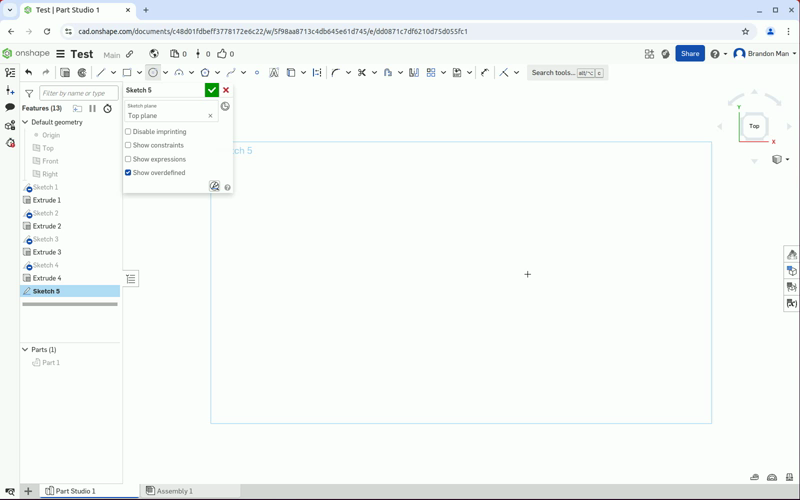
click(527, 273)
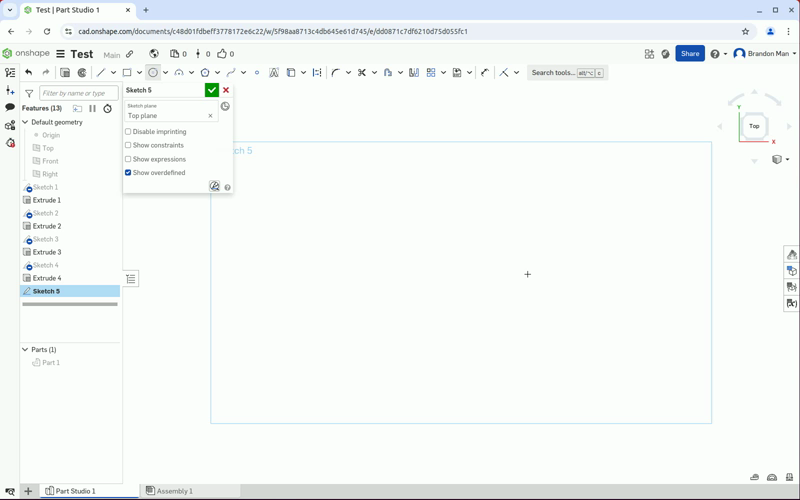
key_up(shift)
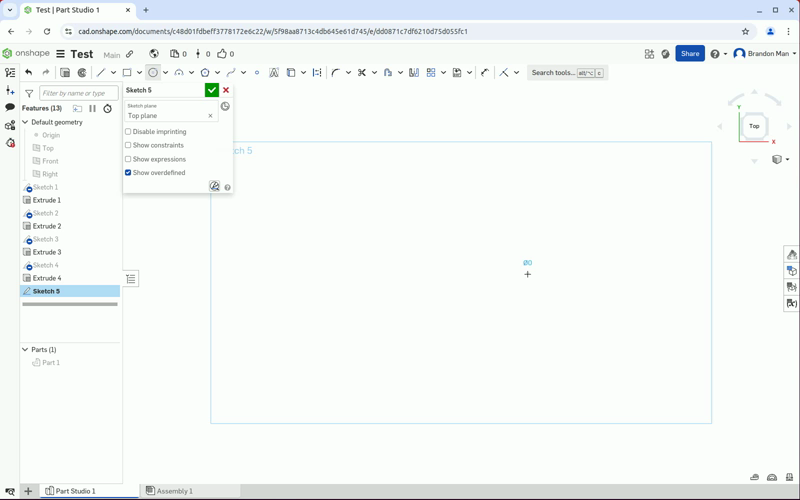
mouse_move(531, 273)
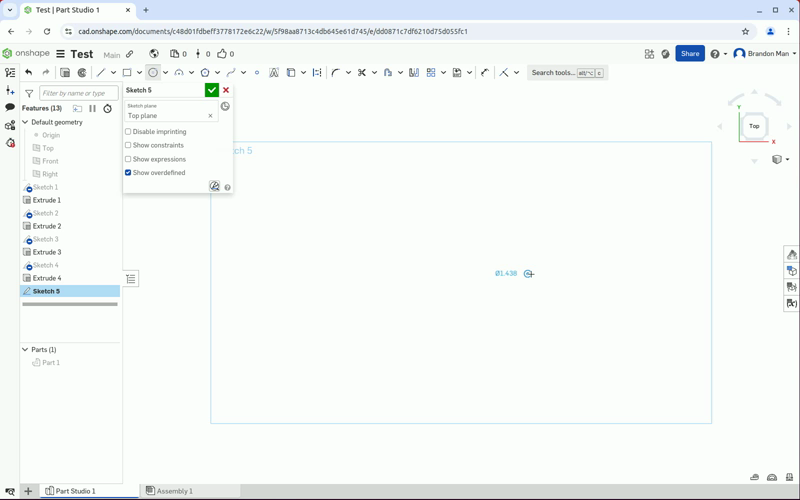
click(531, 273)
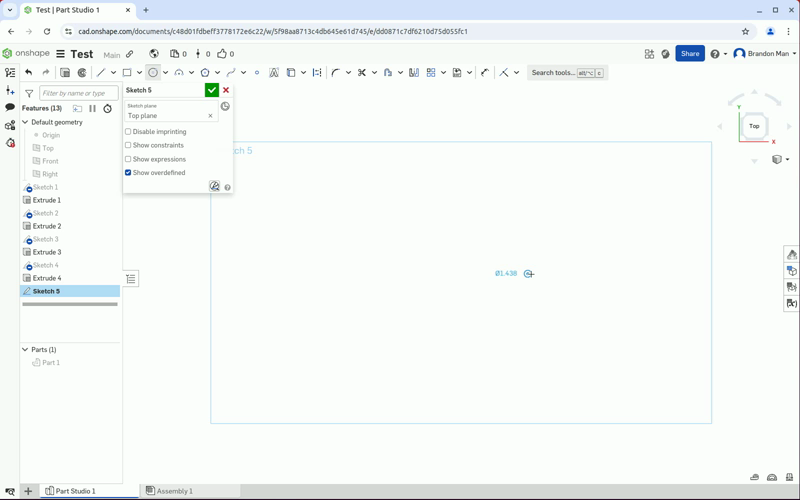
key(esc)
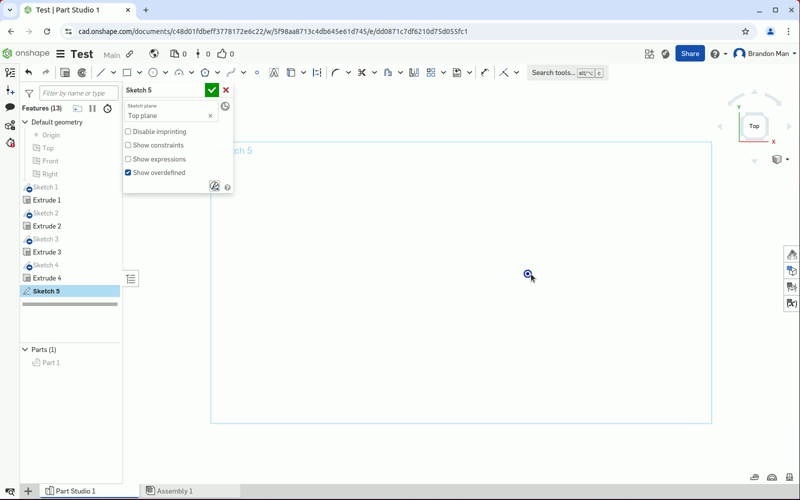
mouse_move(530, 271)
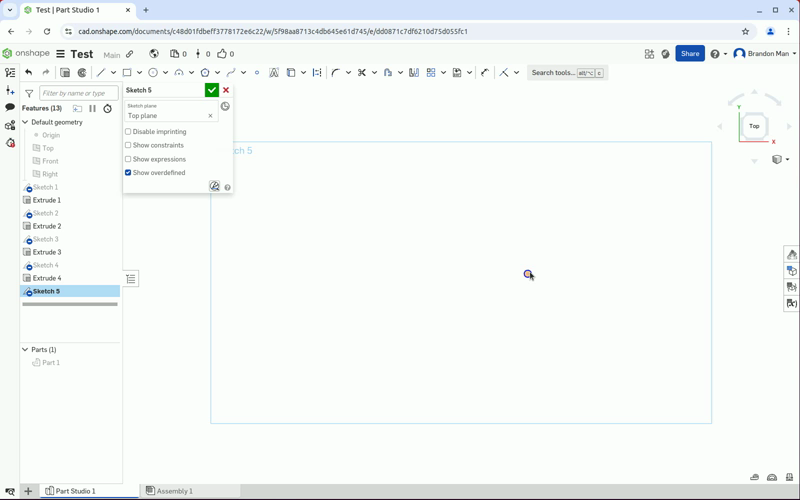
scroll(6)
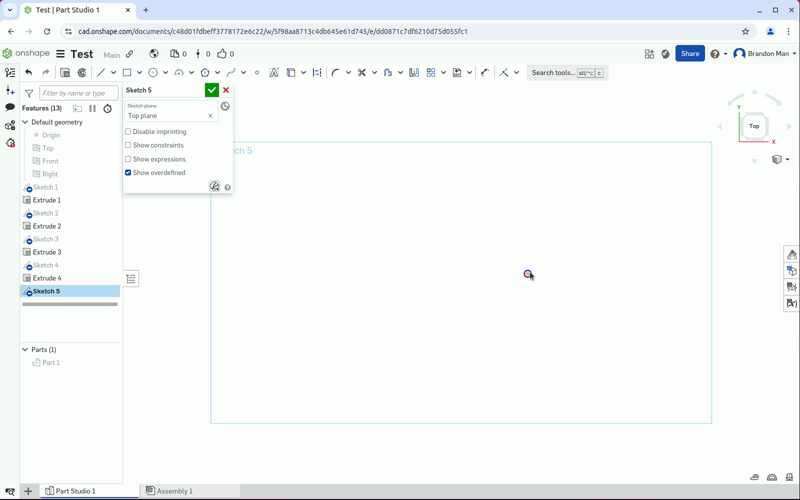
scroll(6)
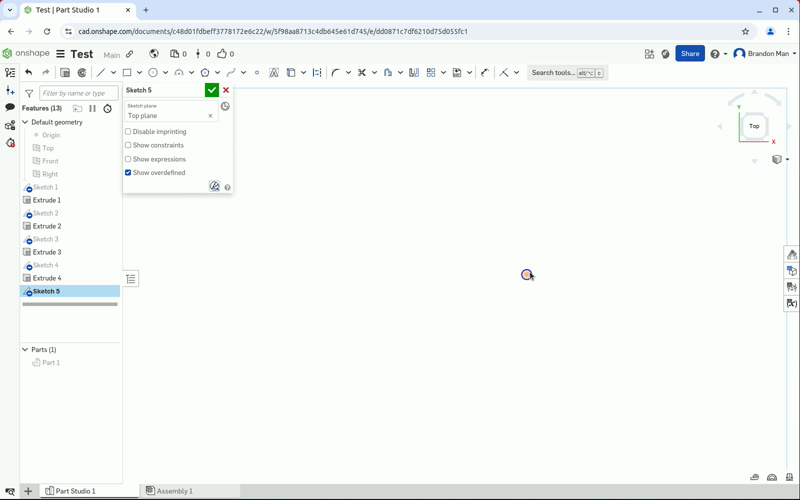
scroll(6)
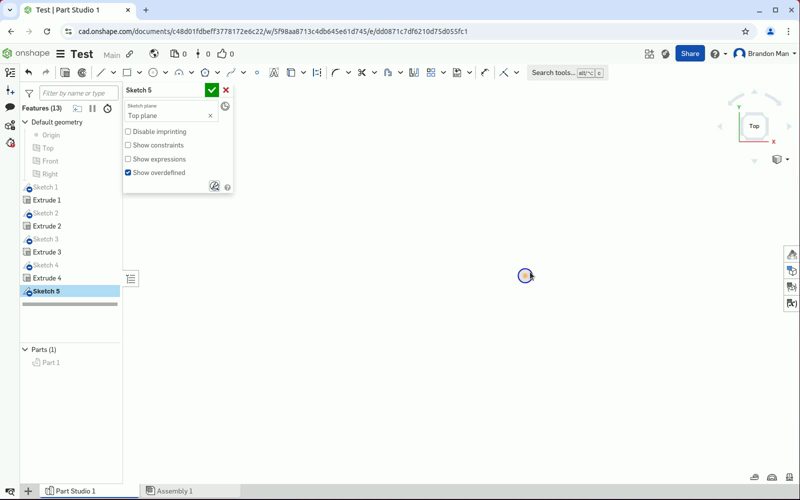
scroll(6)
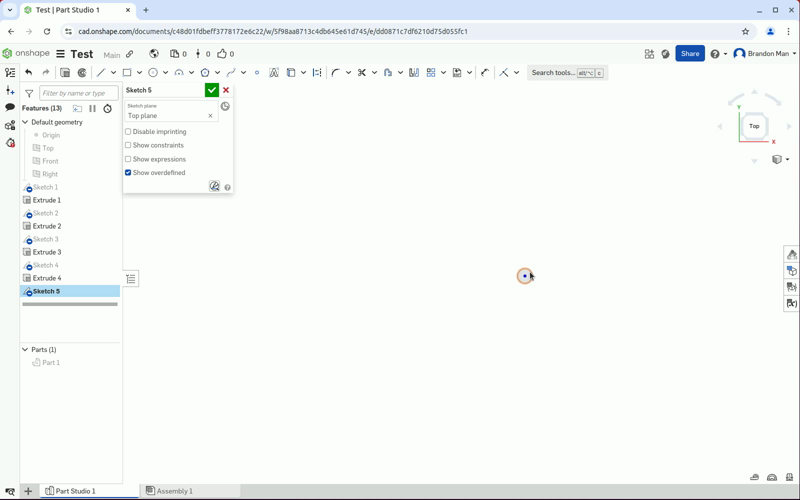
scroll(6)
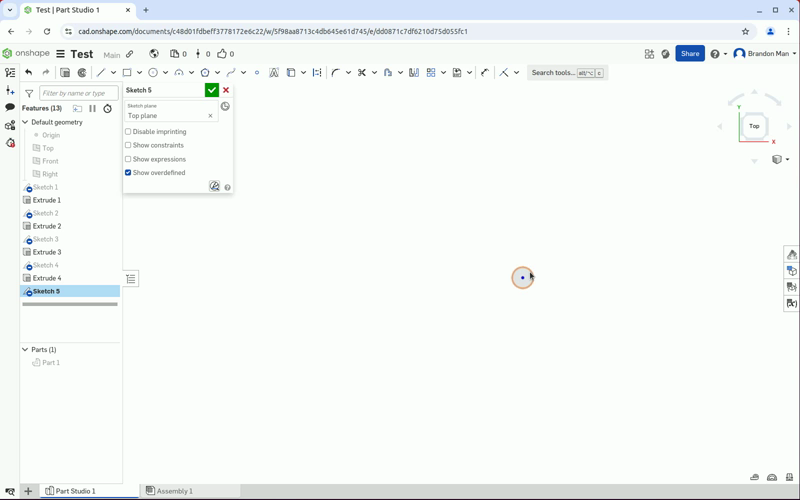
scroll(6)
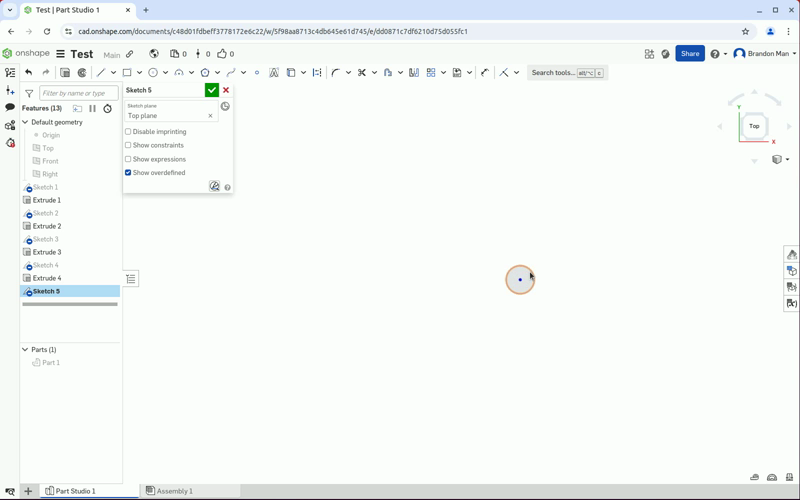
scroll(6)
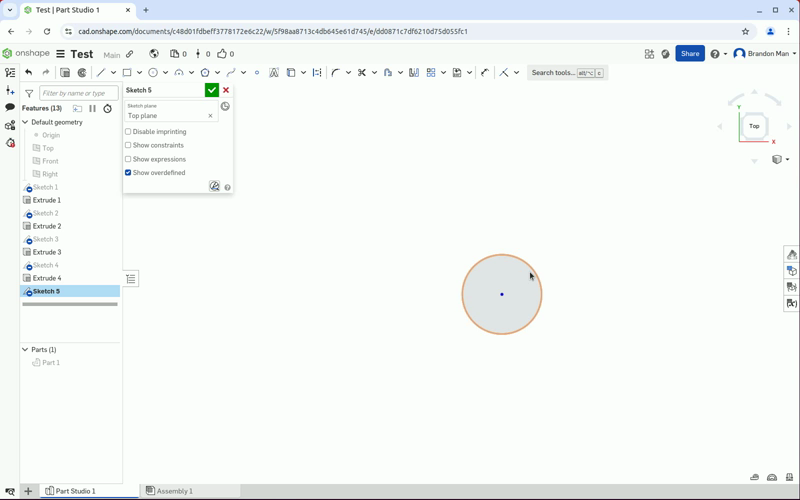
click(530, 271)
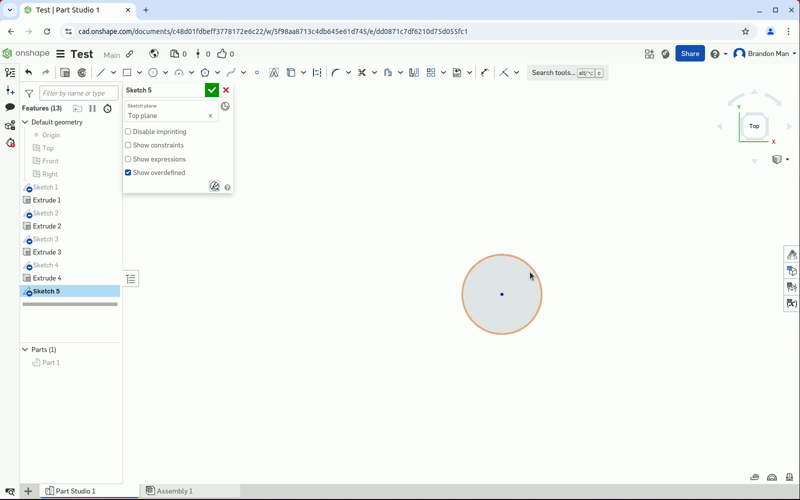
scroll(-6)
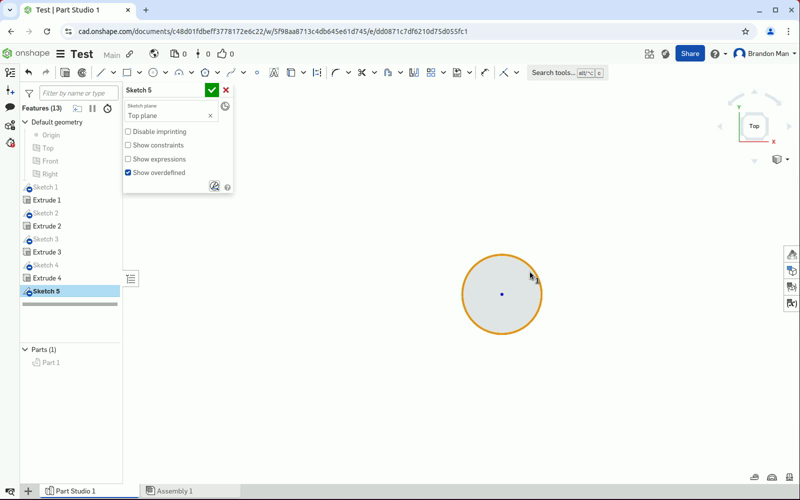
scroll(-6)
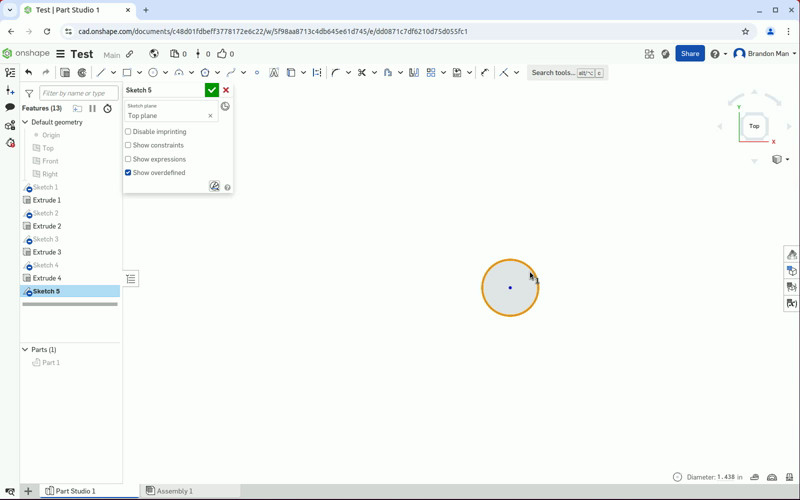
scroll(-6)
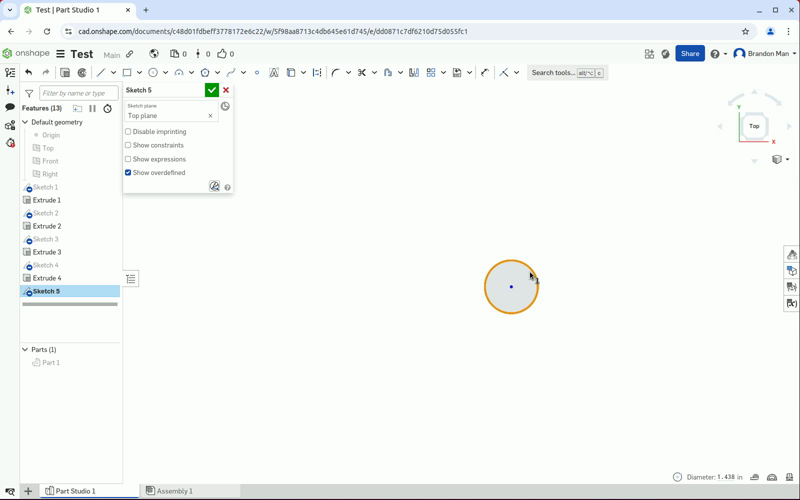
scroll(-6)
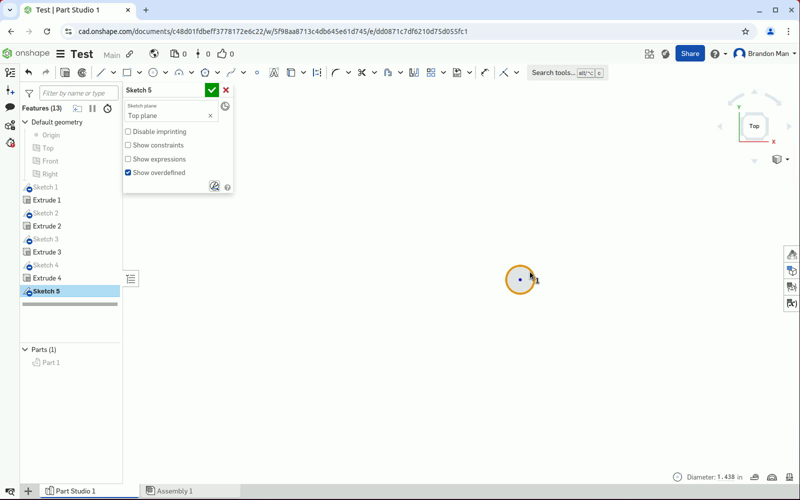
scroll(-6)
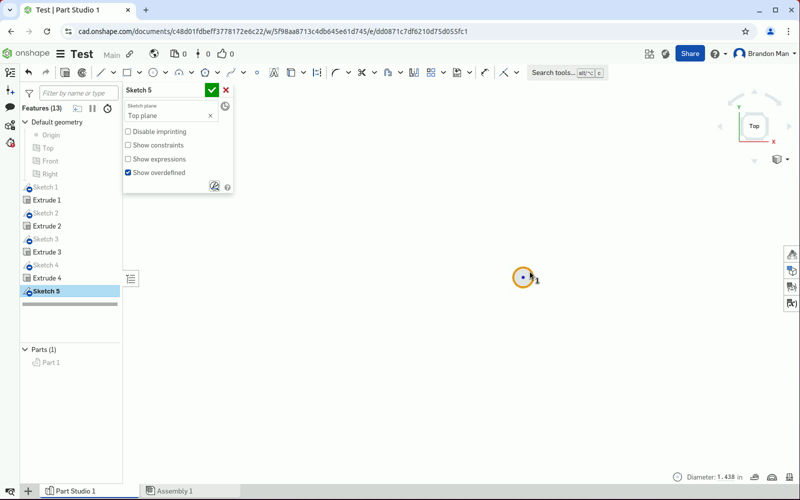
scroll(-6)
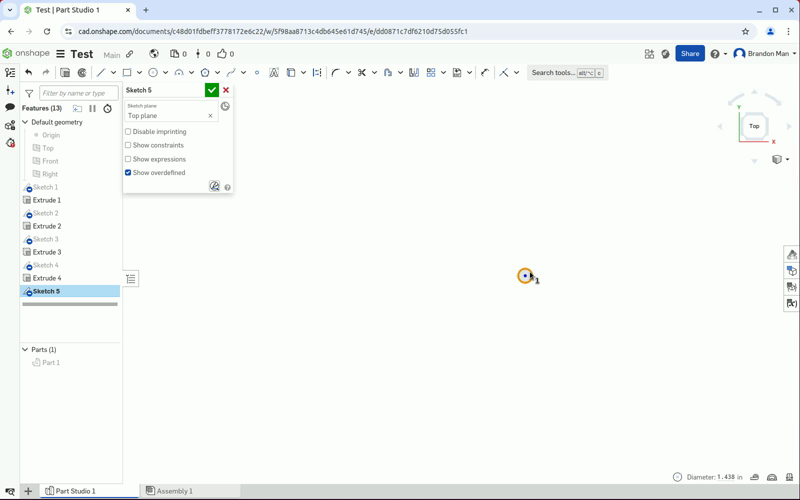
scroll(-6)
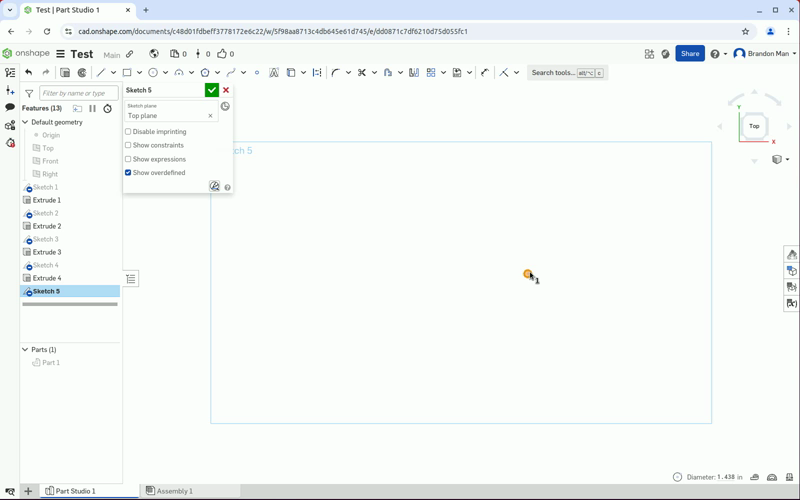
mouse_move(73, 352)
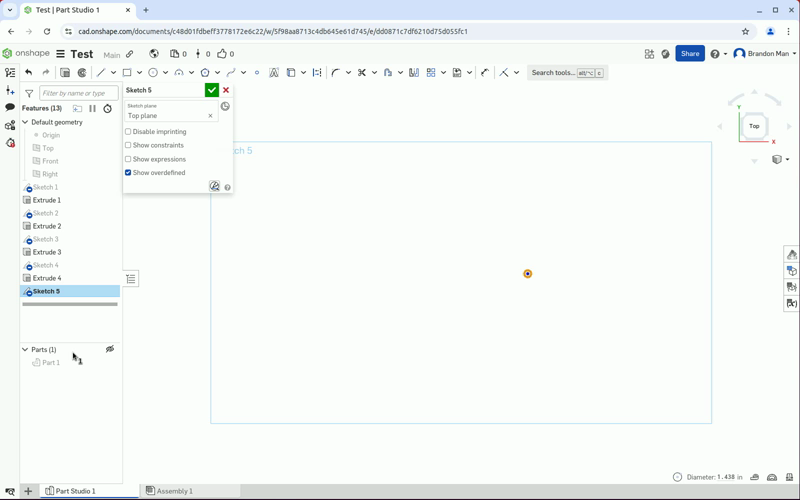
key(shift+y)
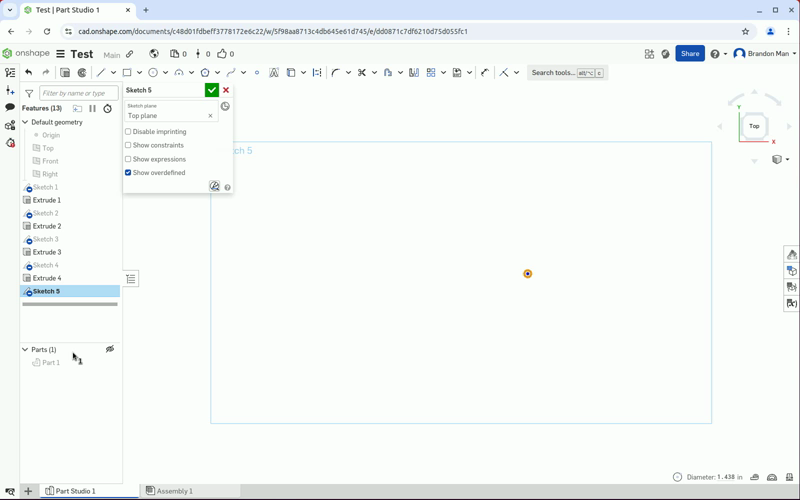
key(shift+e)
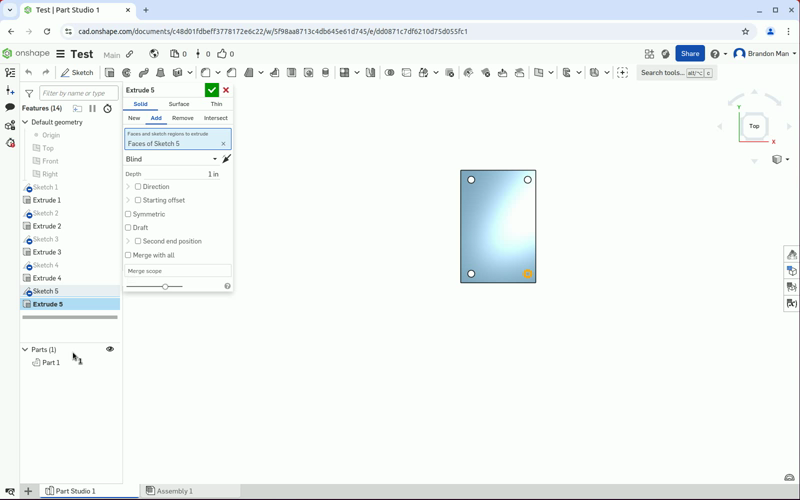
mouse_move(143, 106)
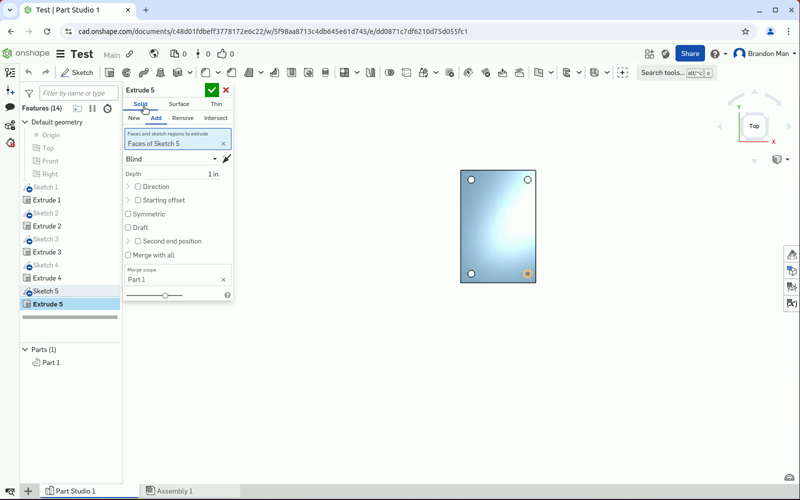
click(143, 106)
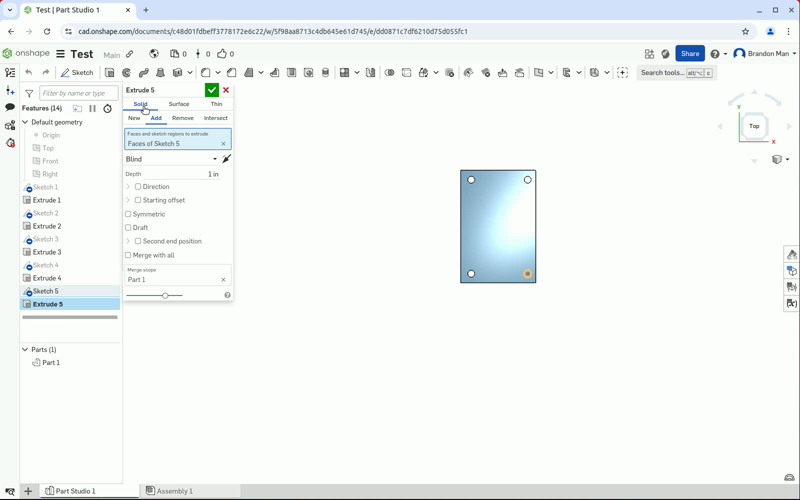
mouse_move(186, 120)
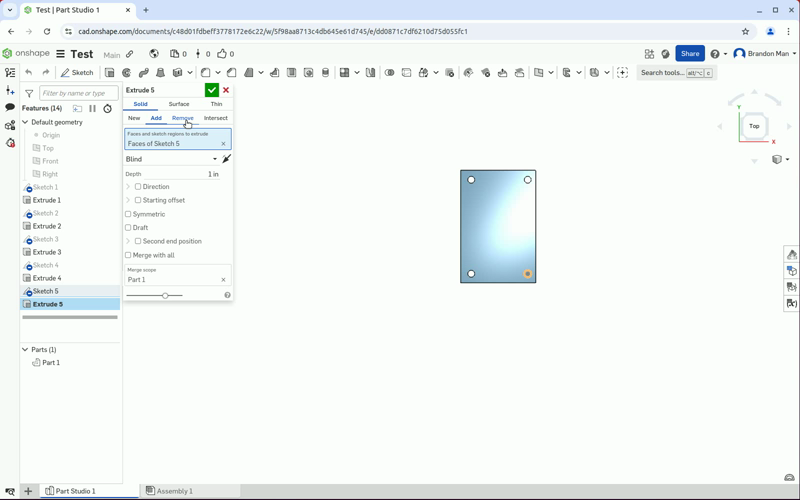
click(186, 120)
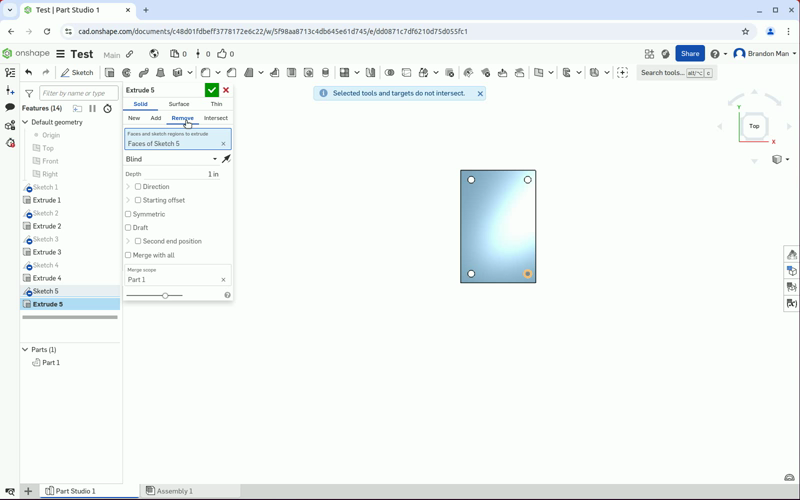
key(tab, 4)
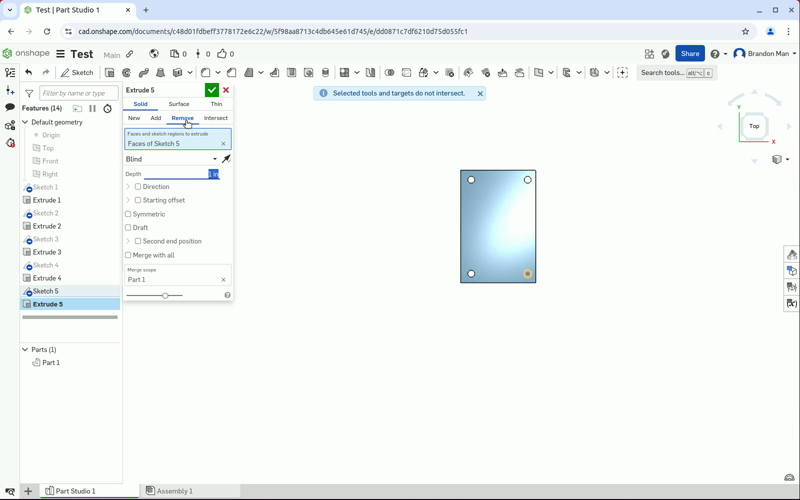
text(-9.628)
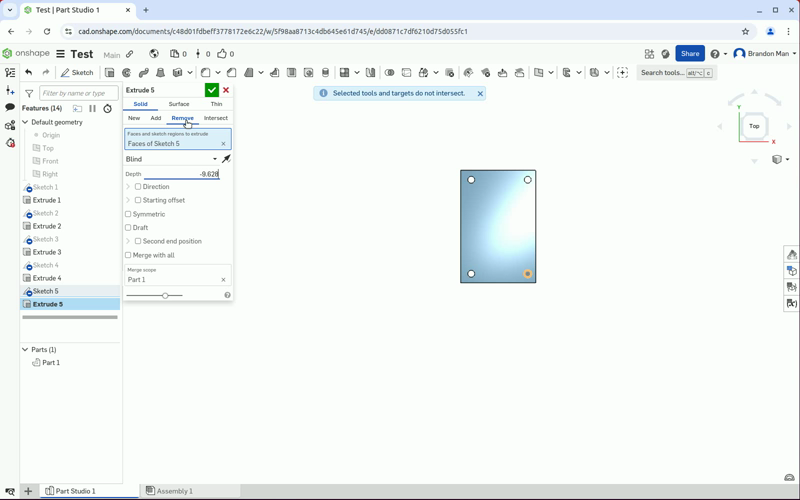
key(tab, 6)
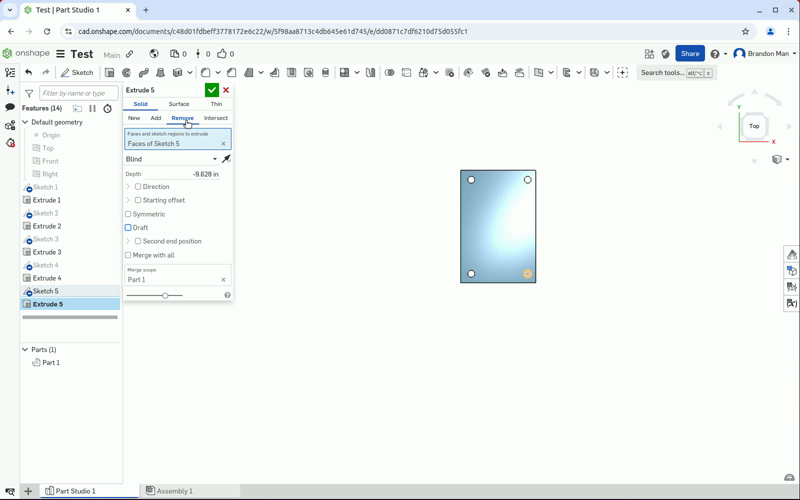
key(space)
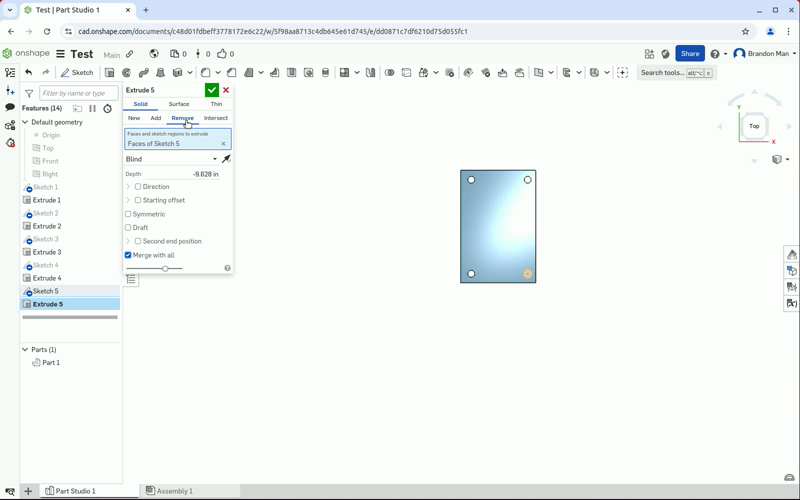
key(enter)
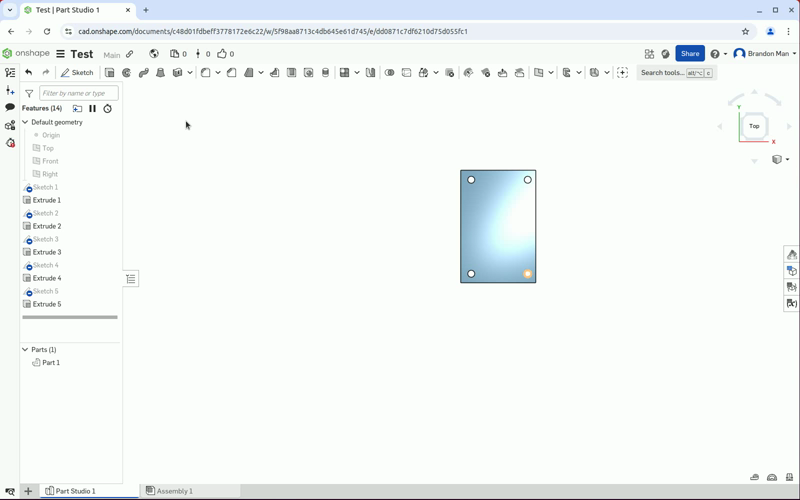
key(shift+h)
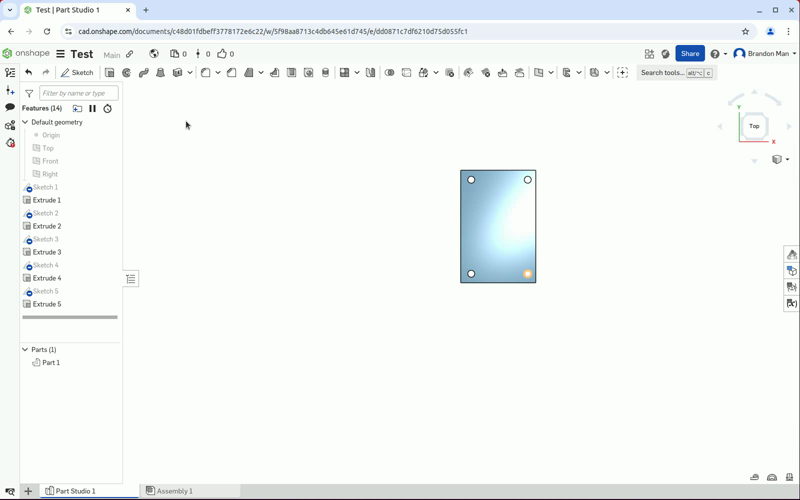
key(shift+h)
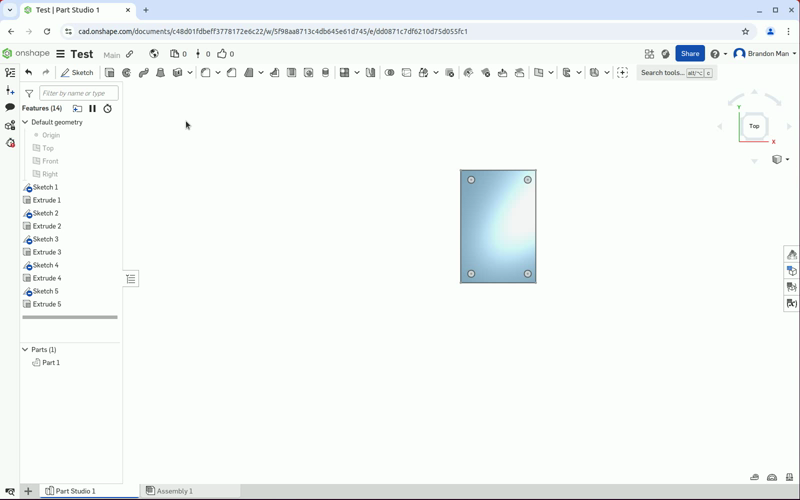
key(shift+7)
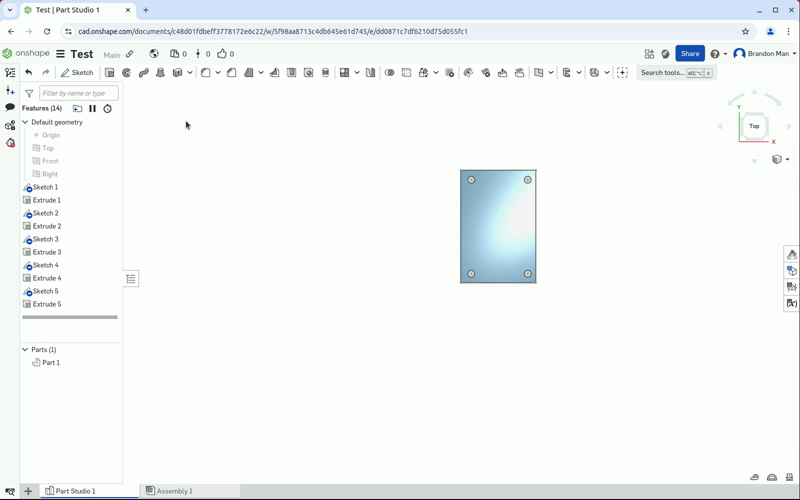
key(up, 3)
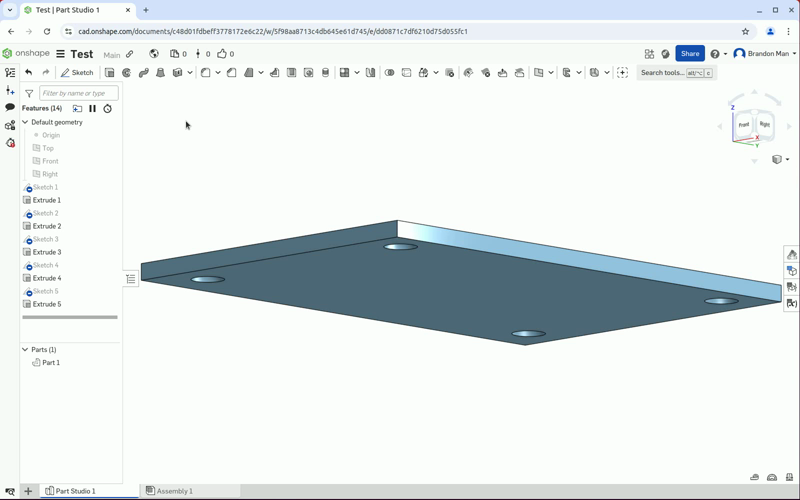
key(left, 3)
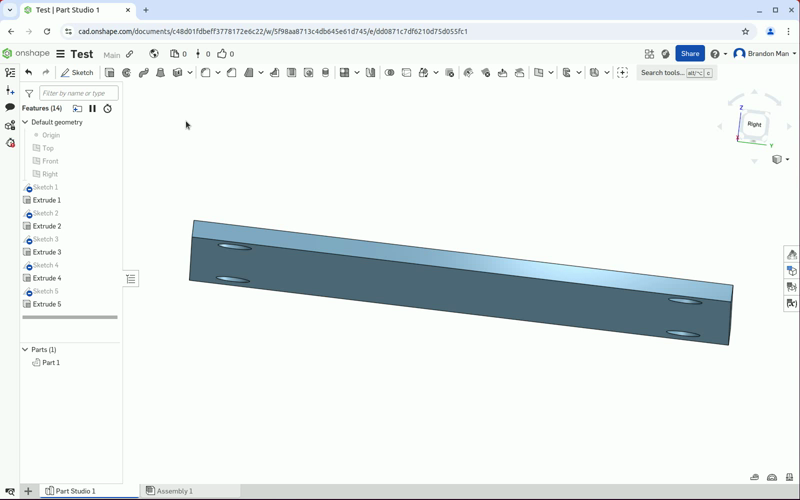
key(right, 3)
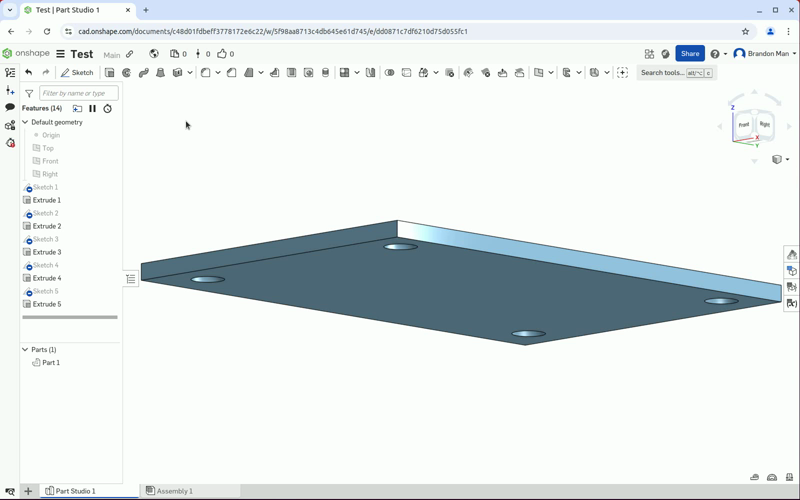
key(down, 3)
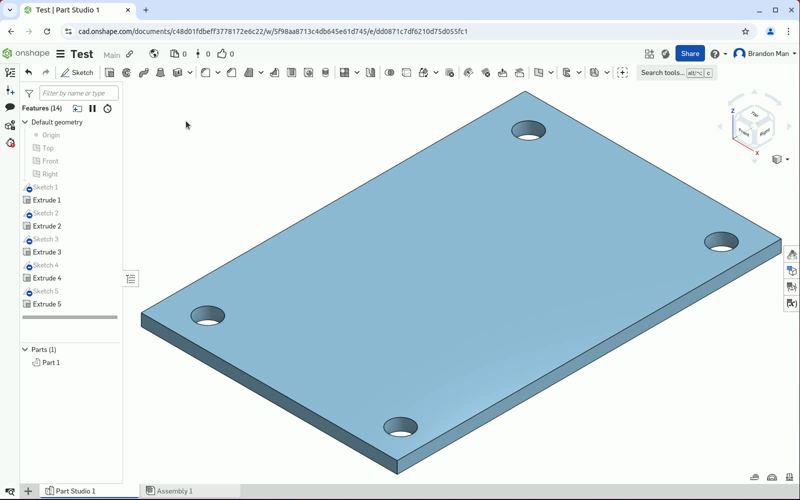
mouse_move(73, 189)
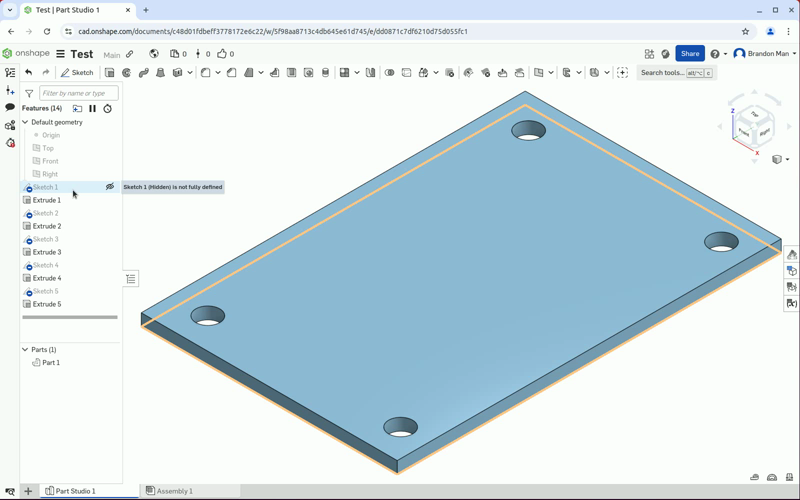
click(73, 189)